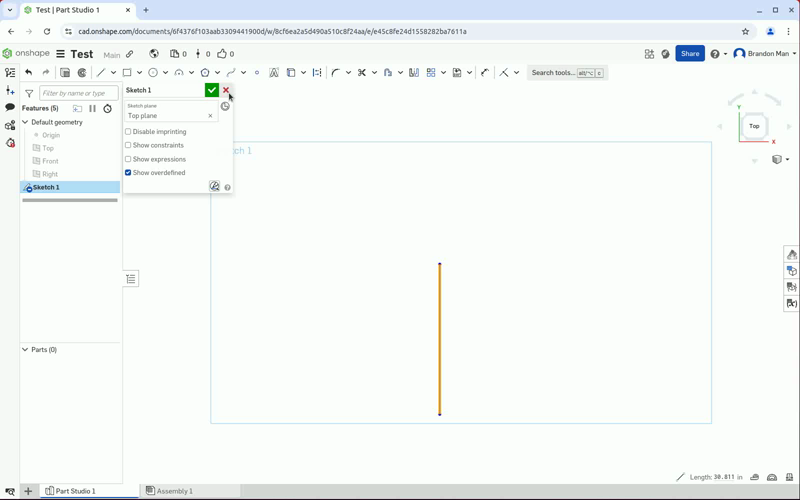
key(shift+h)
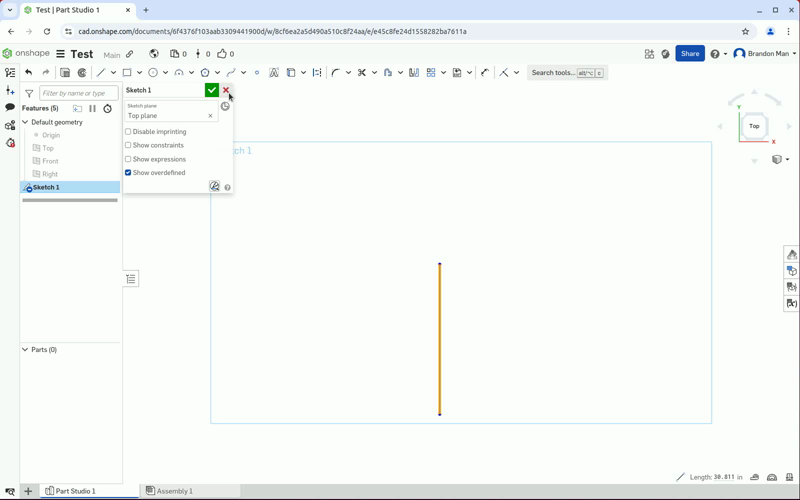
key(shift+s)
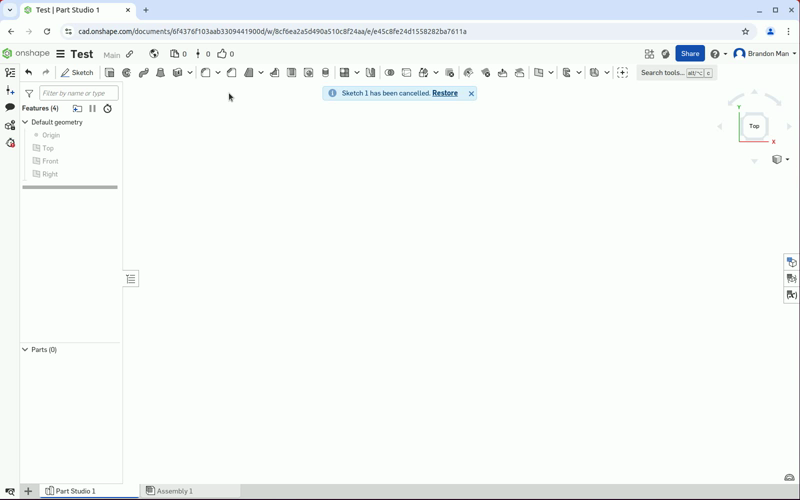
mouse_move(73, 150)
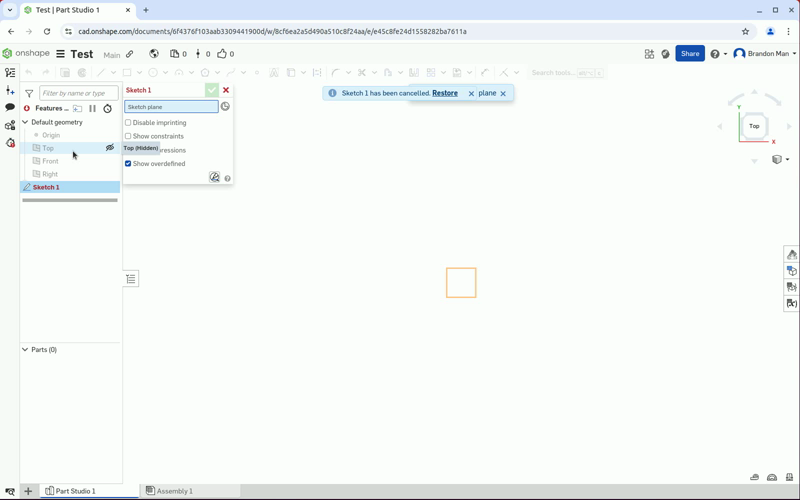
click(73, 150)
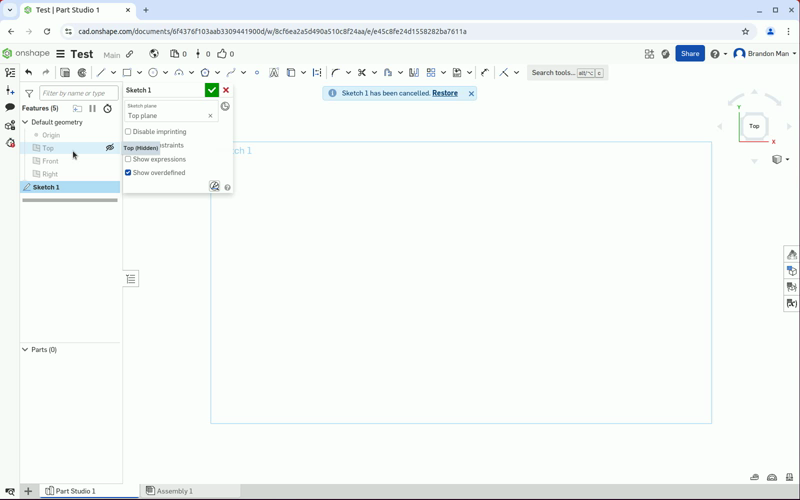
mouse_move(73, 352)
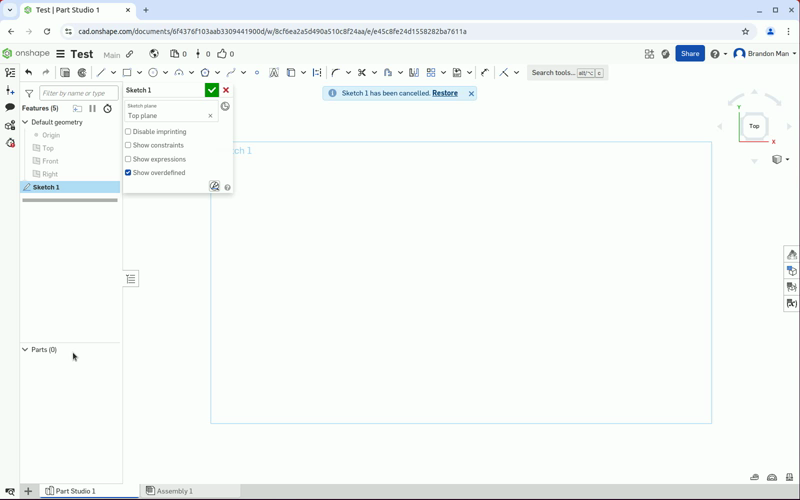
key(y)
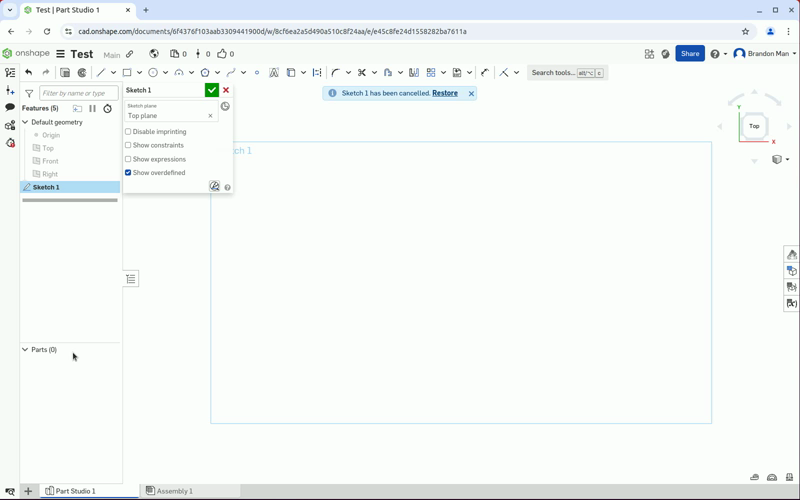
key(c)
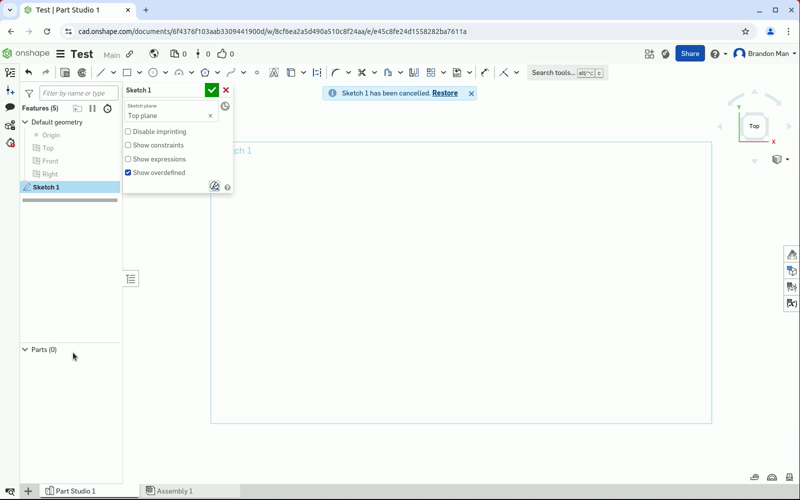
key_down(shift)
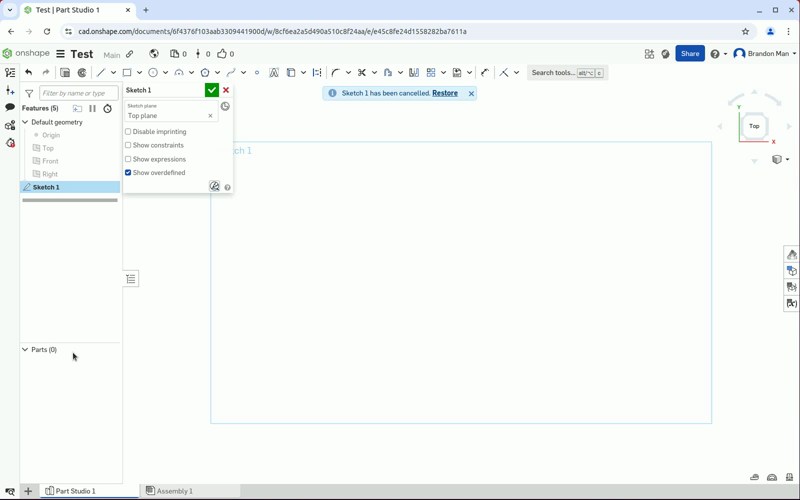
mouse_move(461, 282)
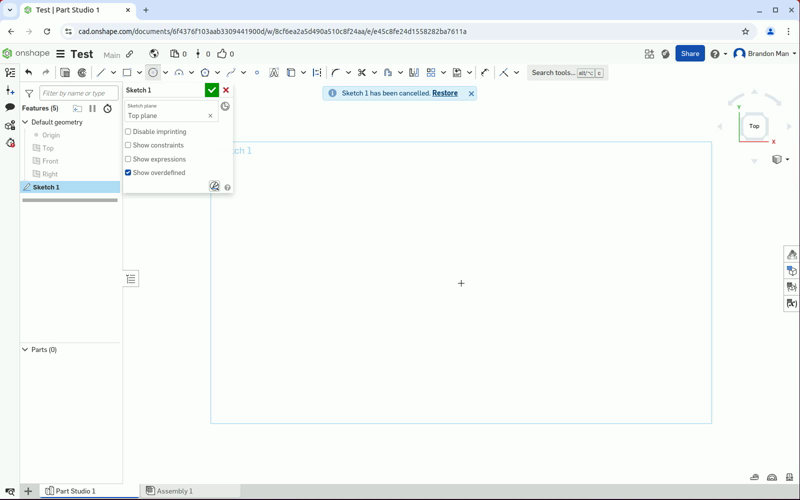
click(461, 282)
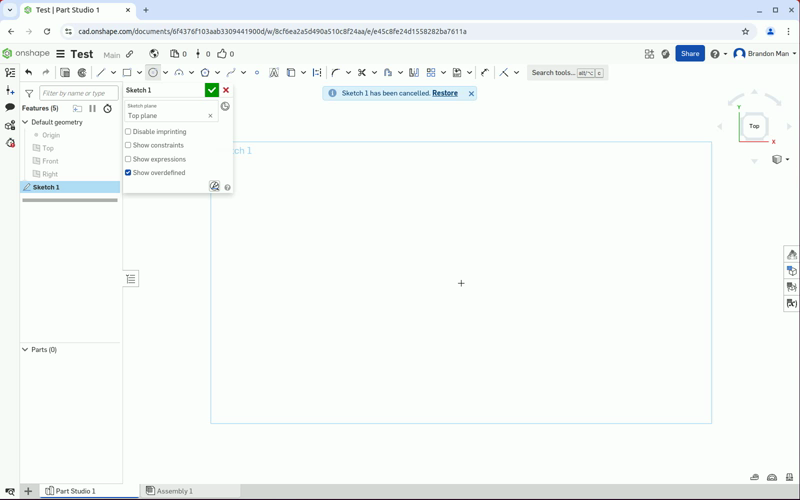
key_up(shift)
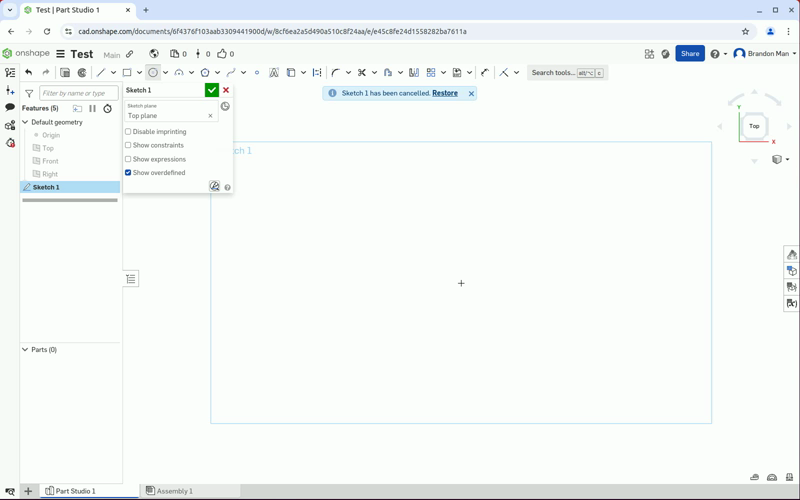
mouse_move(479, 282)
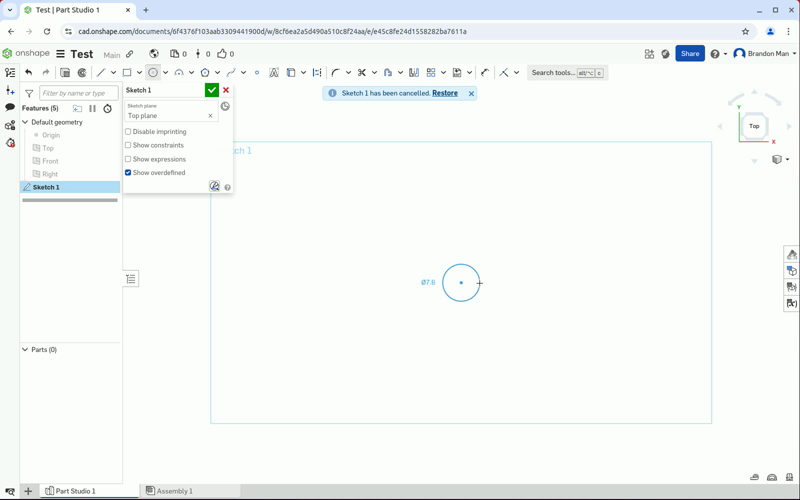
click(479, 282)
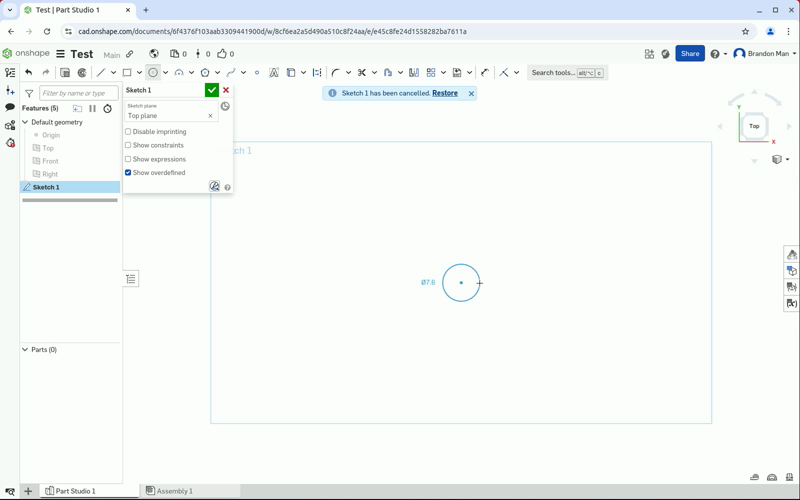
key(esc)
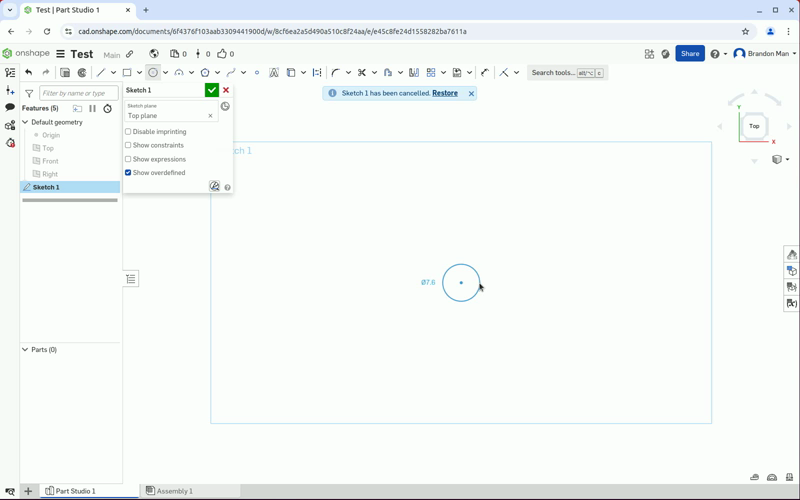
key(c)
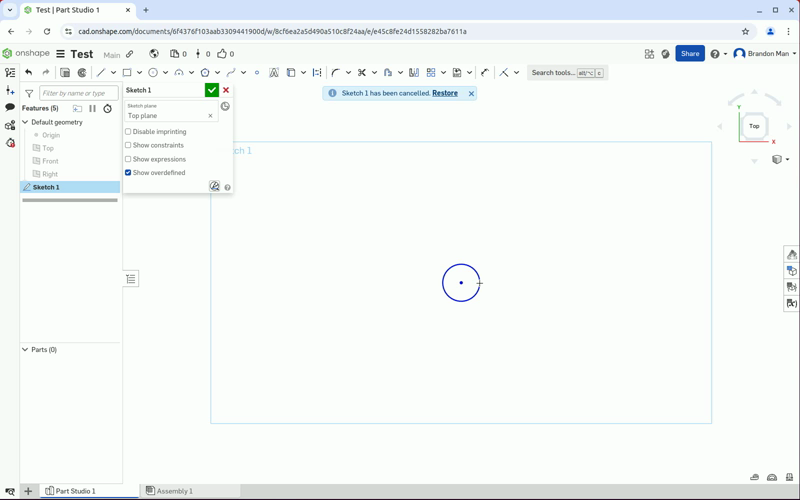
key_down(shift)
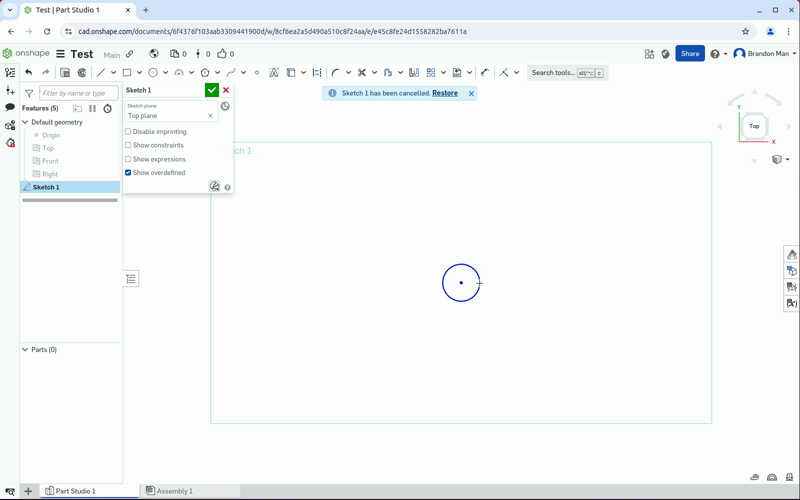
mouse_move(461, 282)
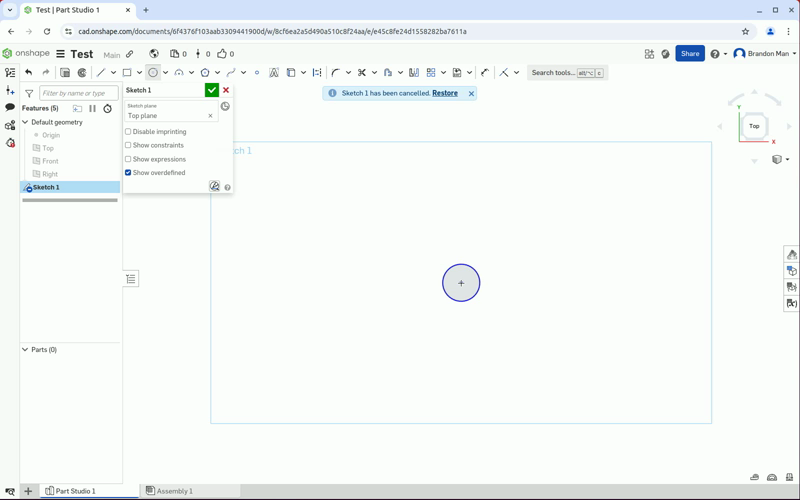
click(461, 282)
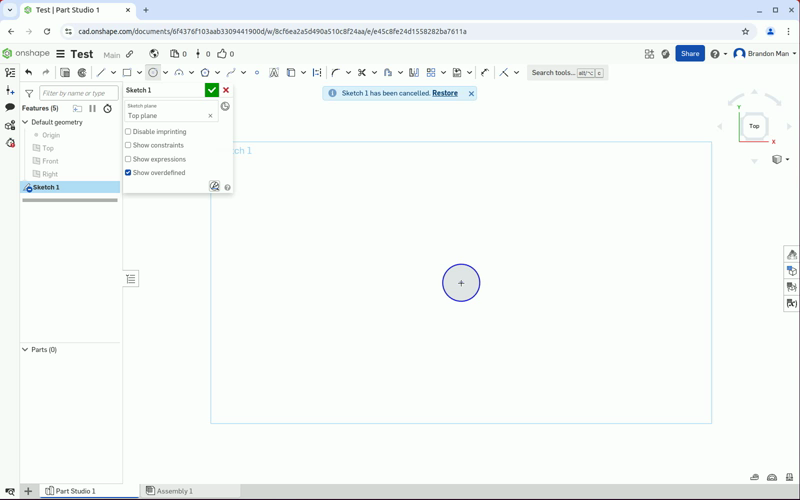
key_up(shift)
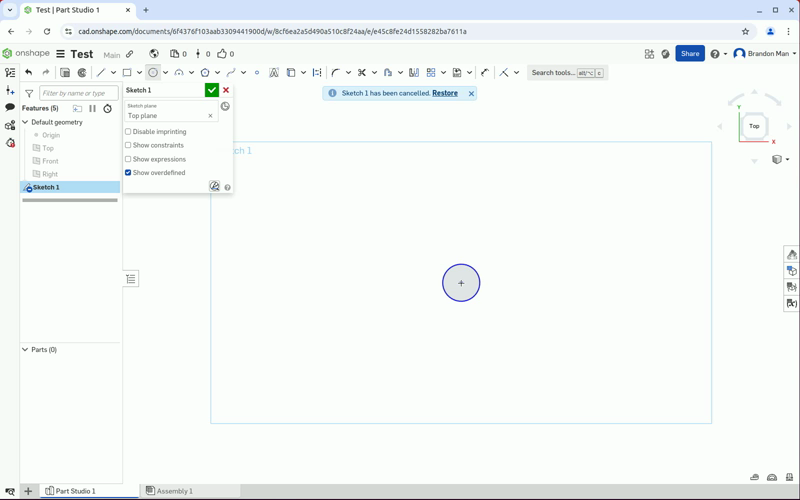
mouse_move(471, 282)
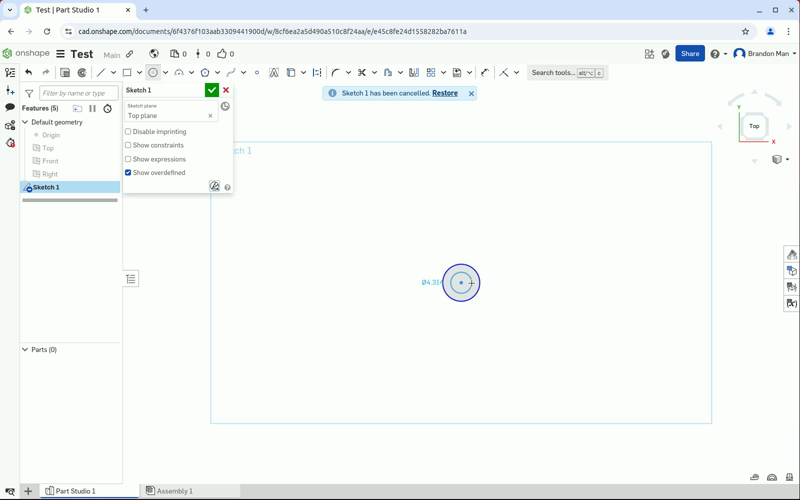
click(471, 282)
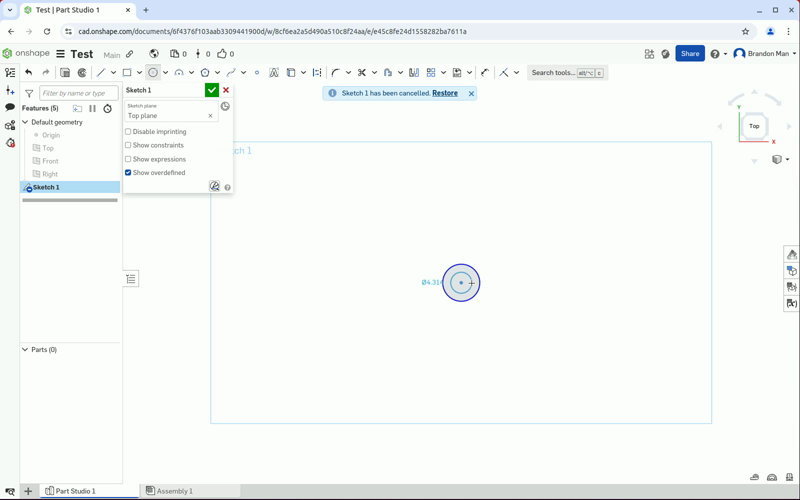
key(esc)
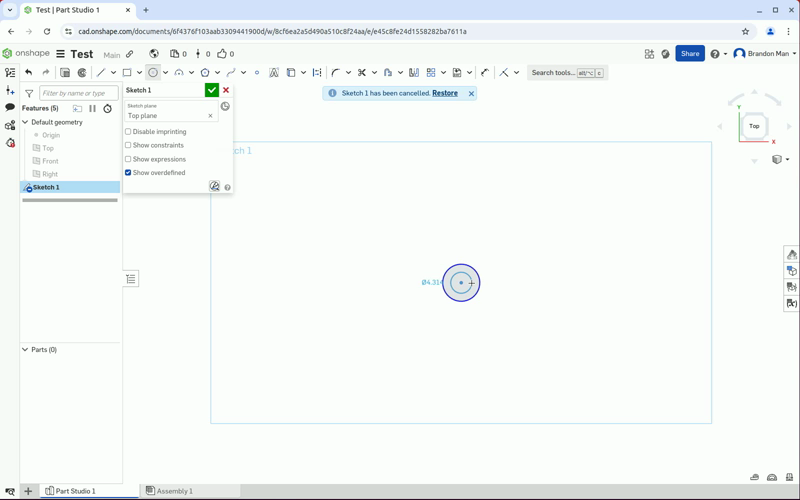
mouse_move(445, 280)
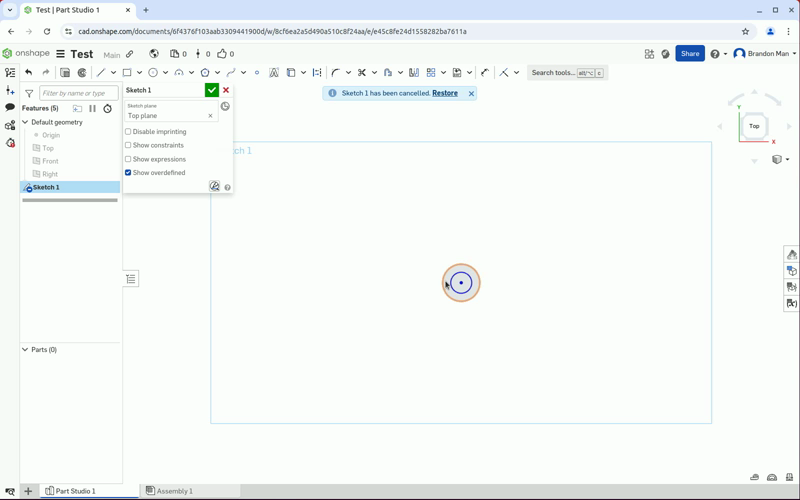
scroll(6)
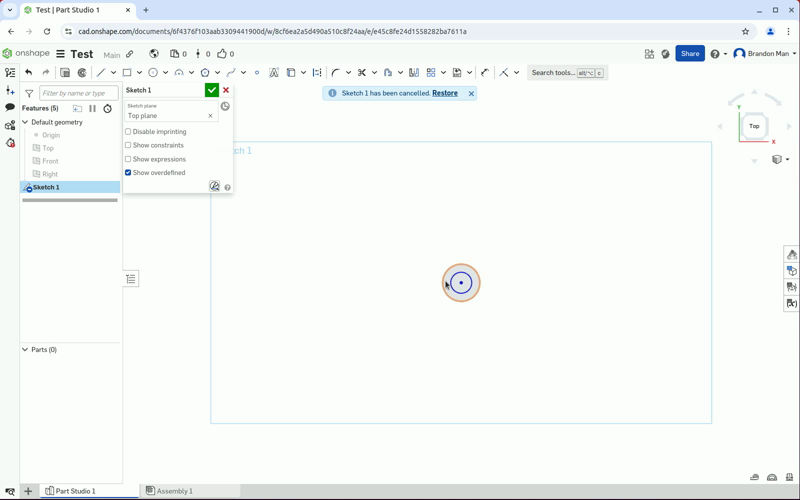
scroll(6)
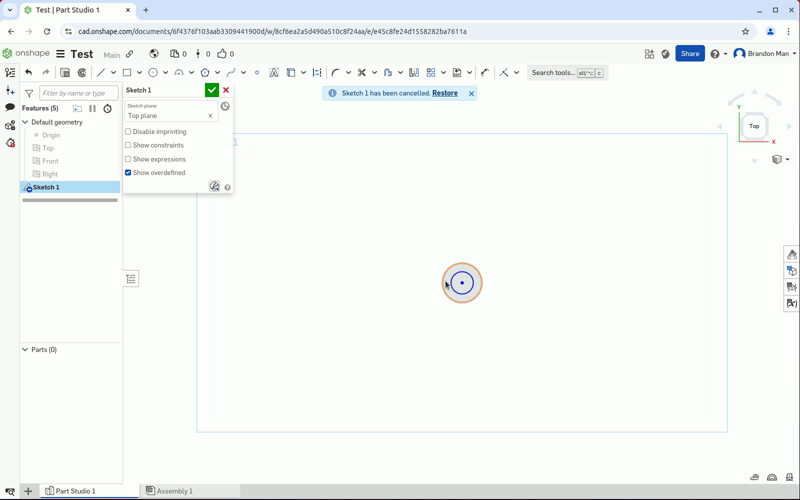
scroll(6)
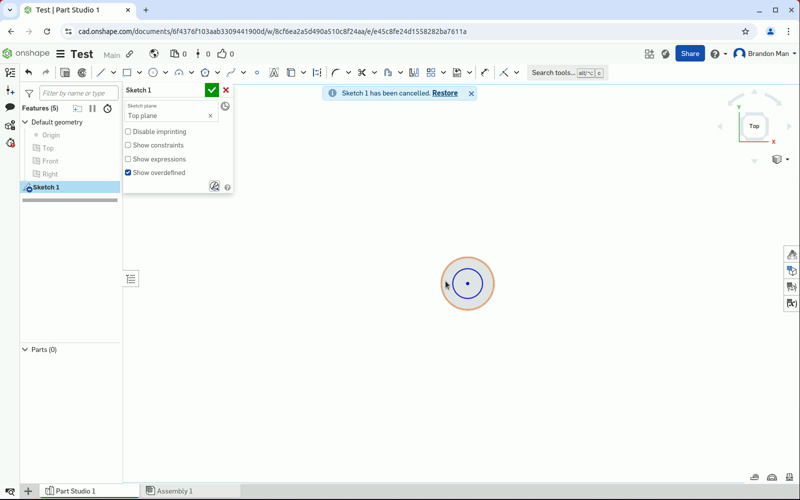
scroll(6)
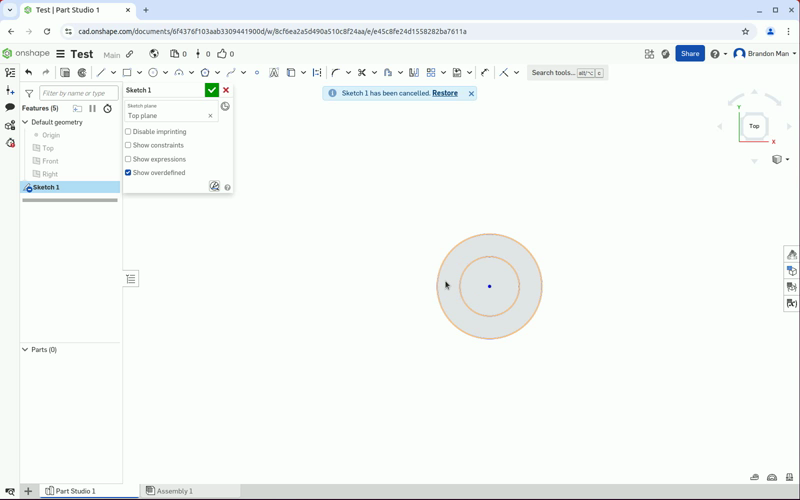
scroll(6)
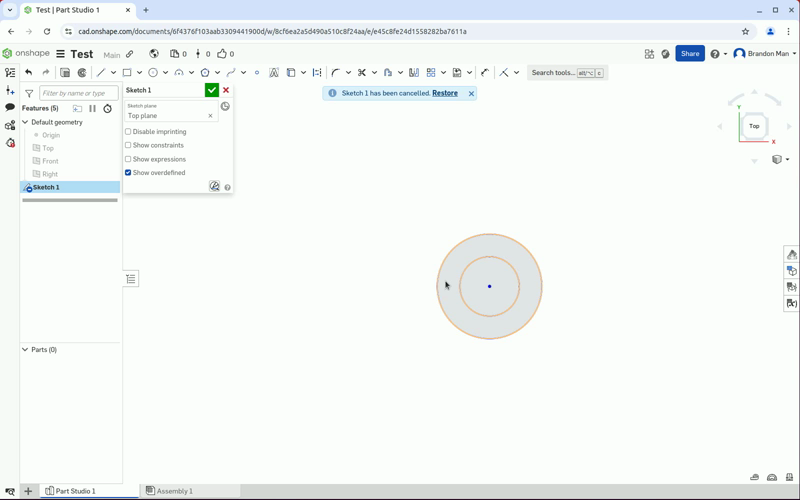
scroll(6)
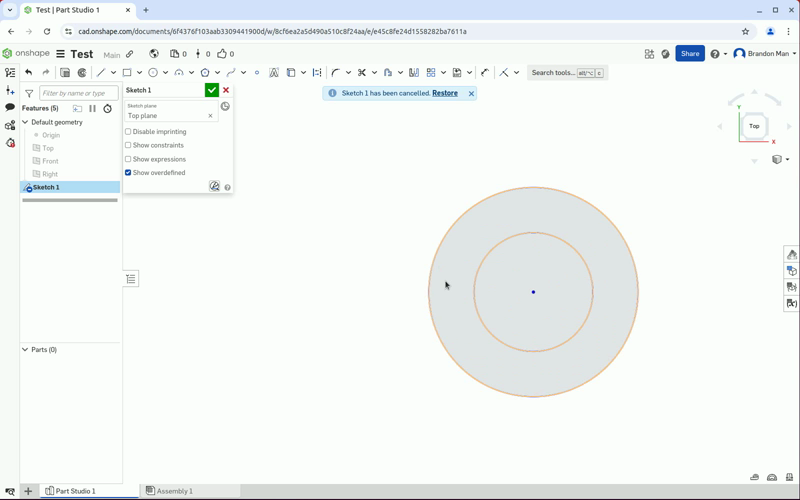
scroll(6)
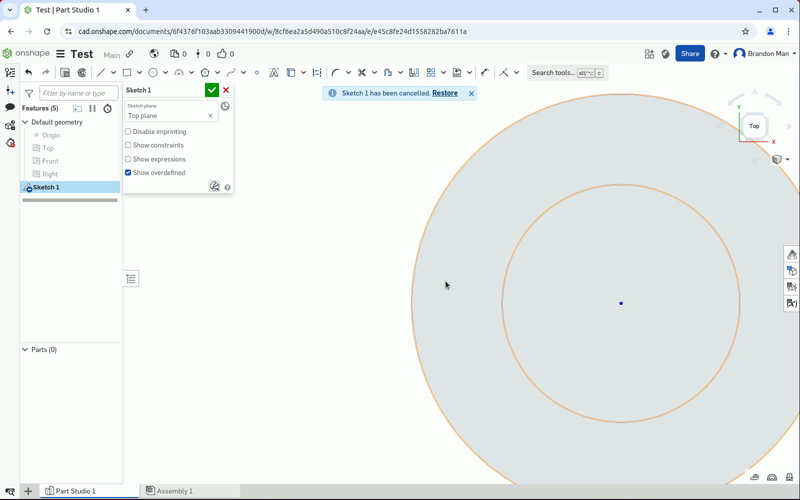
click(445, 280)
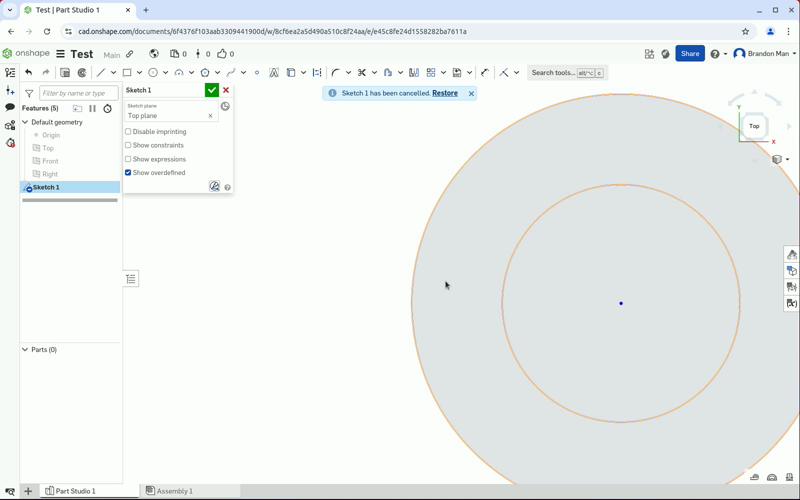
scroll(-6)
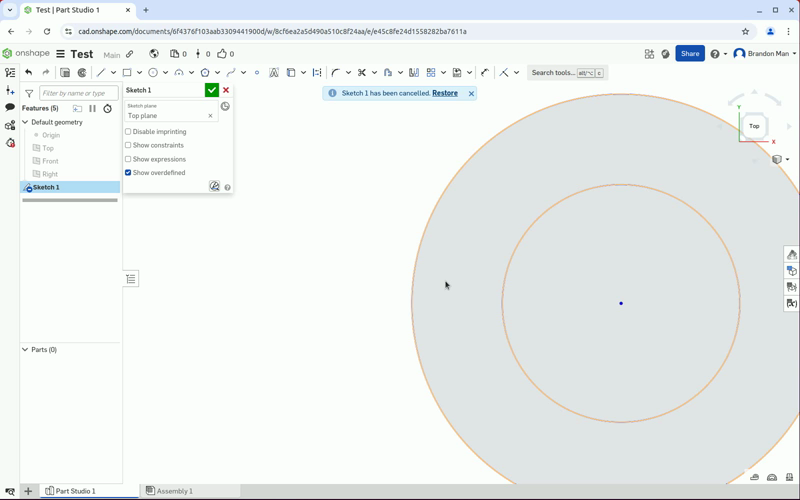
scroll(-6)
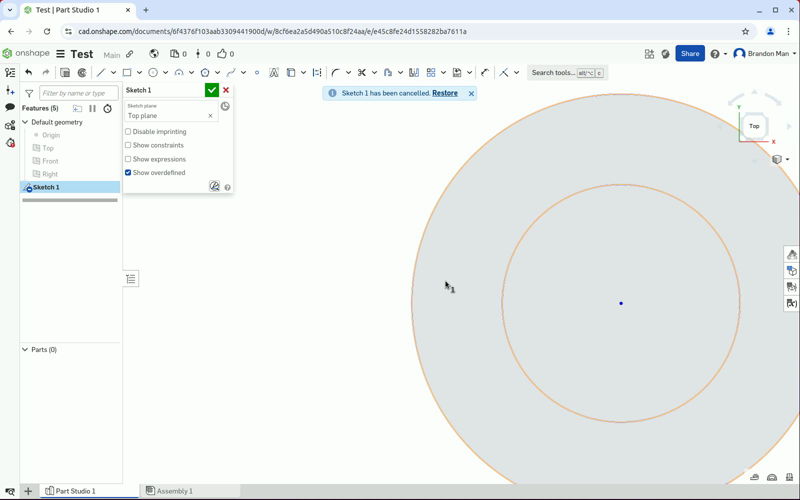
scroll(-6)
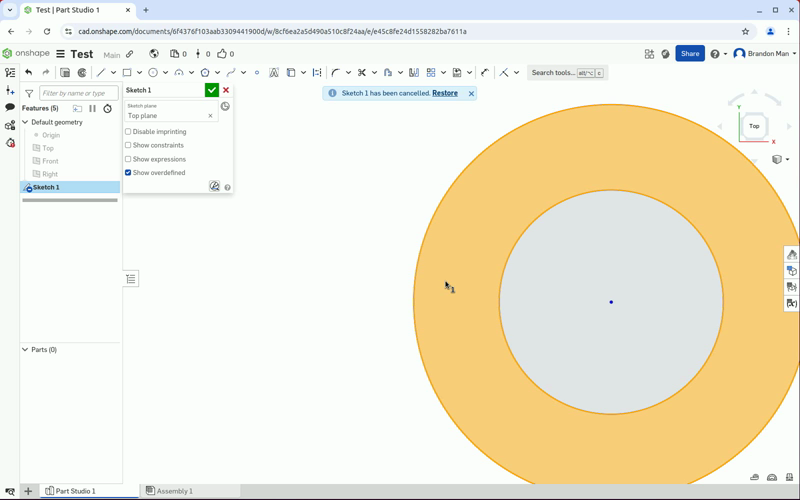
scroll(-6)
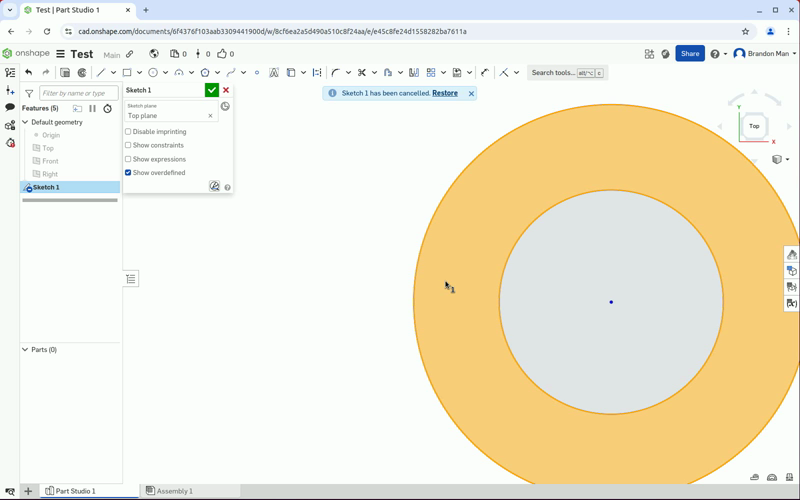
scroll(-6)
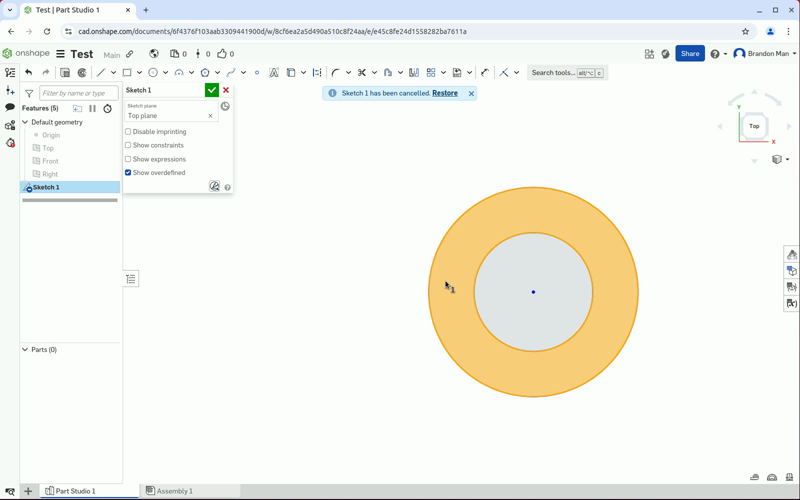
scroll(-6)
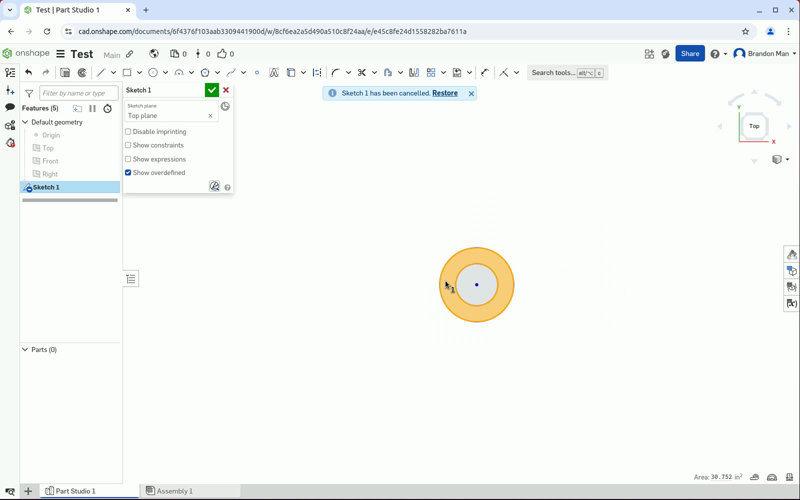
scroll(-6)
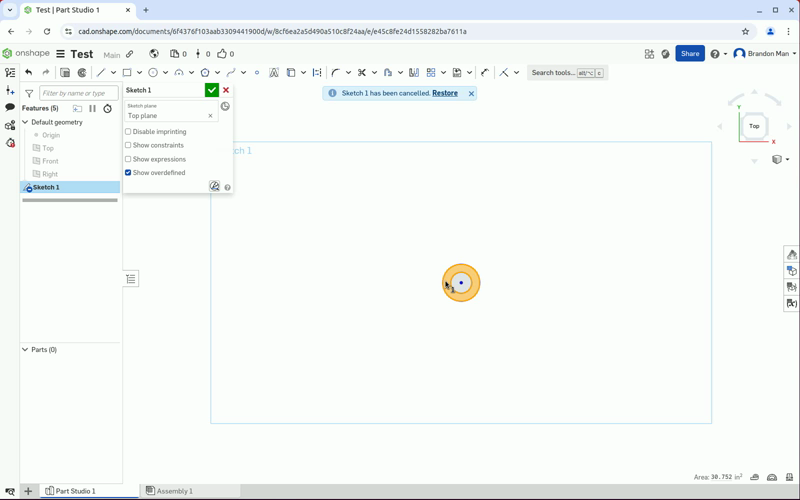
mouse_move(73, 352)
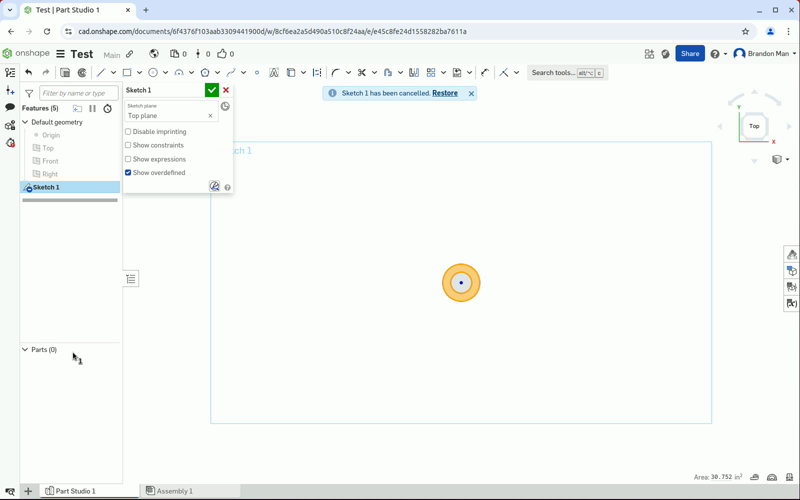
key(shift+y)
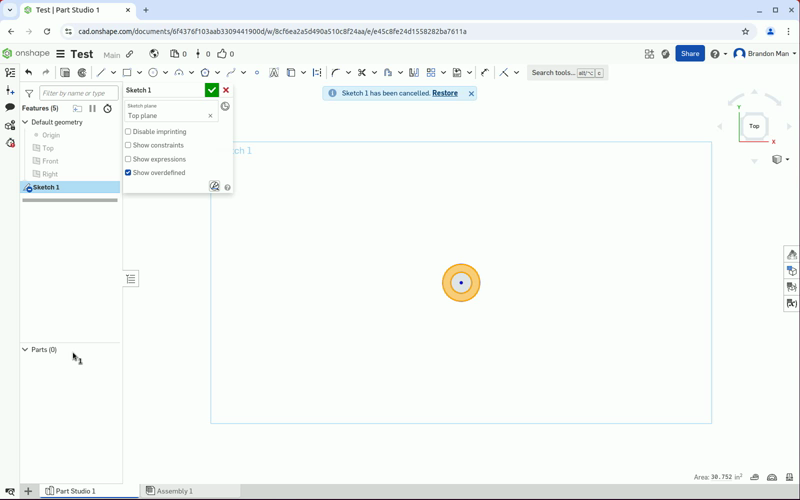
key(shift+e)
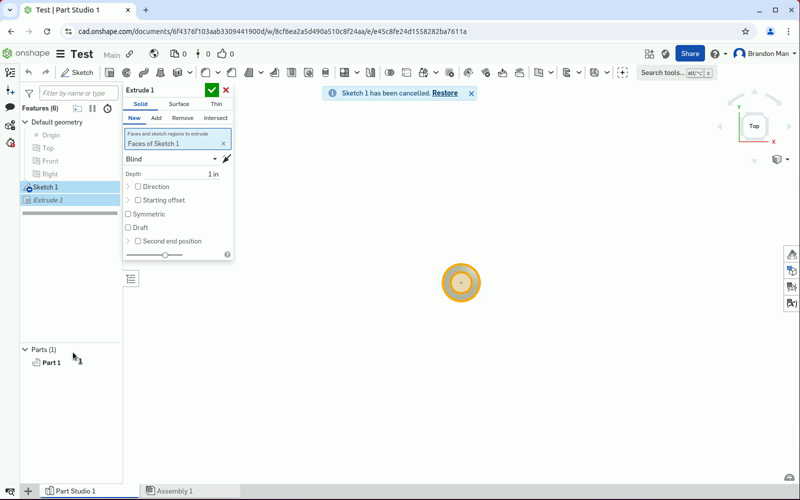
mouse_move(143, 106)
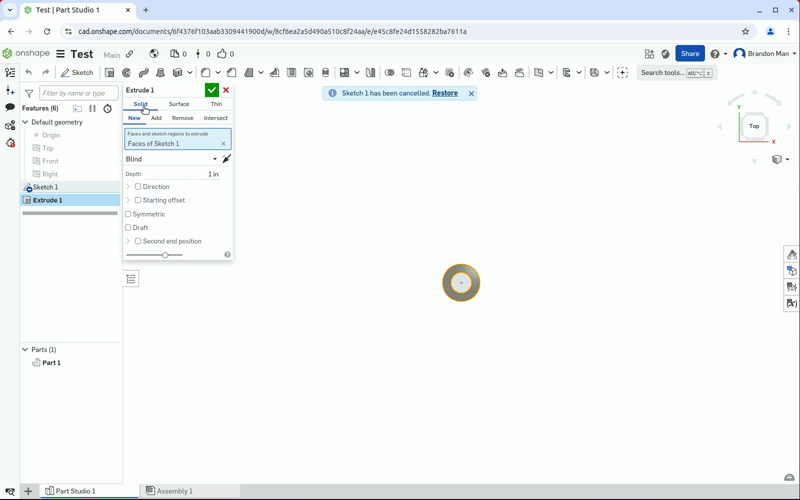
click(143, 106)
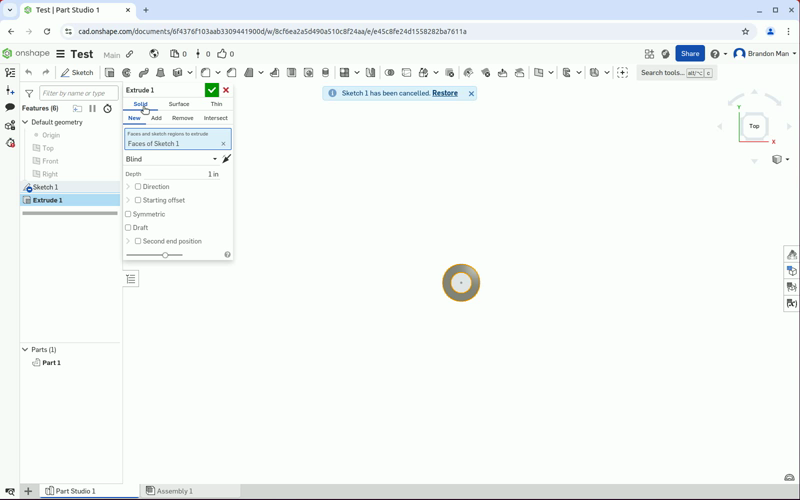
mouse_move(137, 120)
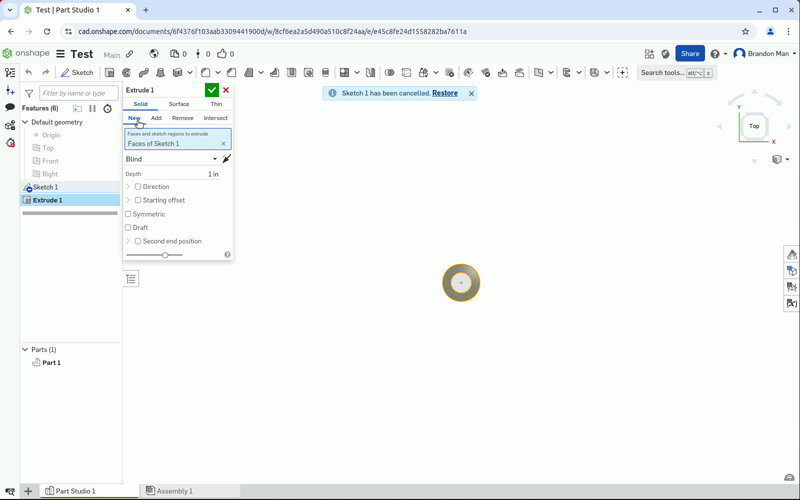
click(137, 120)
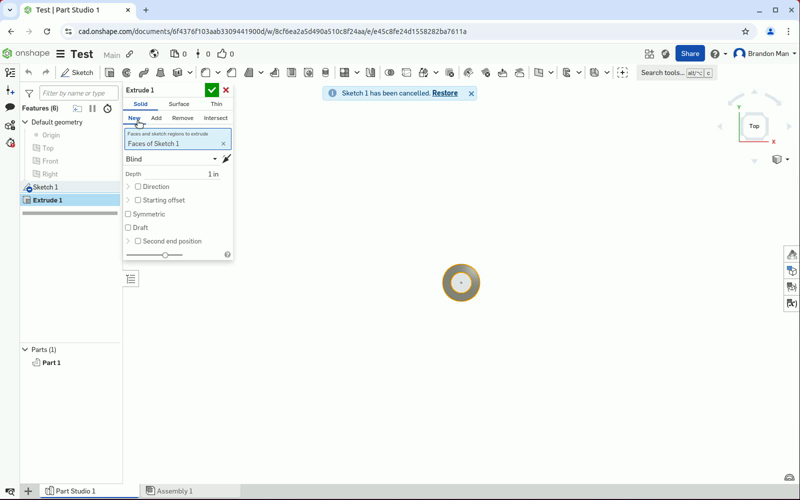
key(tab, 4)
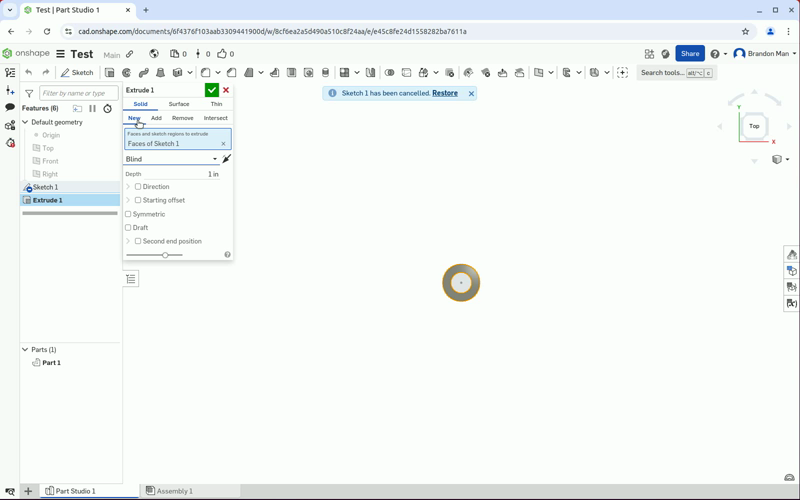
text(3.37)
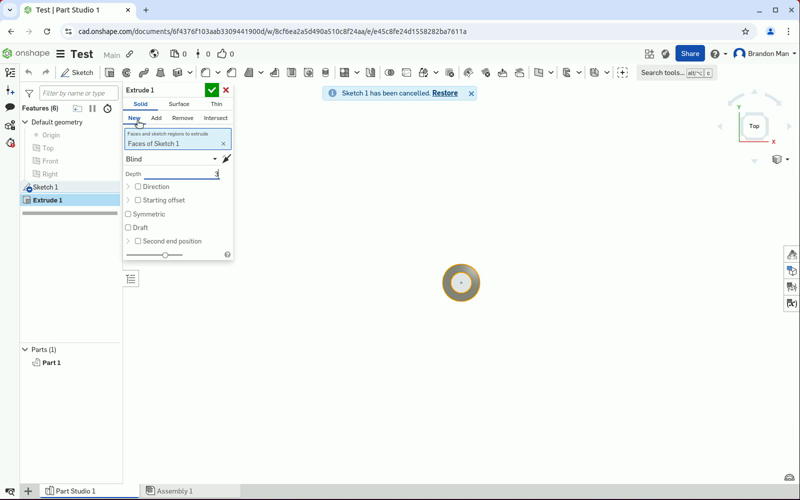
key(enter)
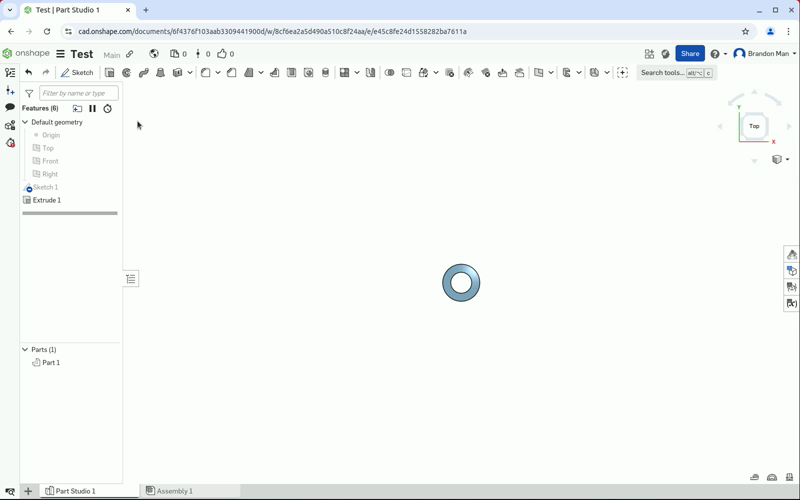
key(shift+h)
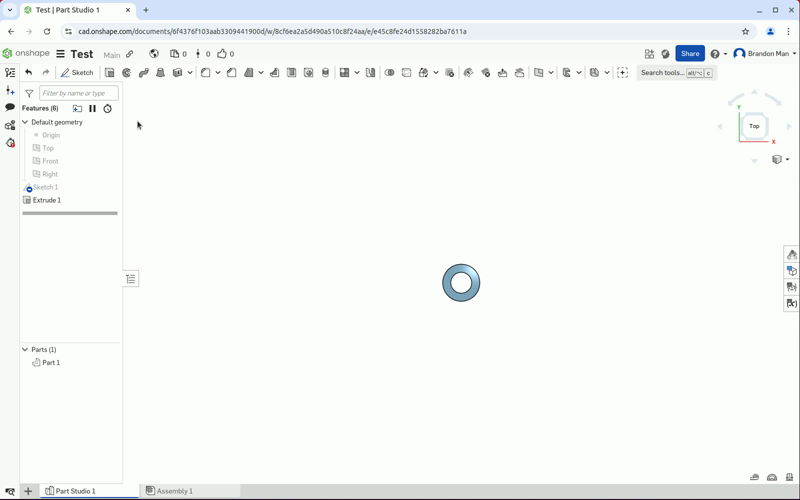
key(shift+h)
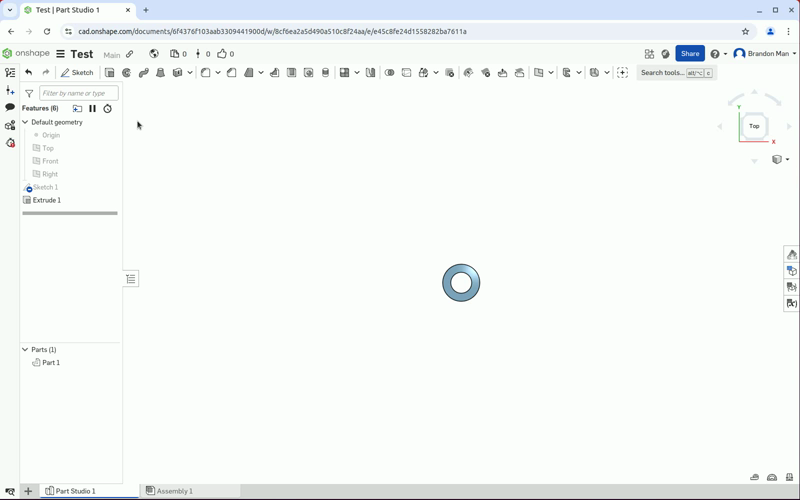
mouse_move(73, 189)
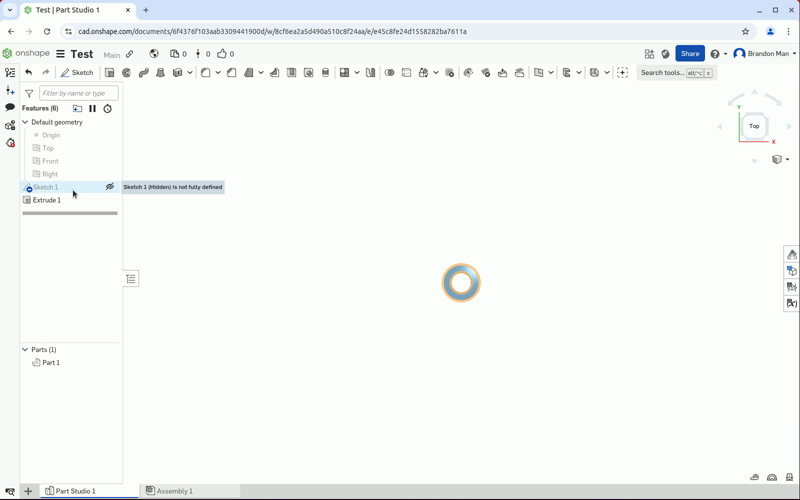
click(73, 189)
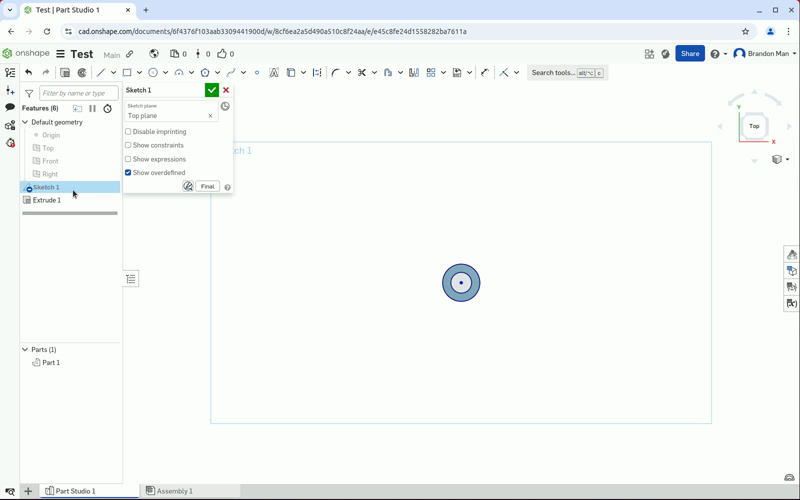
mouse_move(229, 92)
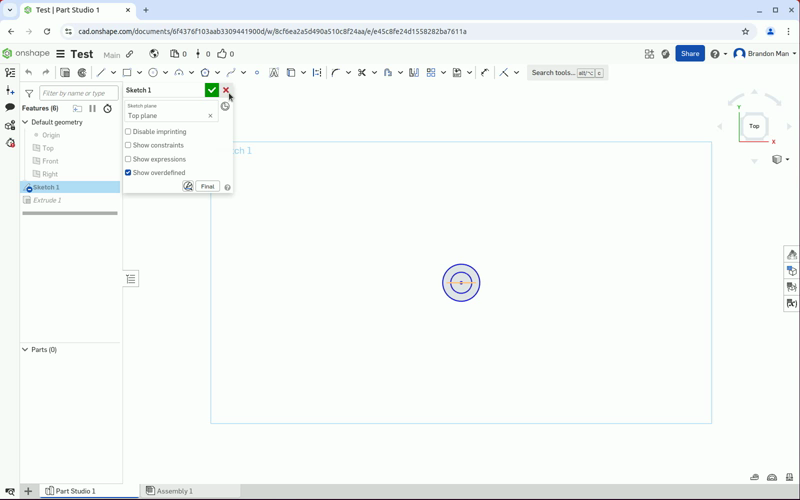
click(229, 92)
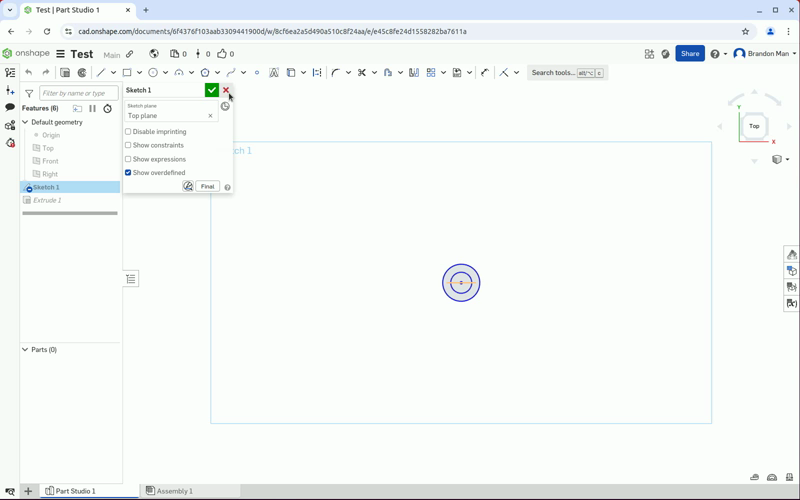
key(shift+s)
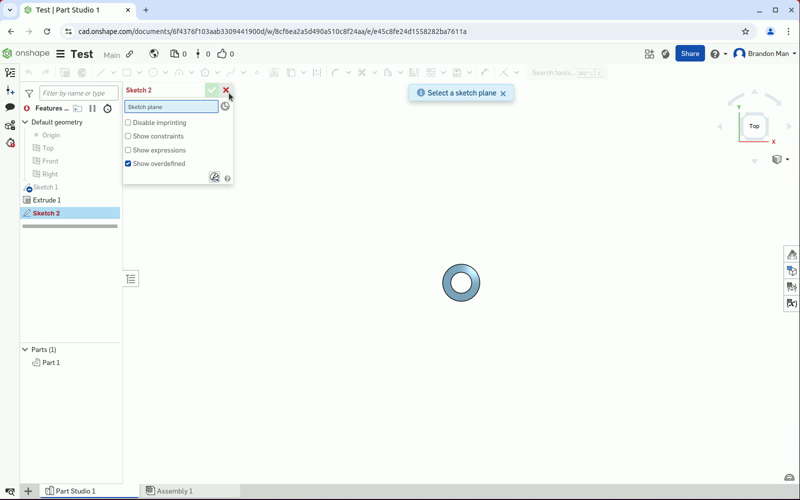
mouse_move(73, 150)
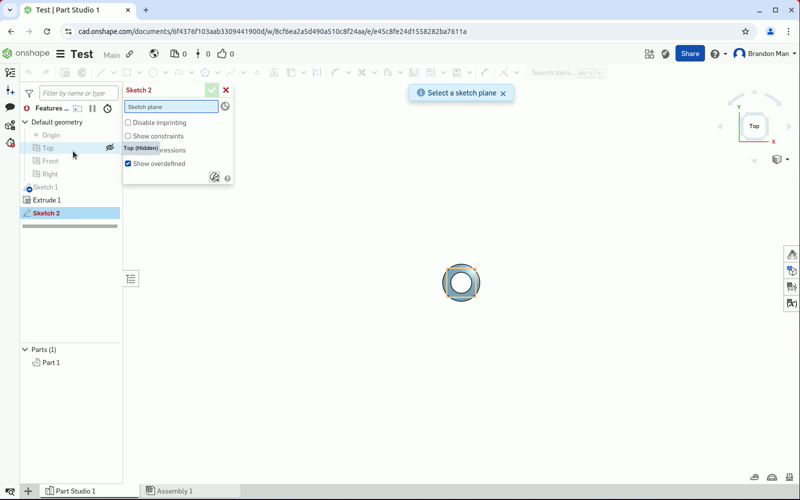
click(73, 150)
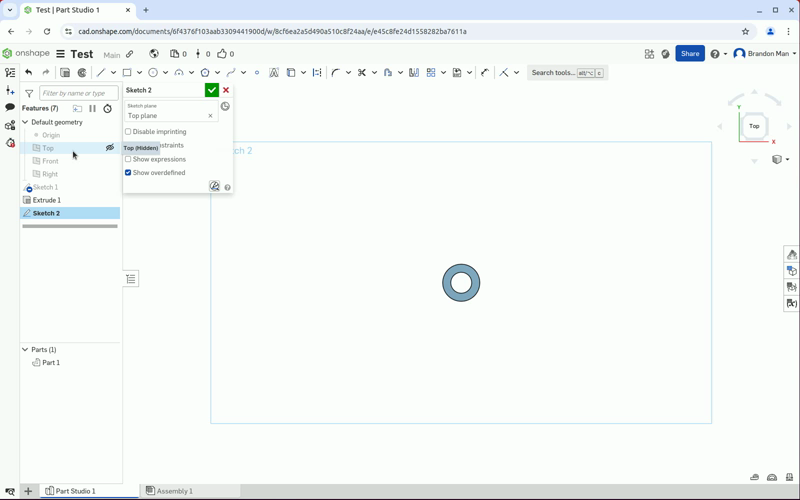
mouse_move(73, 352)
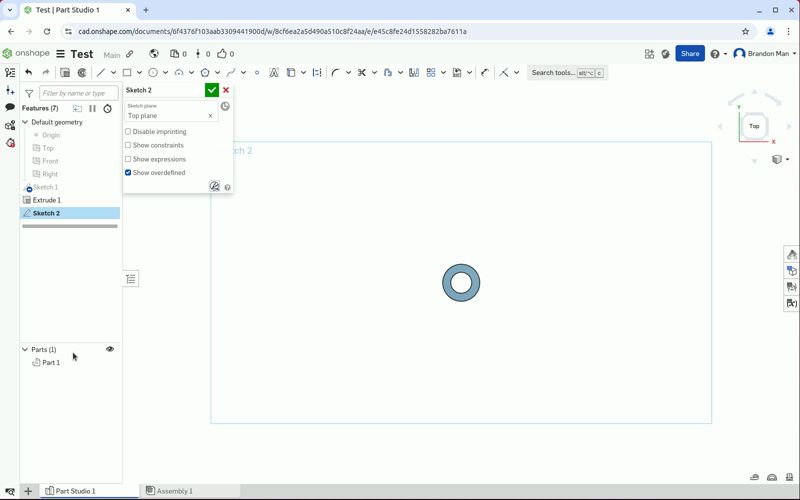
key(y)
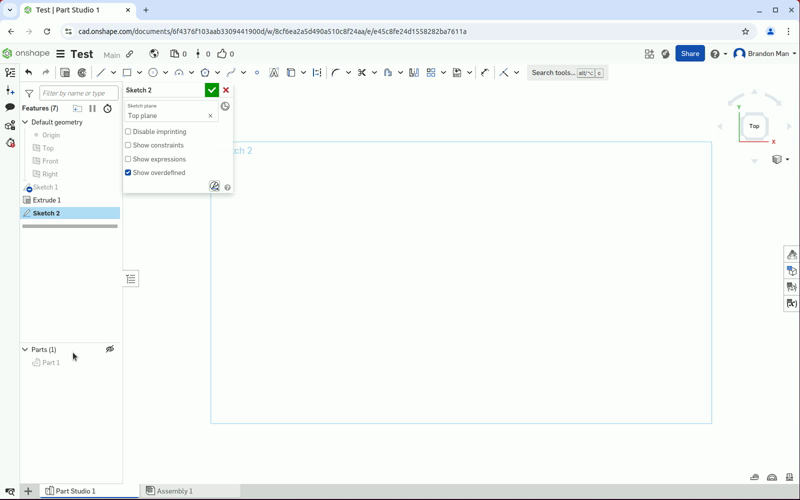
key(c)
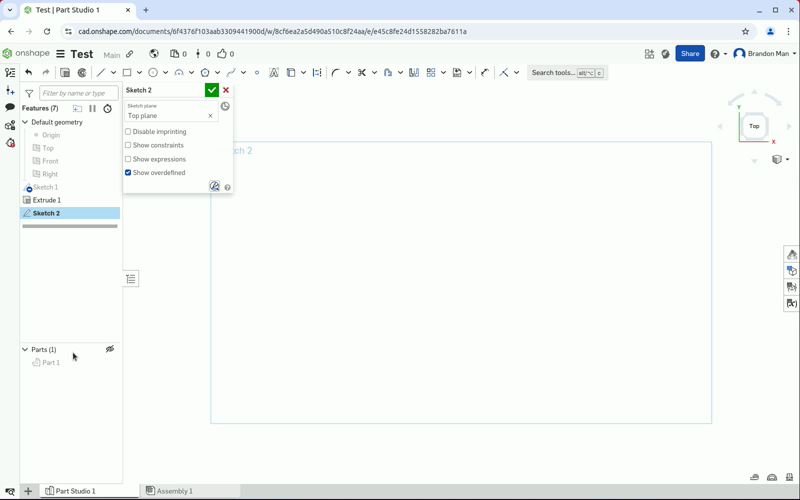
key_down(shift)
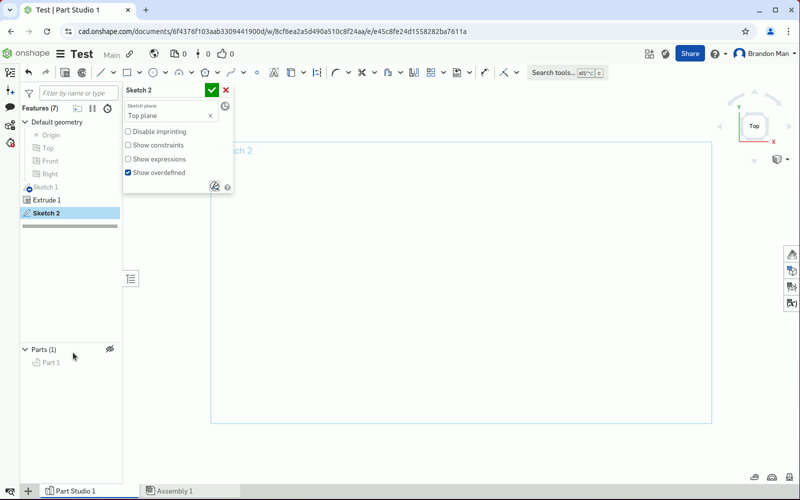
mouse_move(372, 291)
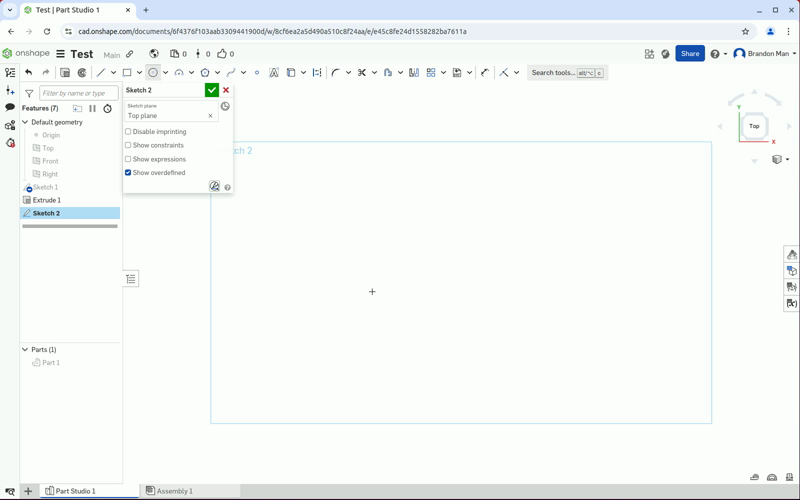
click(372, 291)
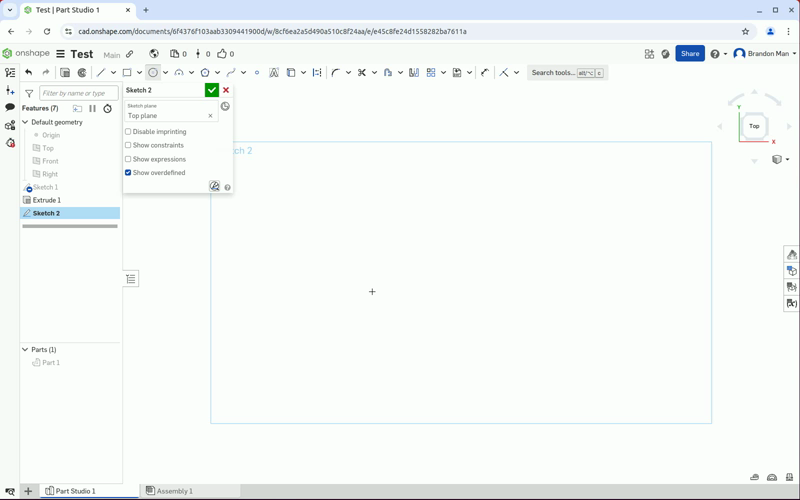
key_up(shift)
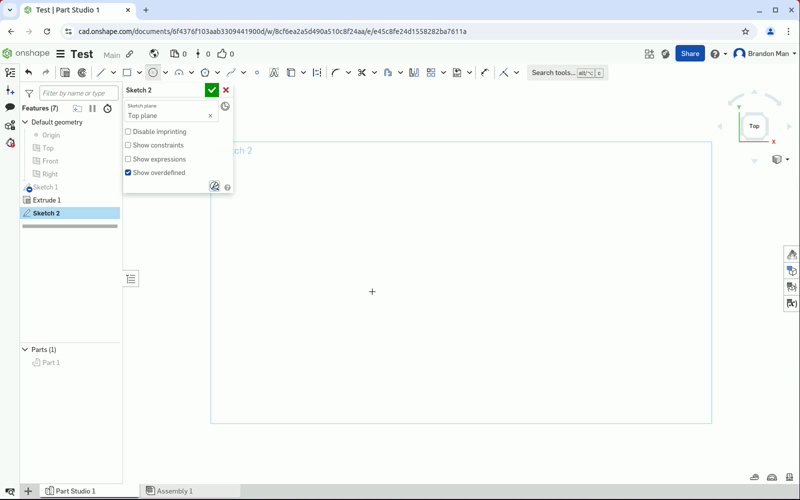
mouse_move(390, 291)
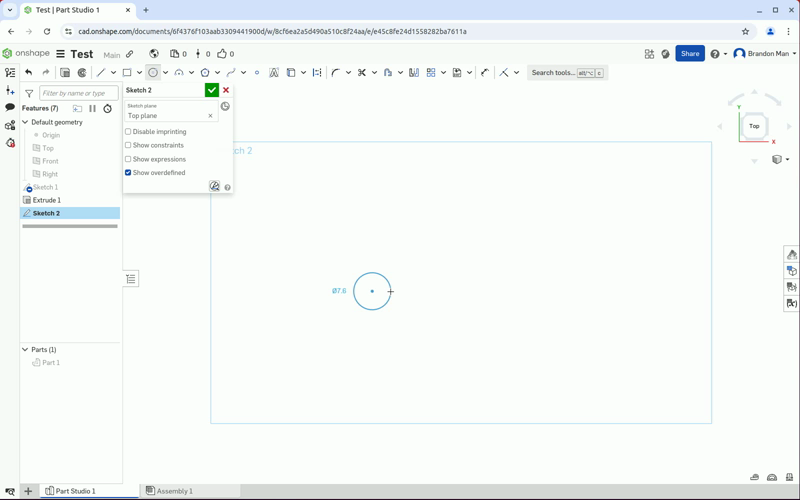
click(390, 291)
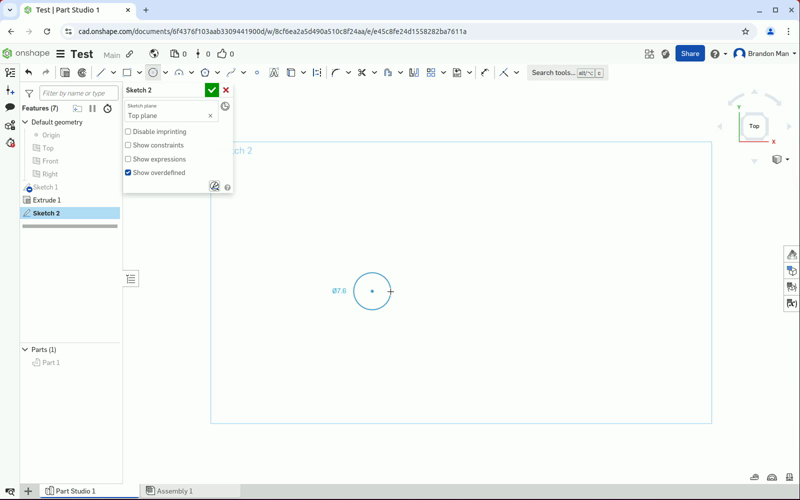
key(esc)
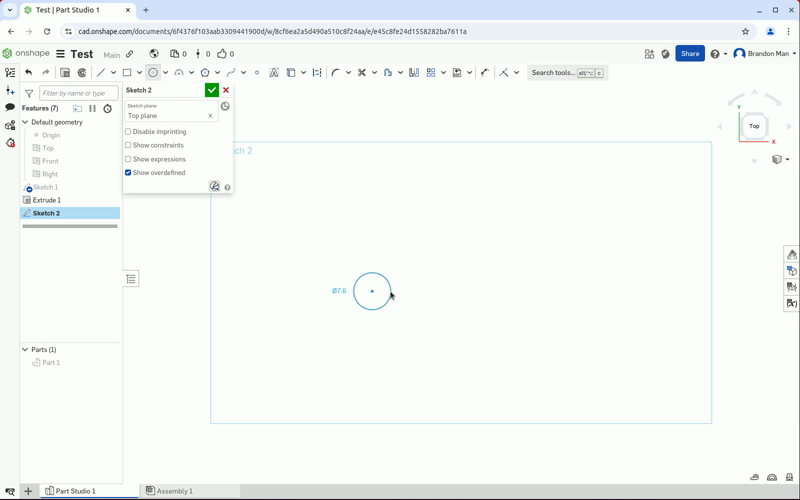
key(c)
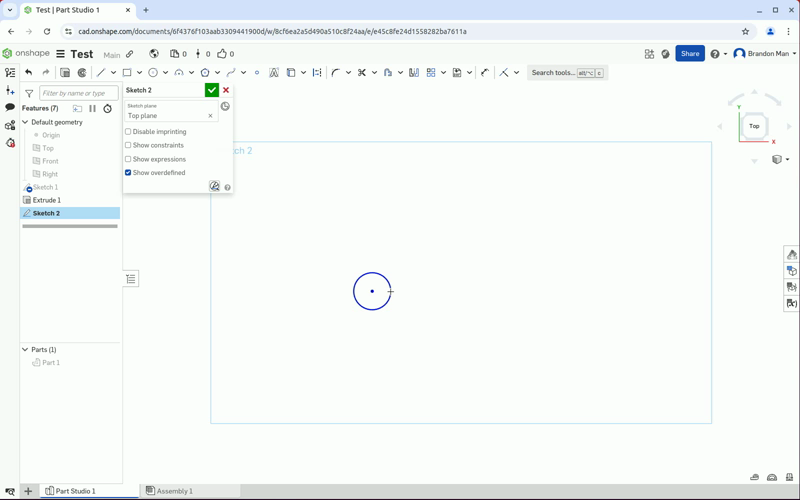
key_down(shift)
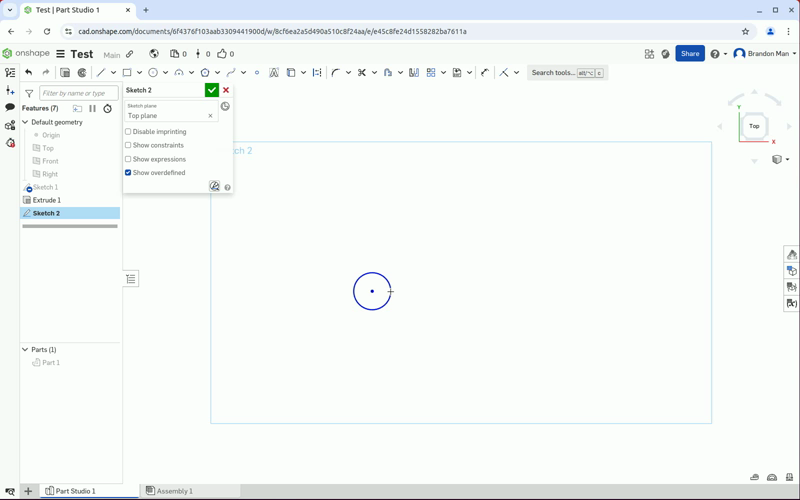
mouse_move(372, 291)
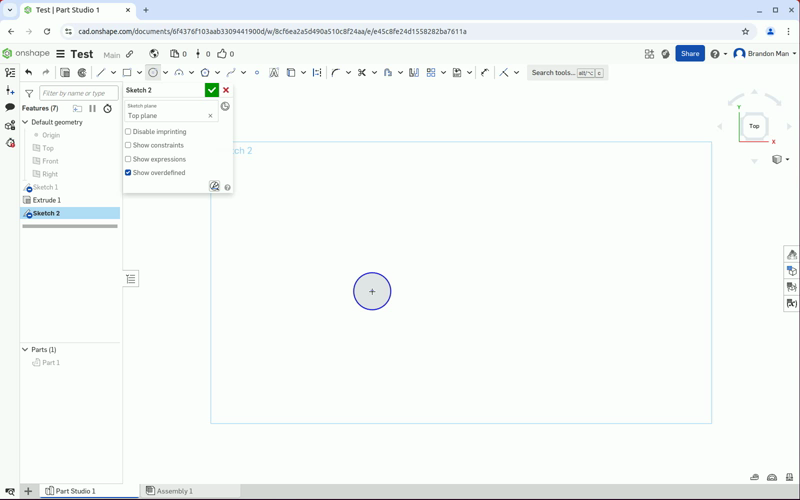
click(372, 291)
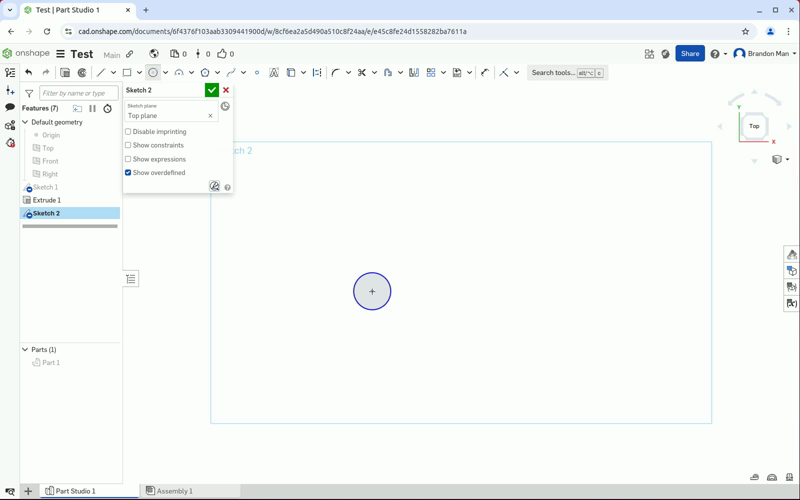
key_up(shift)
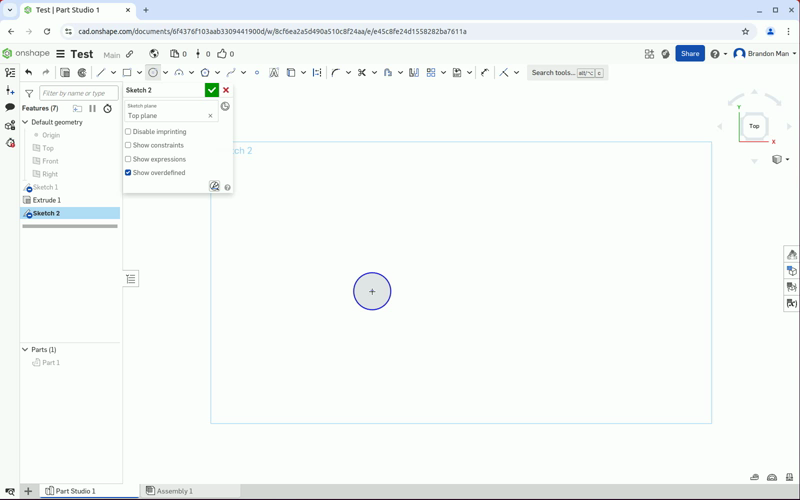
mouse_move(382, 291)
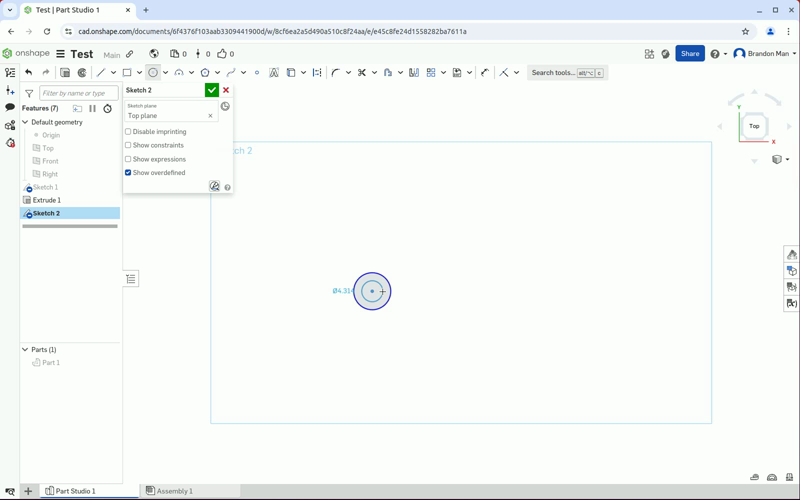
click(382, 291)
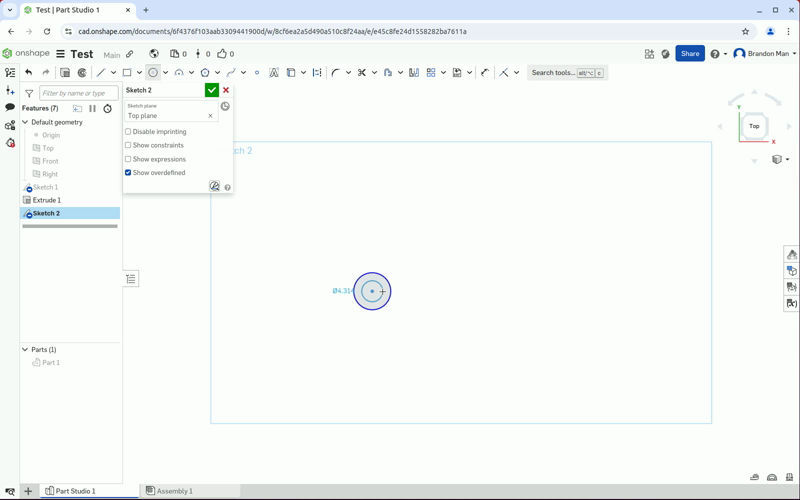
key(esc)
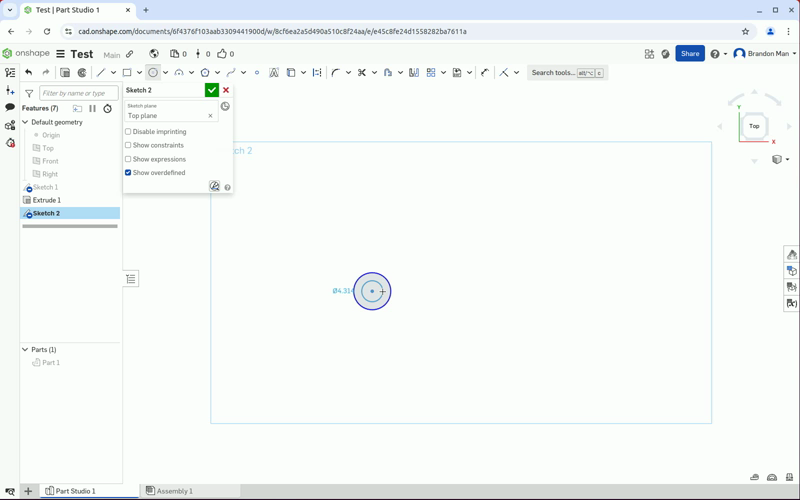
mouse_move(382, 287)
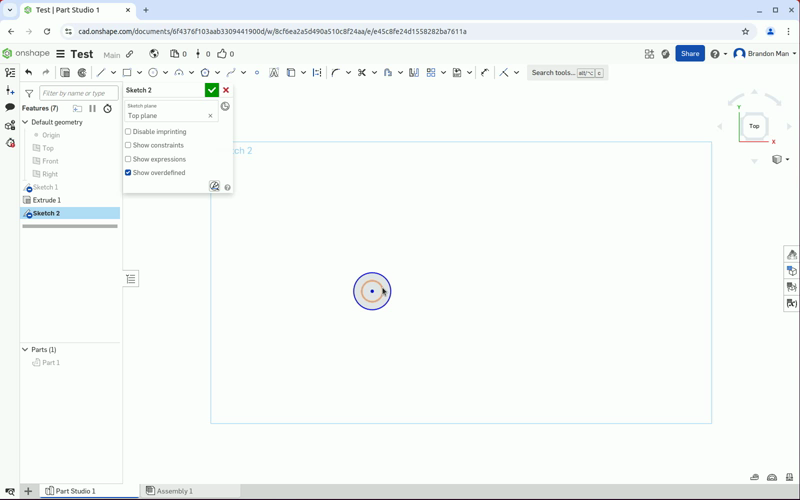
scroll(6)
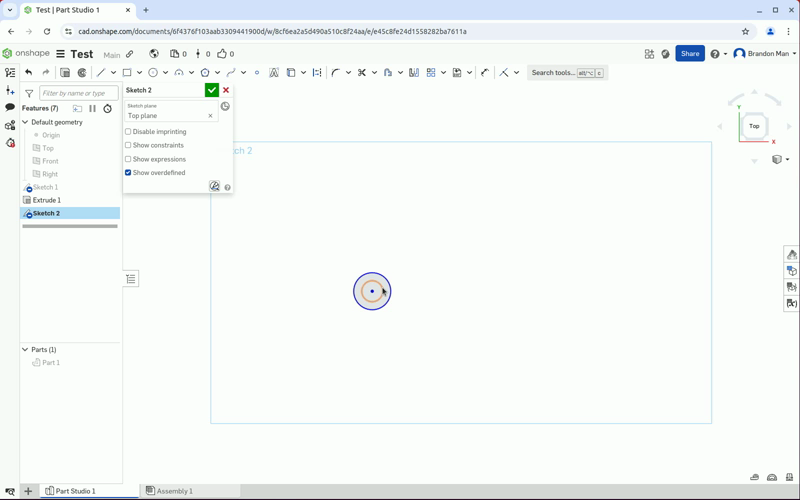
scroll(6)
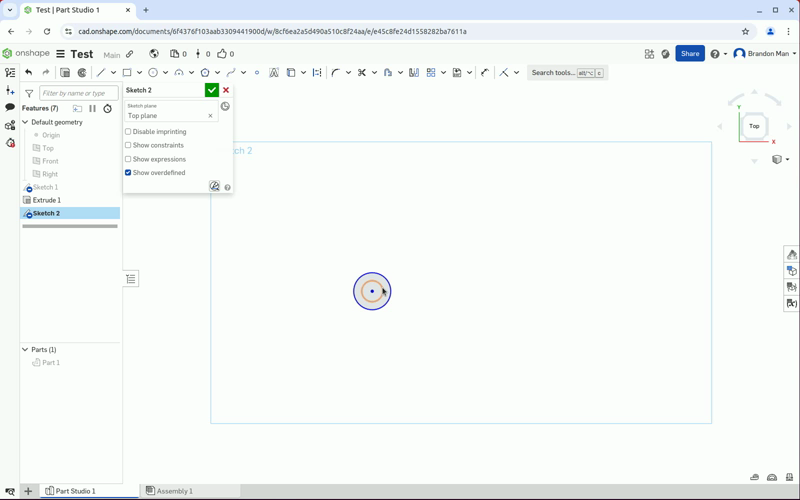
scroll(6)
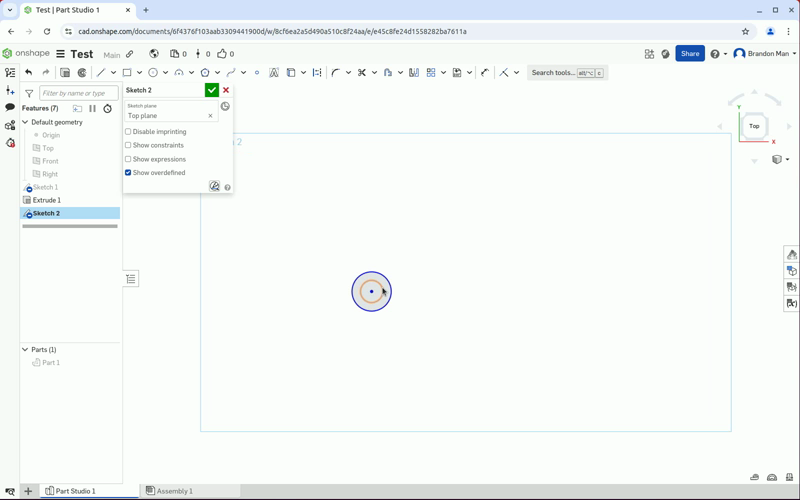
scroll(6)
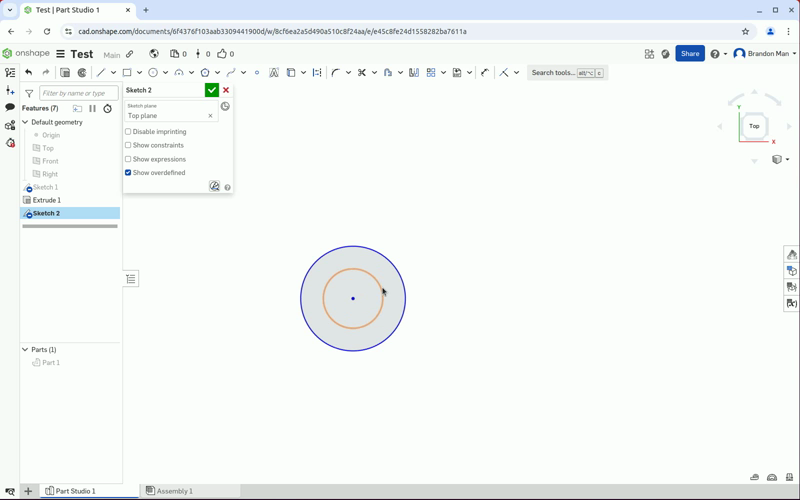
scroll(6)
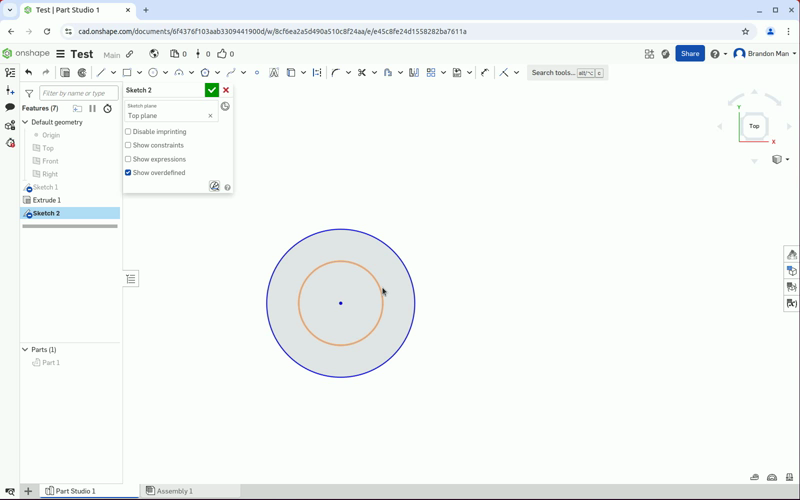
scroll(6)
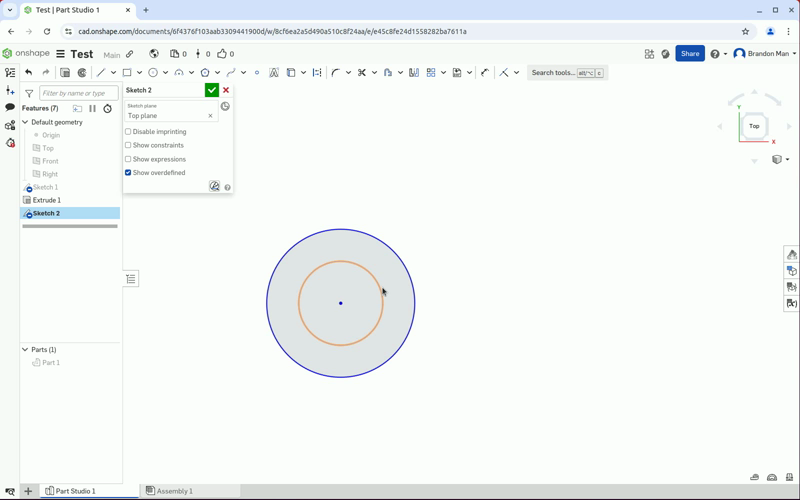
scroll(6)
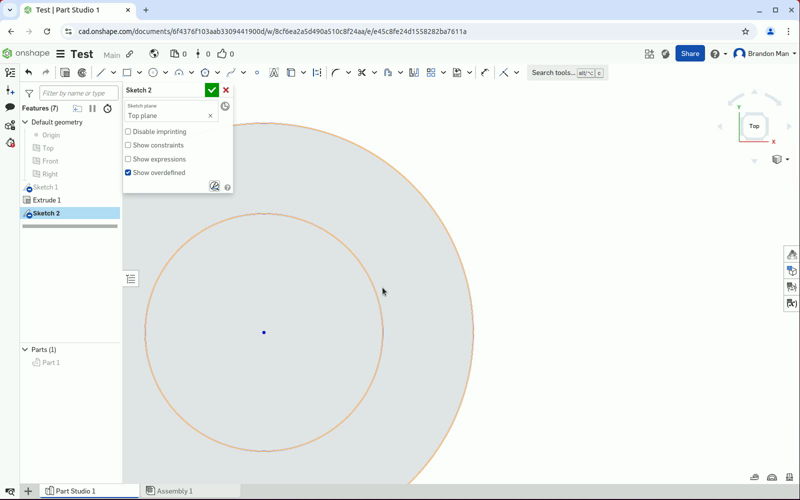
click(382, 287)
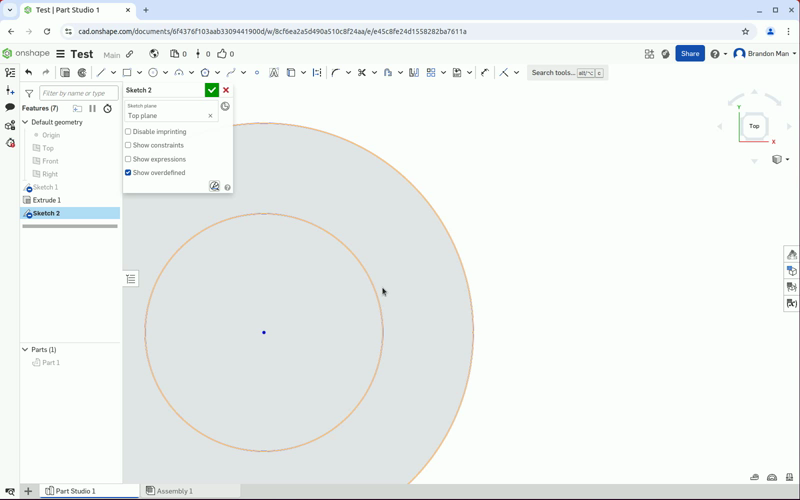
scroll(-6)
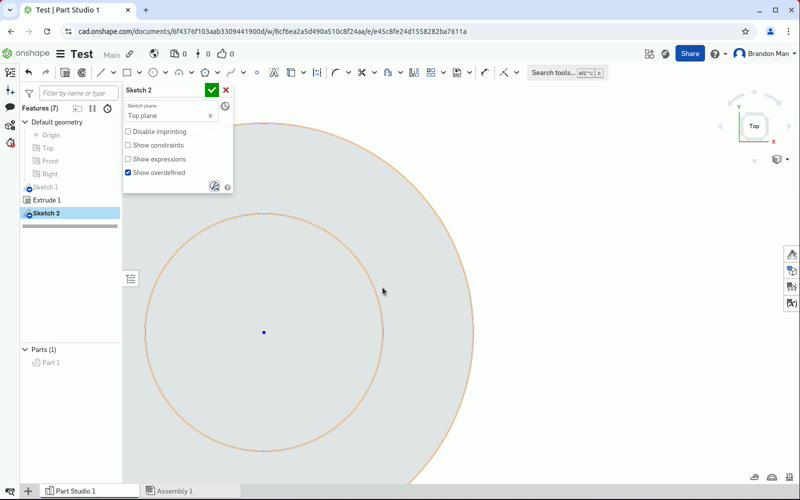
scroll(-6)
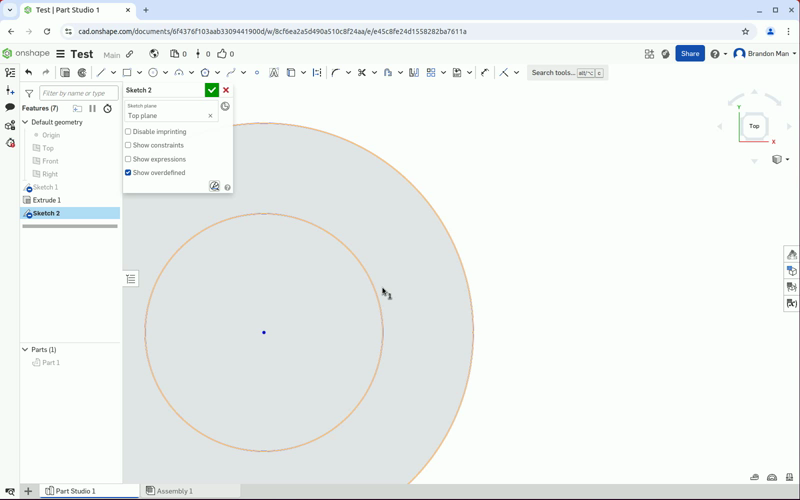
scroll(-6)
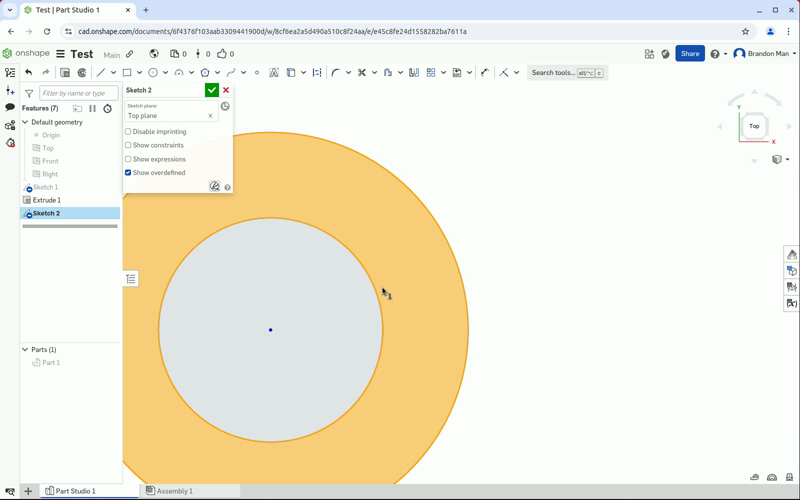
scroll(-6)
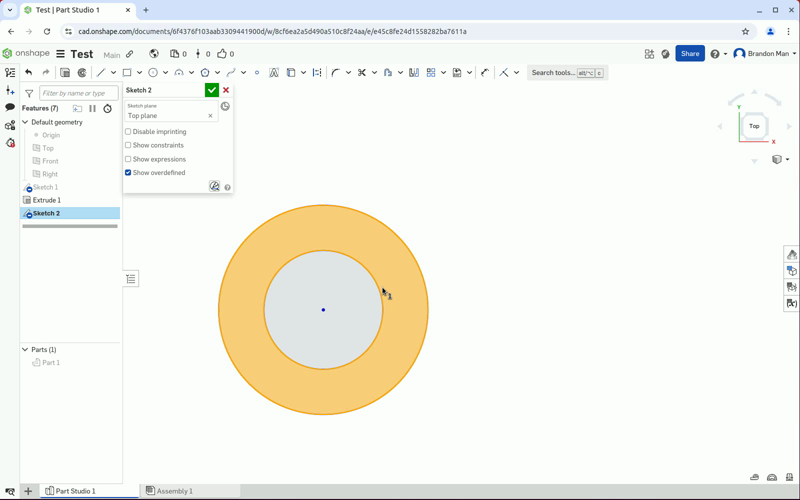
scroll(-6)
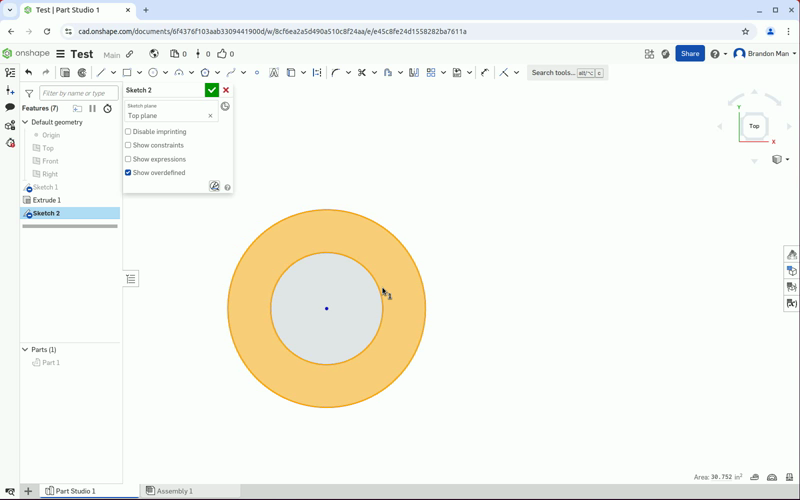
scroll(-6)
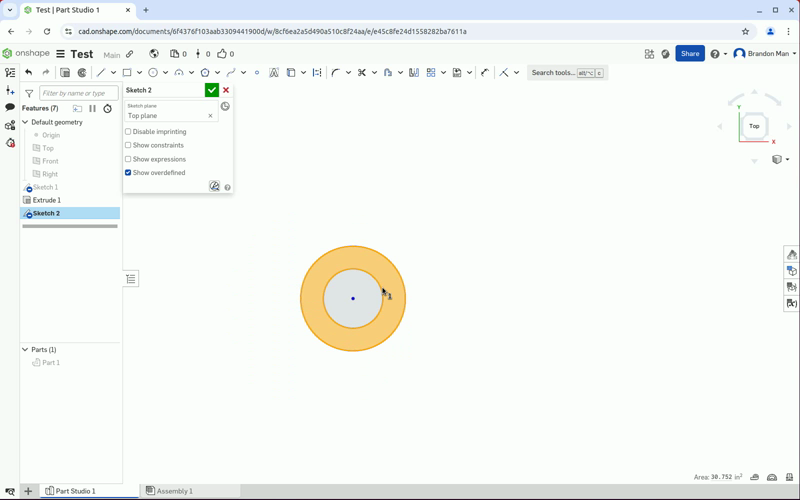
scroll(-6)
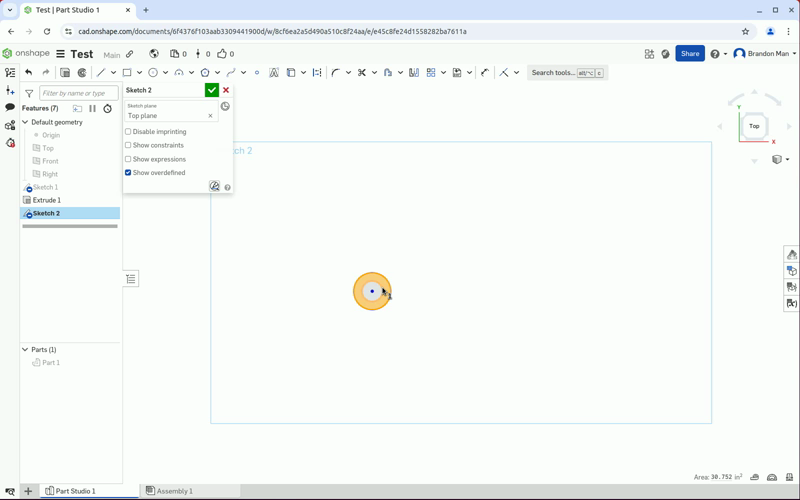
mouse_move(73, 352)
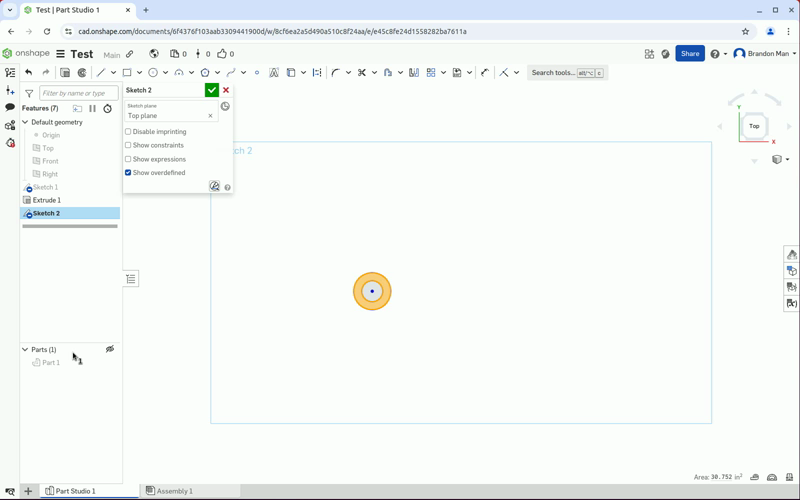
key(shift+y)
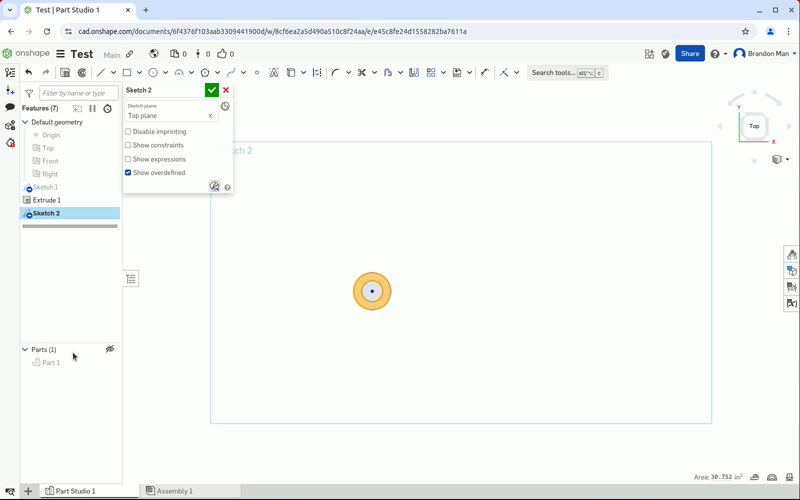
key(shift+e)
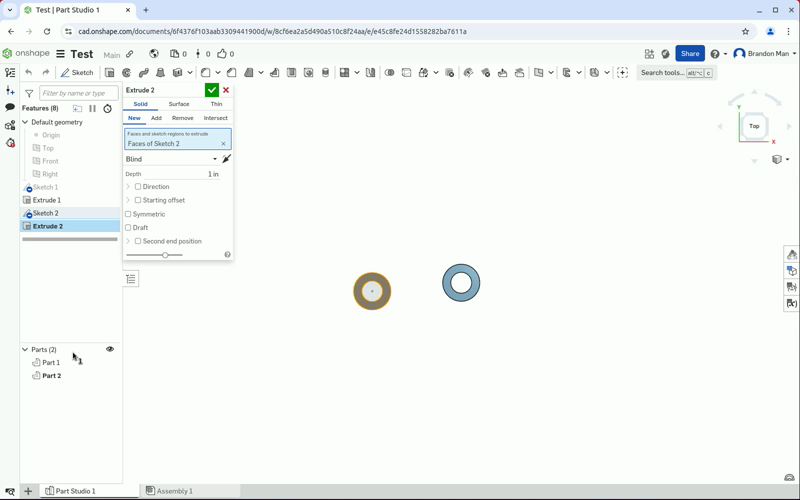
mouse_move(143, 106)
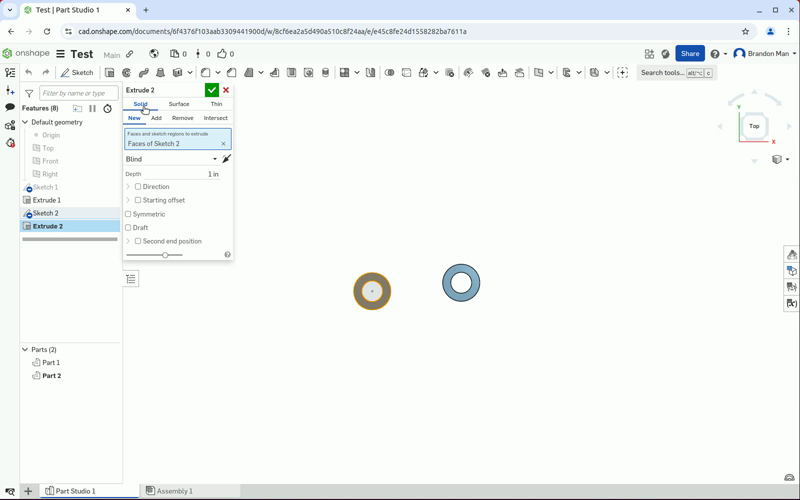
click(143, 106)
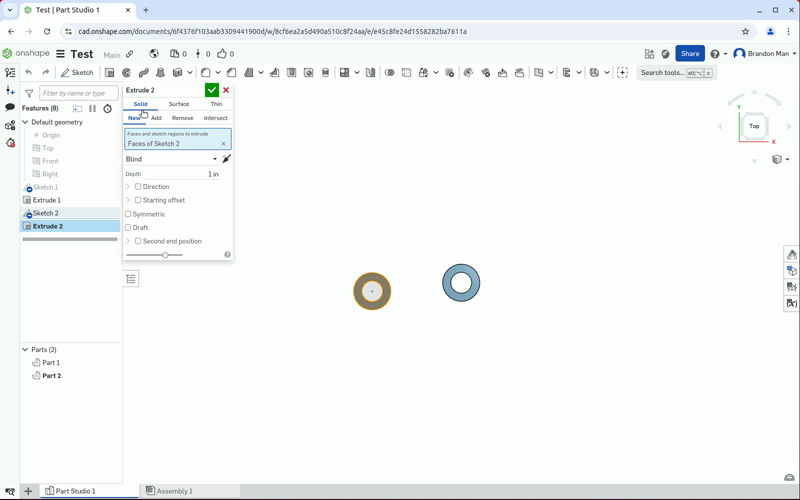
mouse_move(137, 120)
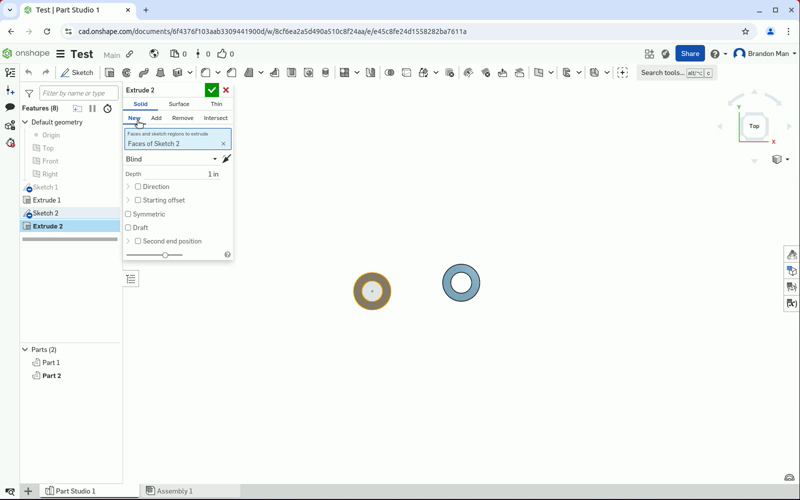
click(137, 120)
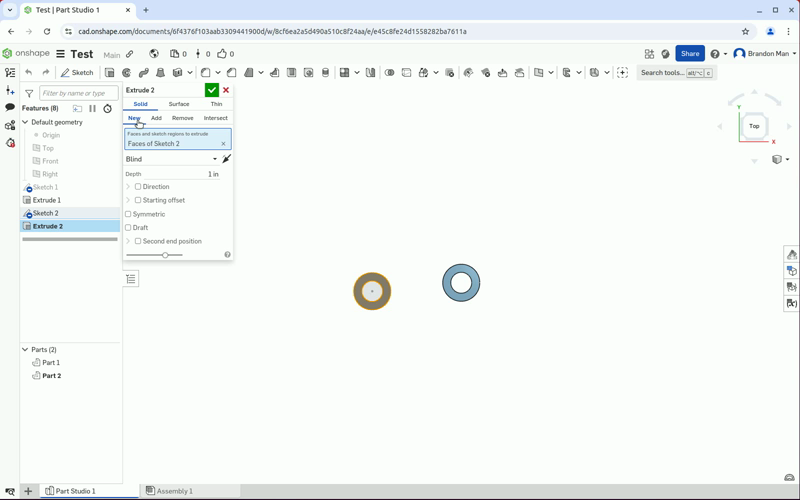
key(tab, 4)
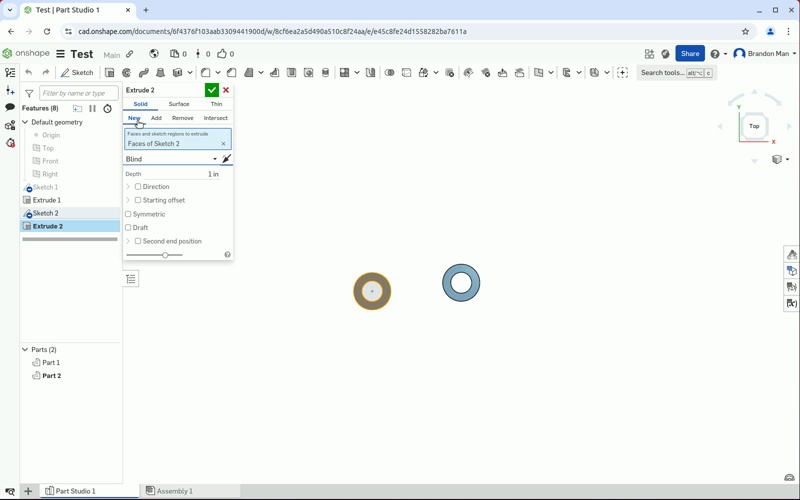
text(3.37)
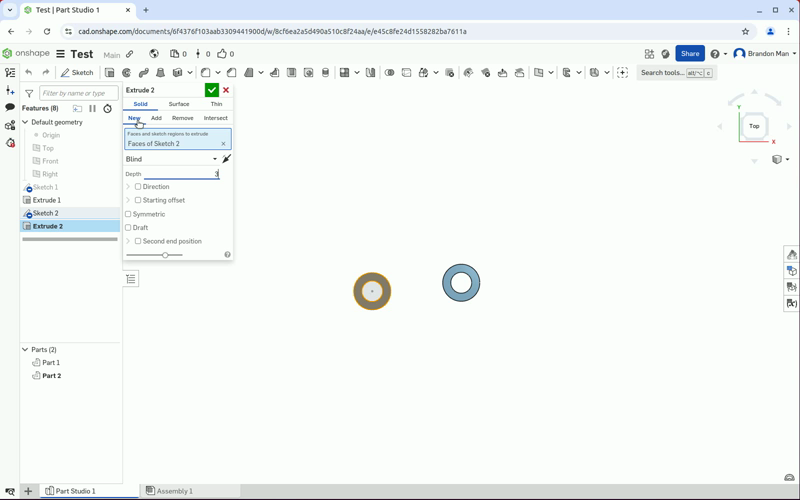
key(enter)
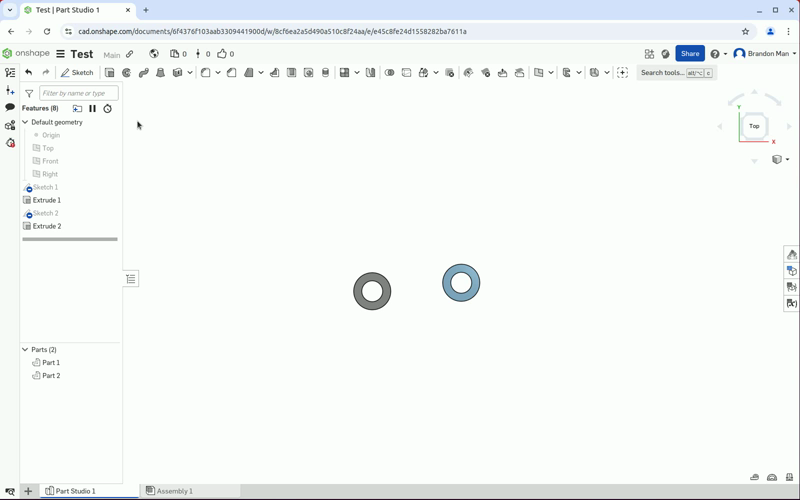
key(shift+h)
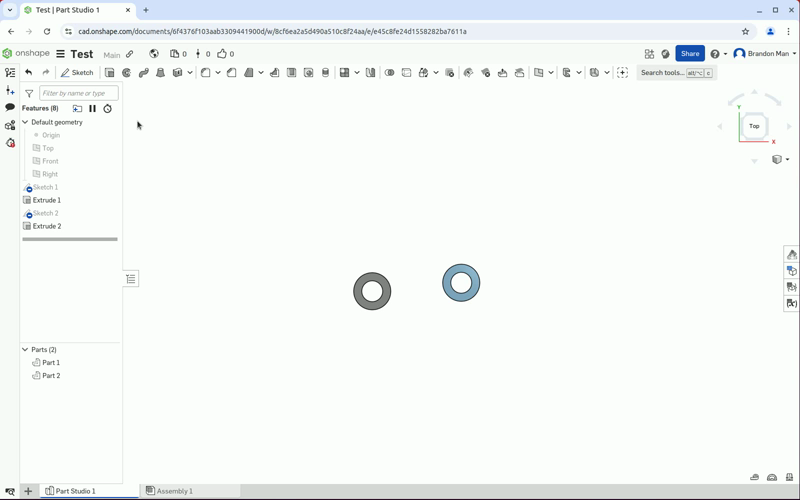
key(shift+h)
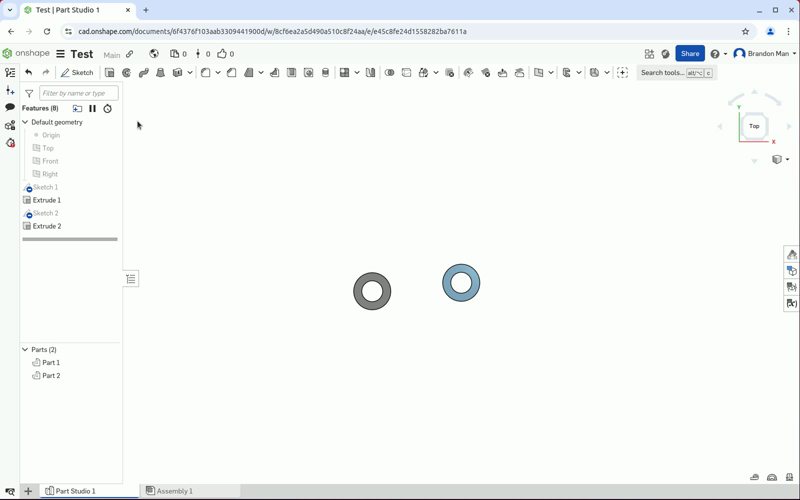
mouse_move(73, 189)
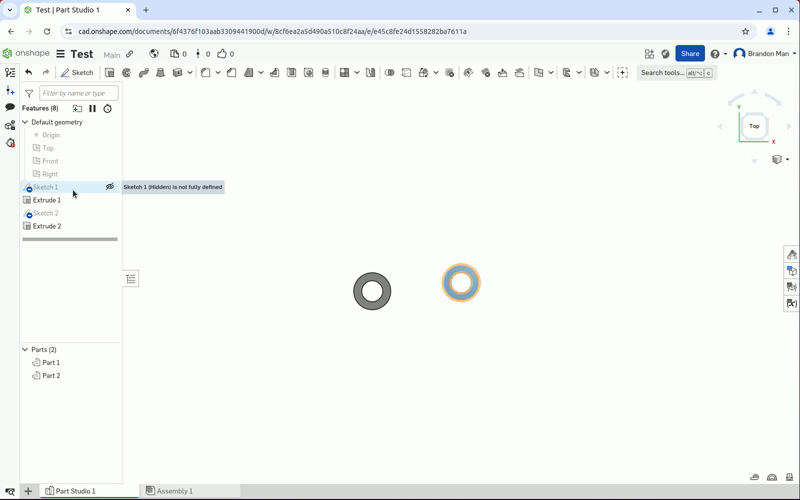
click(73, 189)
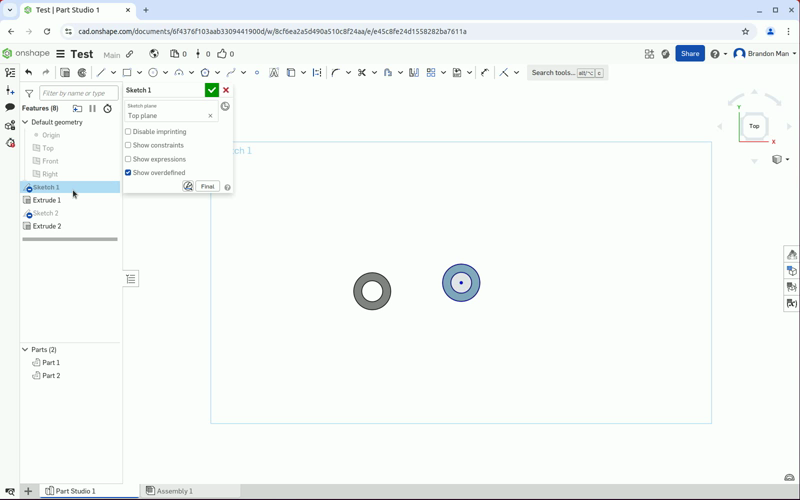
mouse_move(229, 92)
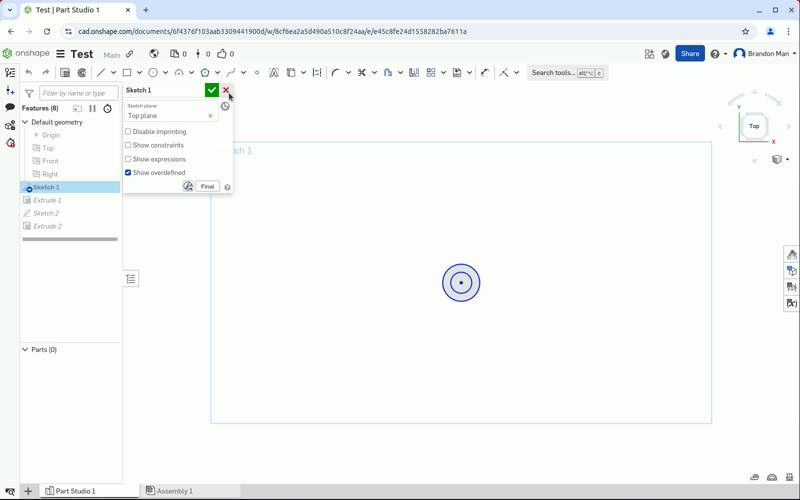
click(229, 92)
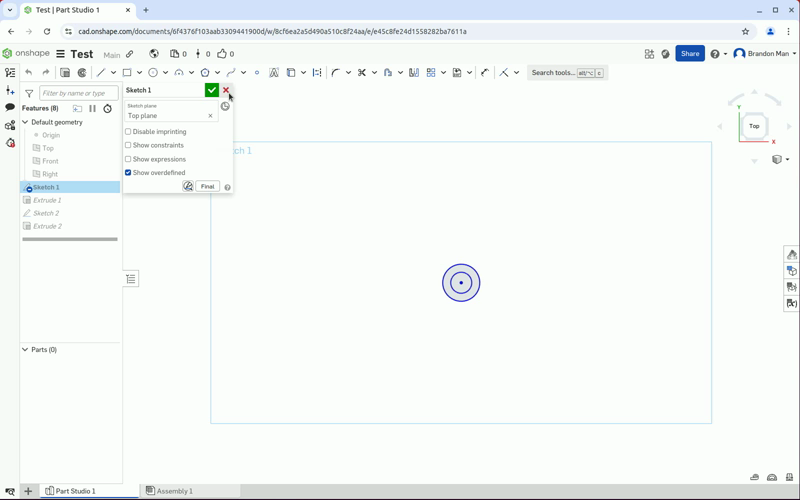
key(shift+s)
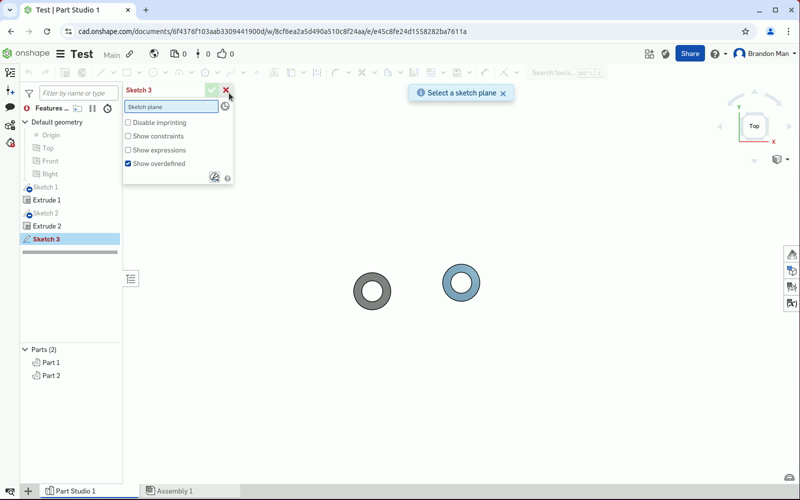
mouse_move(73, 150)
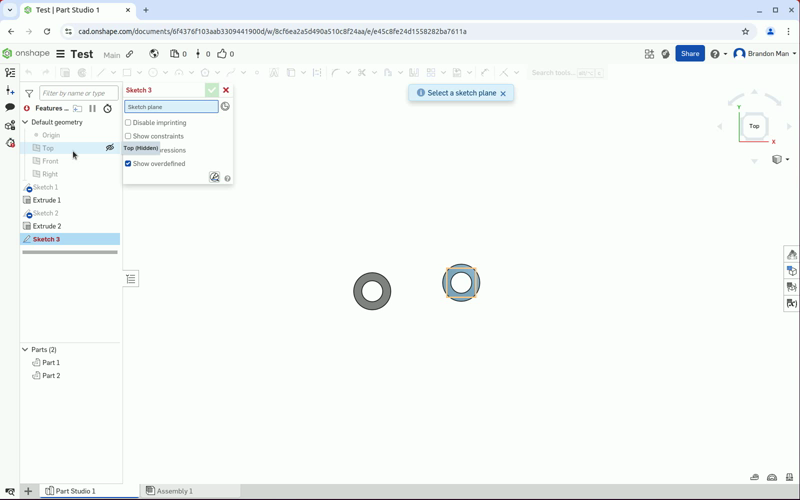
click(73, 150)
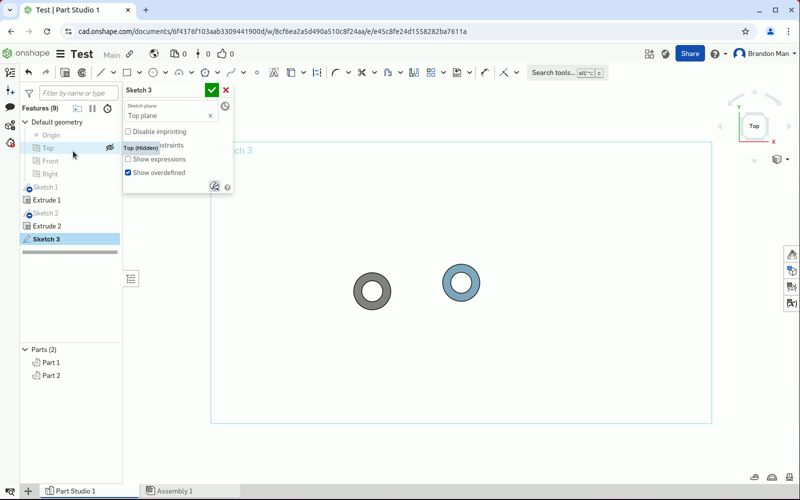
mouse_move(73, 352)
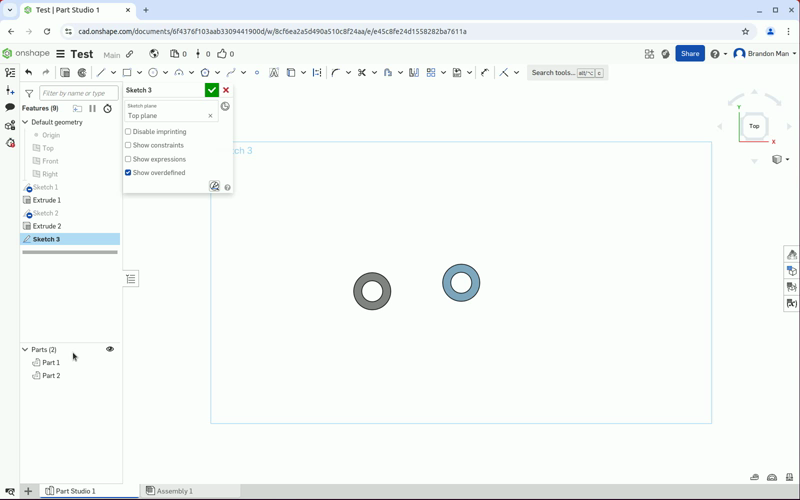
key(y)
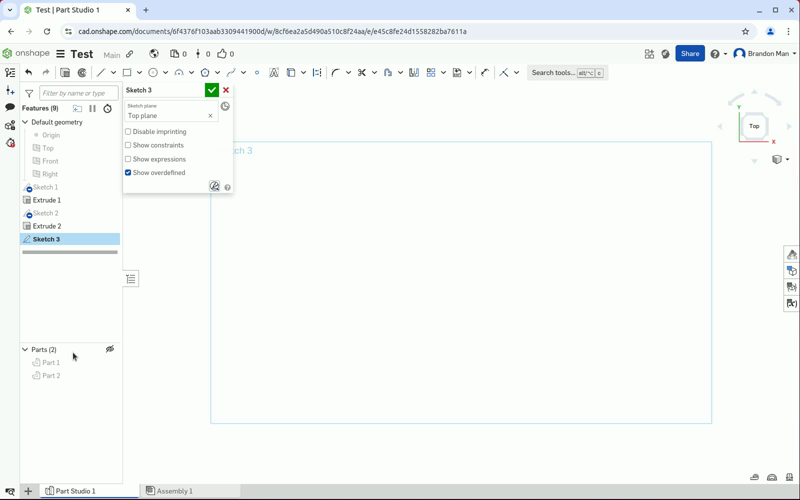
key(c)
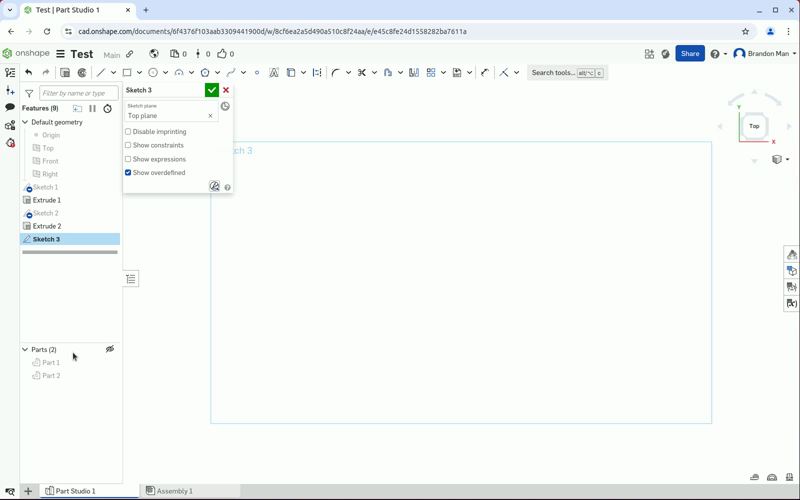
key_down(shift)
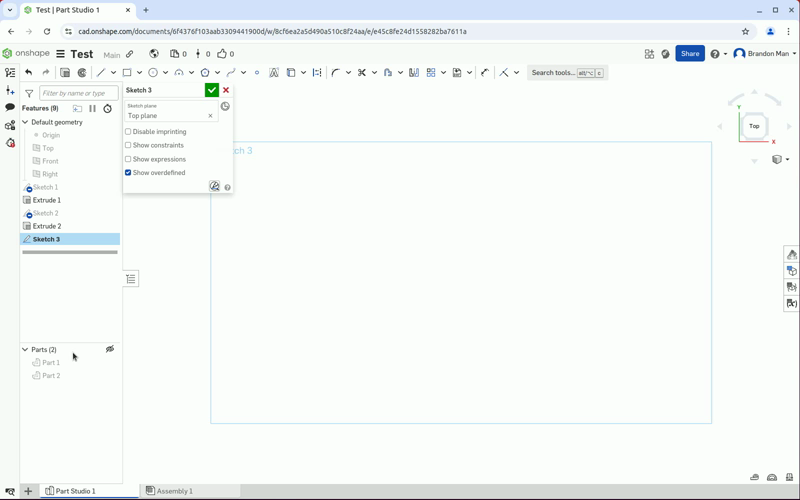
mouse_move(461, 282)
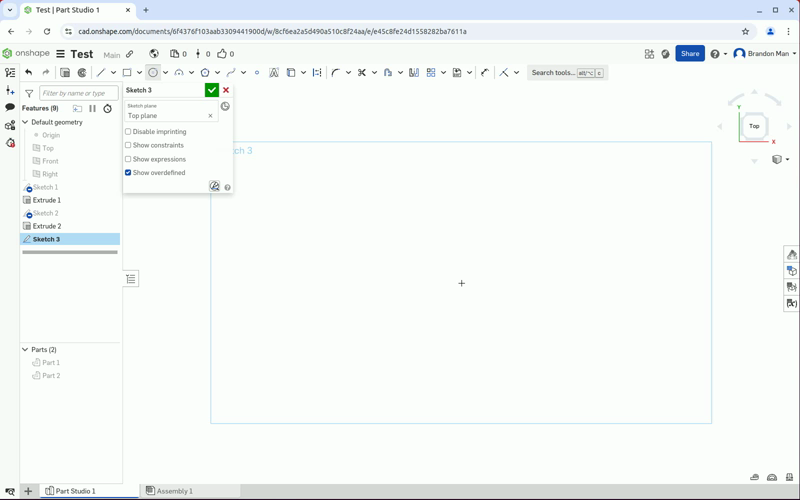
click(461, 282)
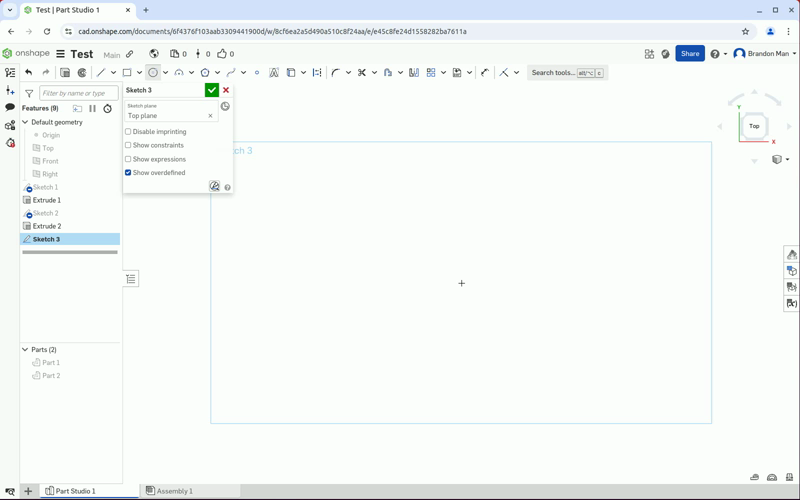
key_up(shift)
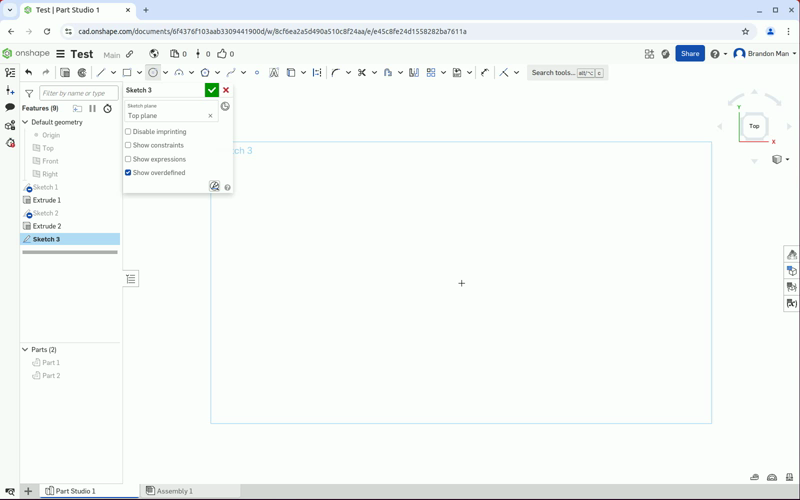
mouse_move(472, 282)
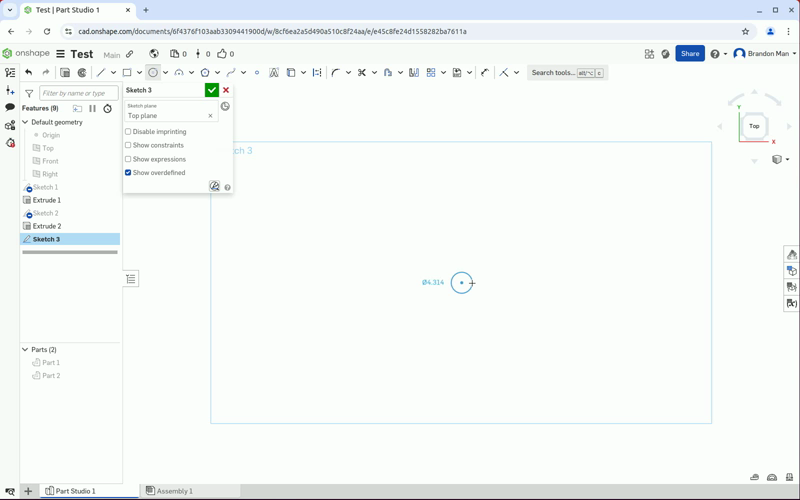
click(472, 282)
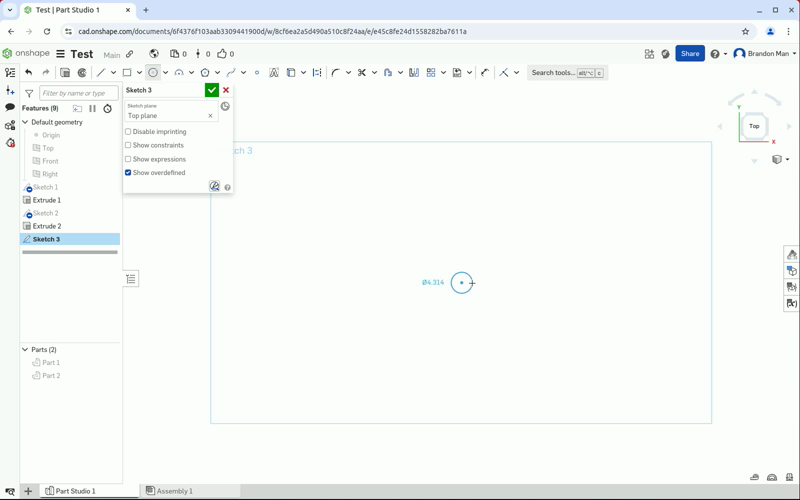
key(esc)
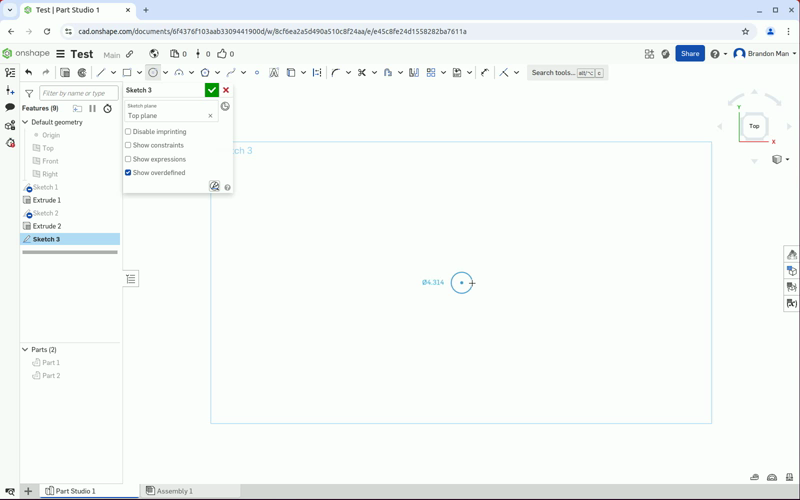
mouse_move(459, 277)
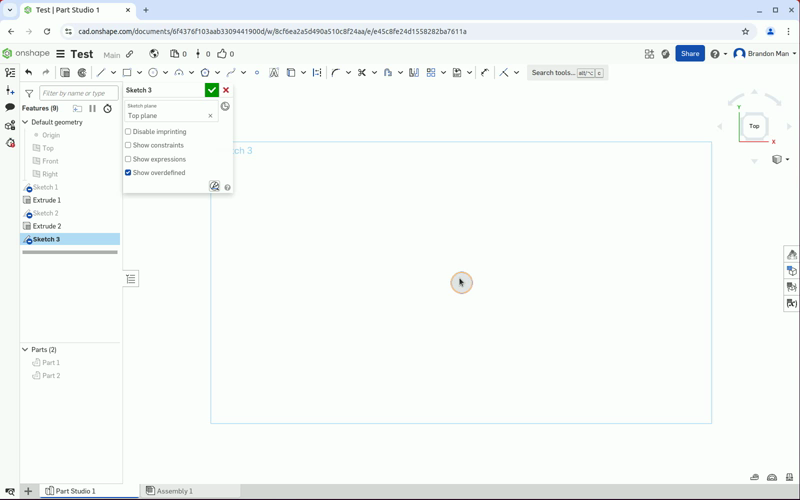
scroll(6)
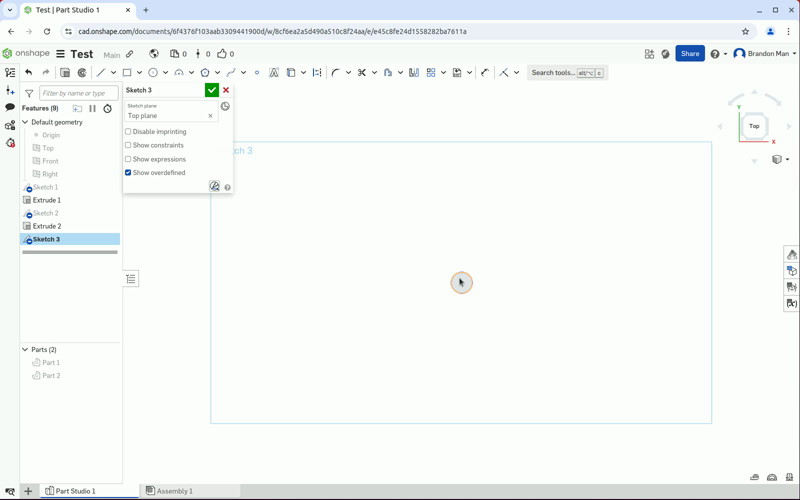
scroll(6)
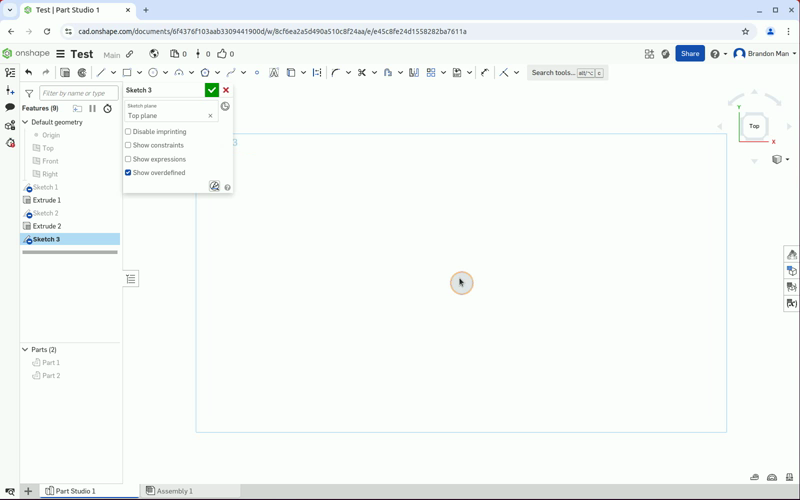
scroll(6)
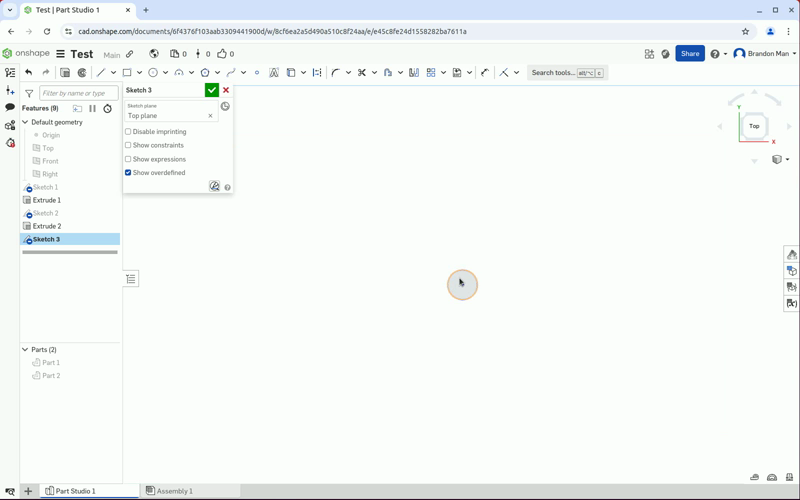
scroll(6)
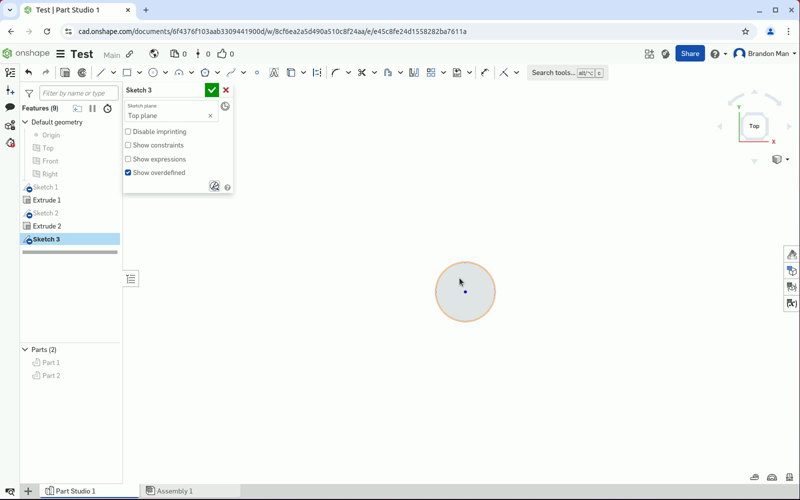
scroll(6)
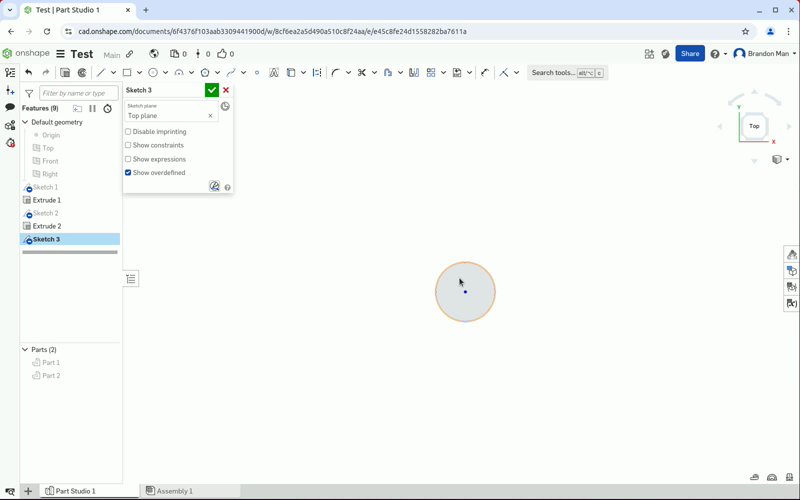
scroll(6)
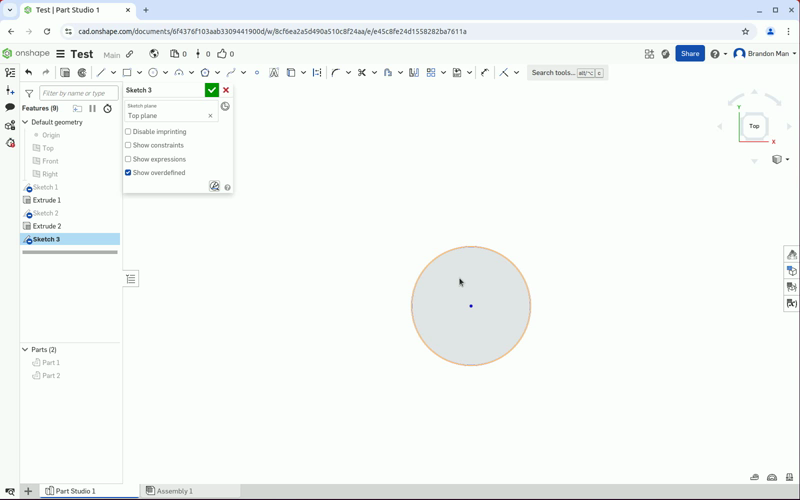
scroll(6)
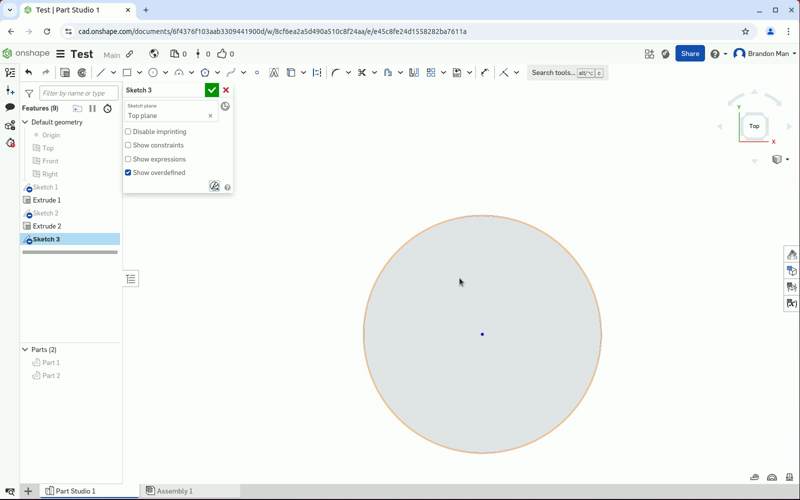
click(459, 277)
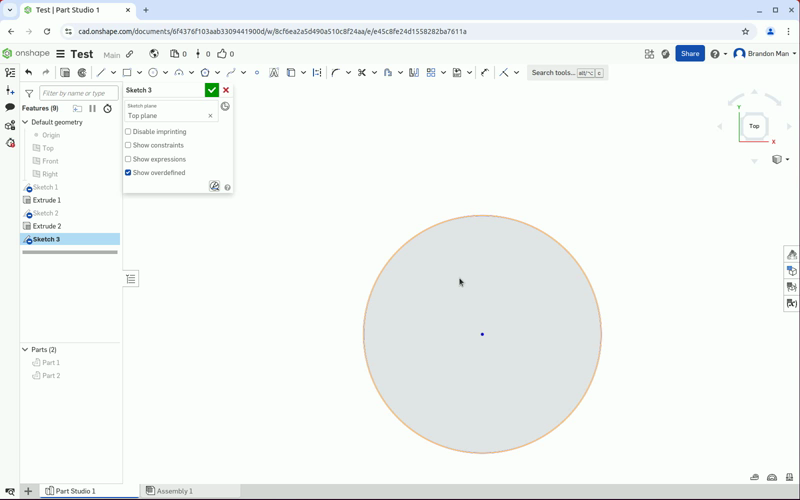
scroll(-6)
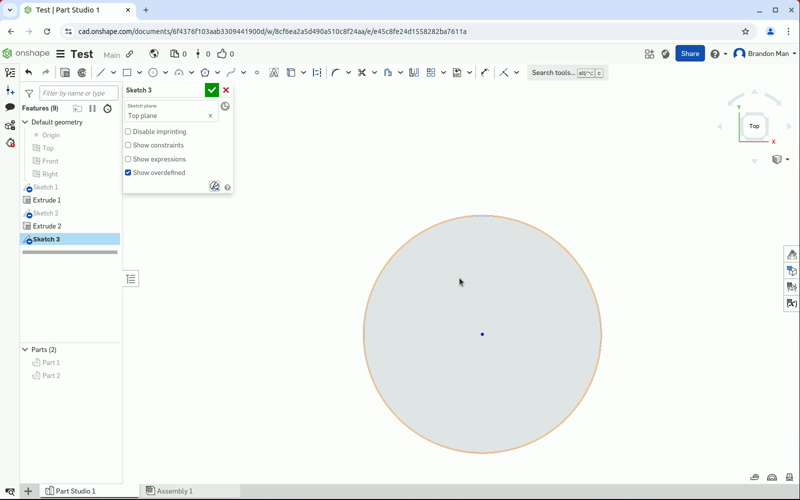
scroll(-6)
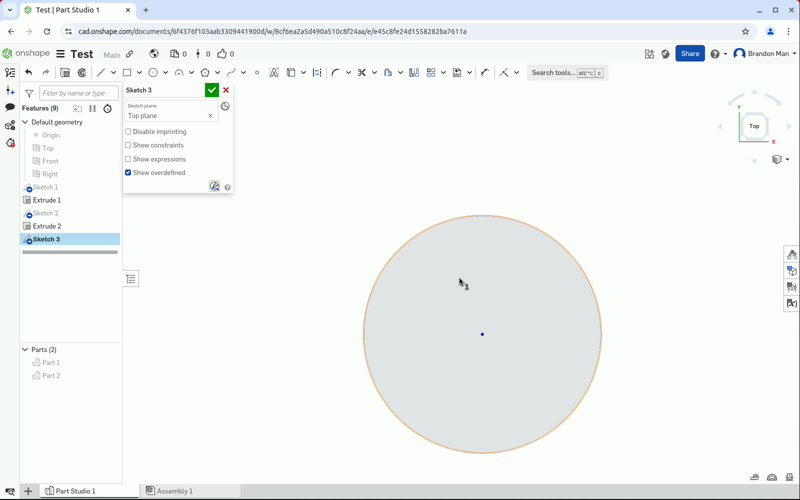
scroll(-6)
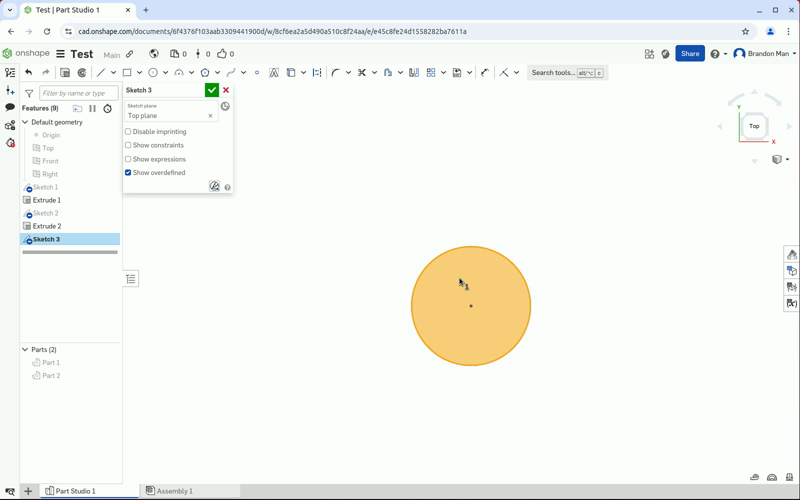
scroll(-6)
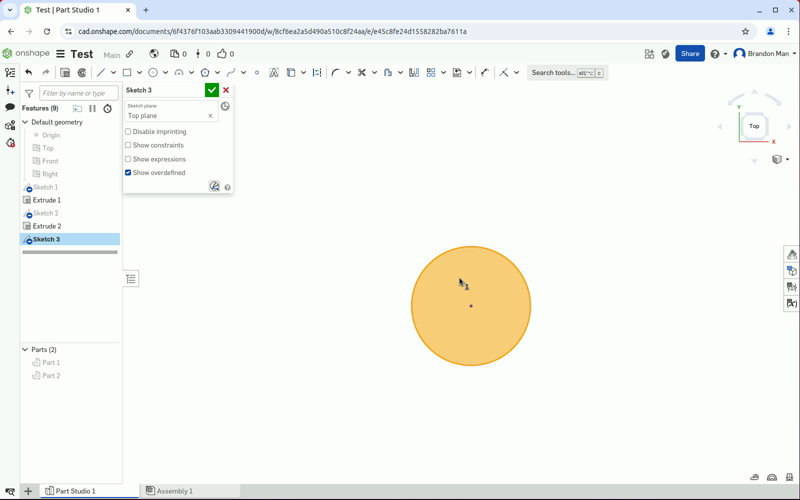
scroll(-6)
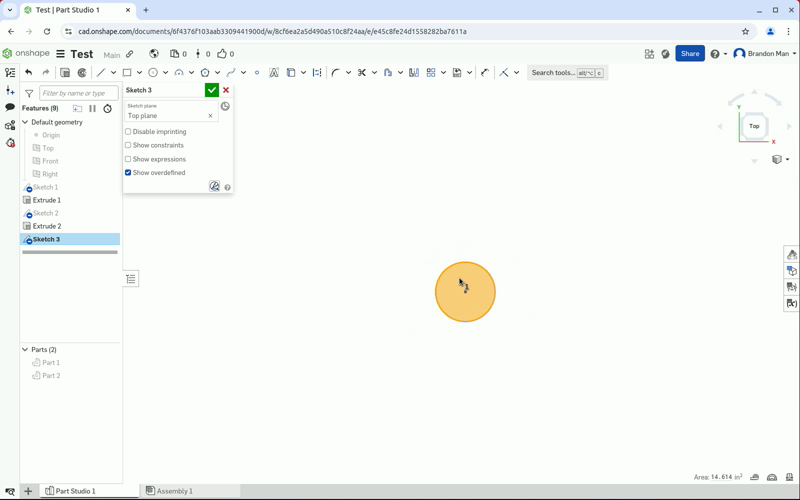
scroll(-6)
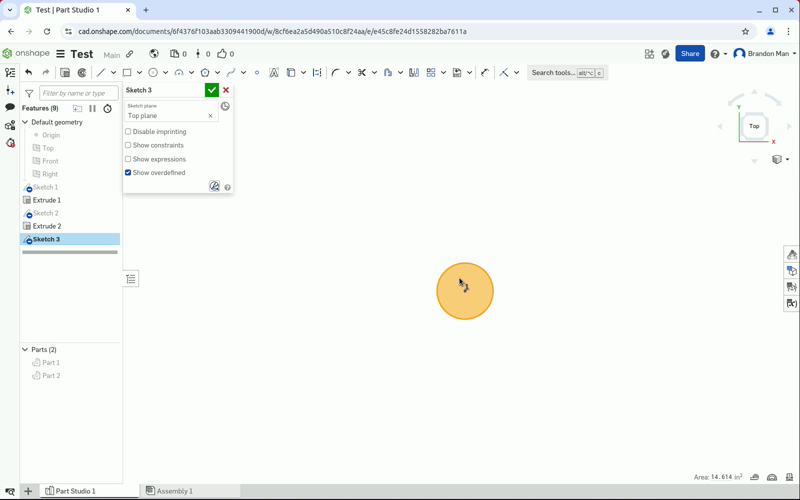
scroll(-6)
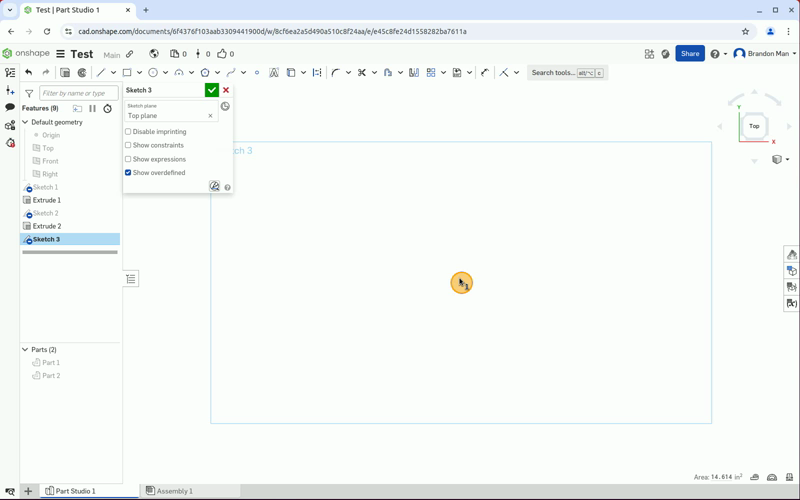
mouse_move(73, 352)
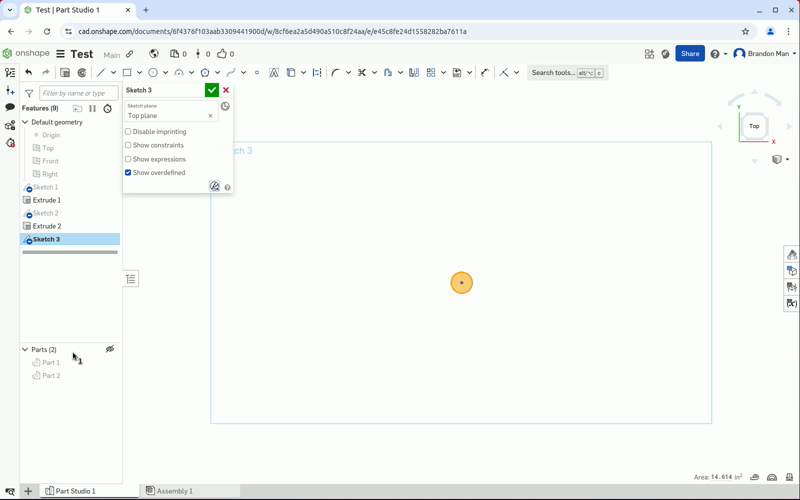
key(shift+y)
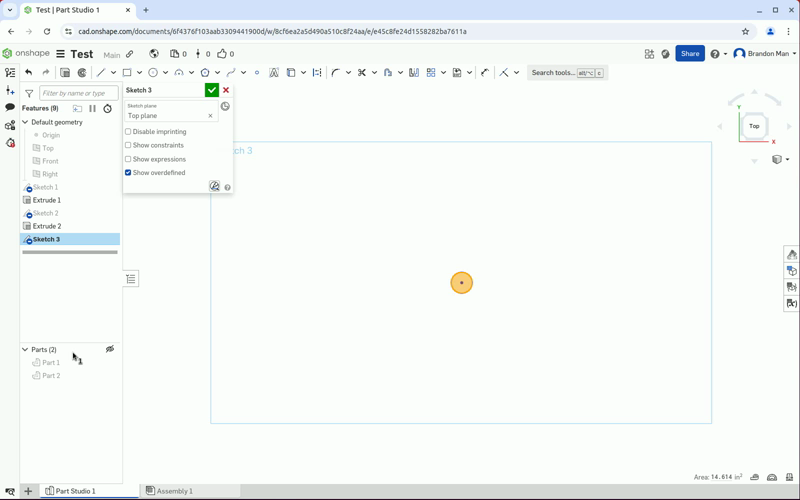
key(shift+e)
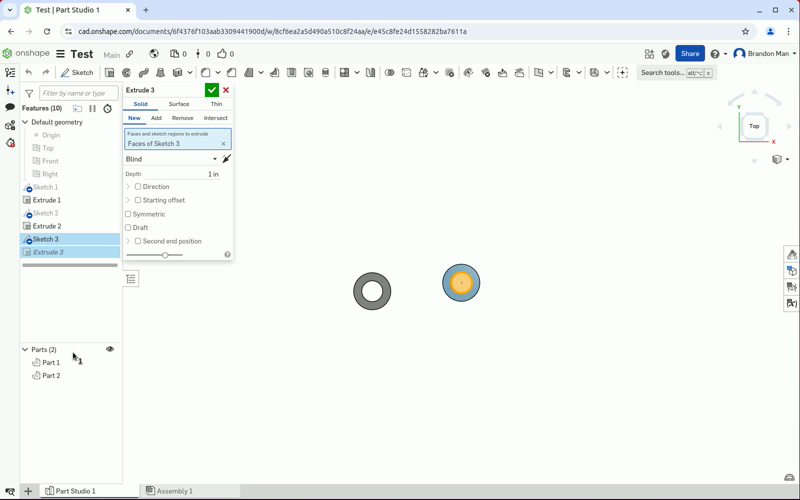
mouse_move(143, 106)
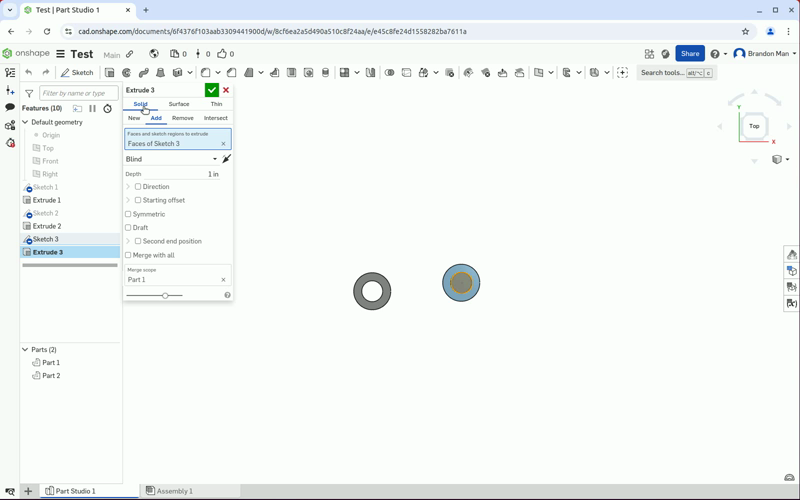
click(143, 106)
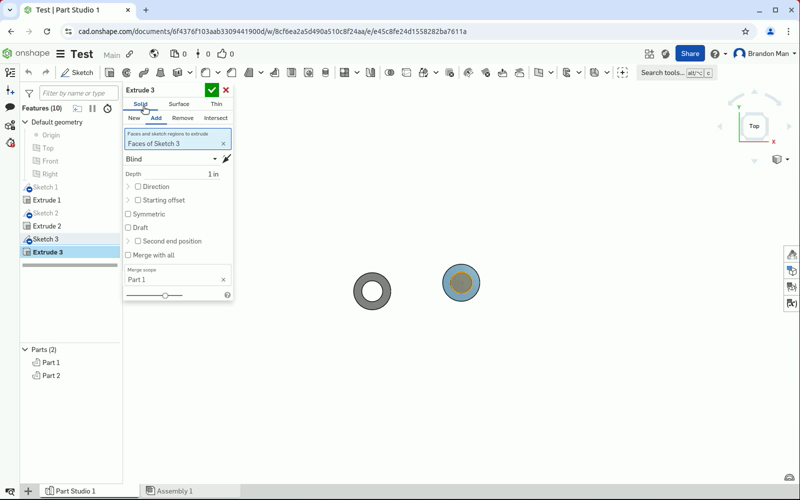
mouse_move(137, 120)
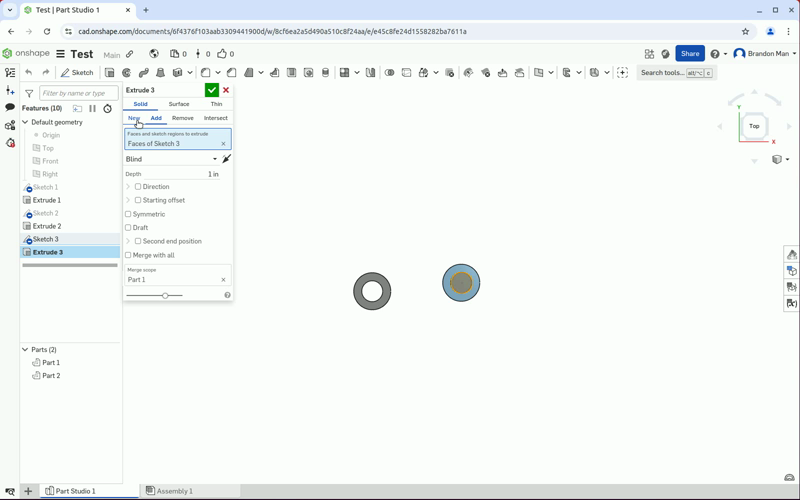
click(137, 120)
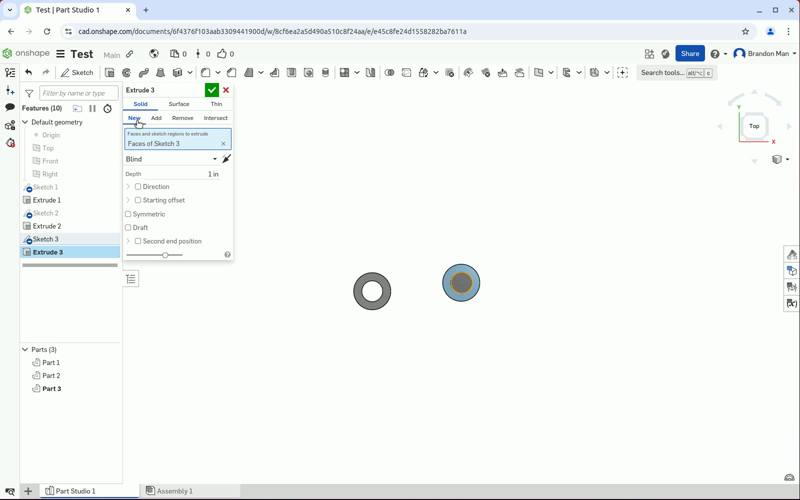
key(tab, 4)
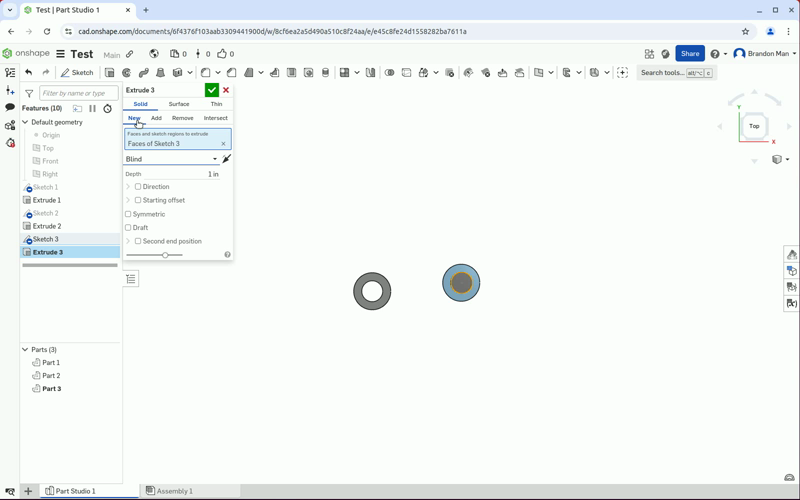
text(1.444)
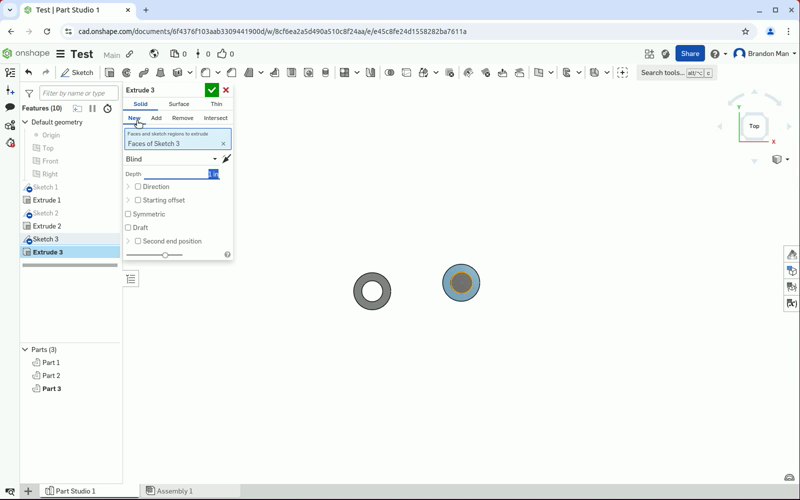
key(enter)
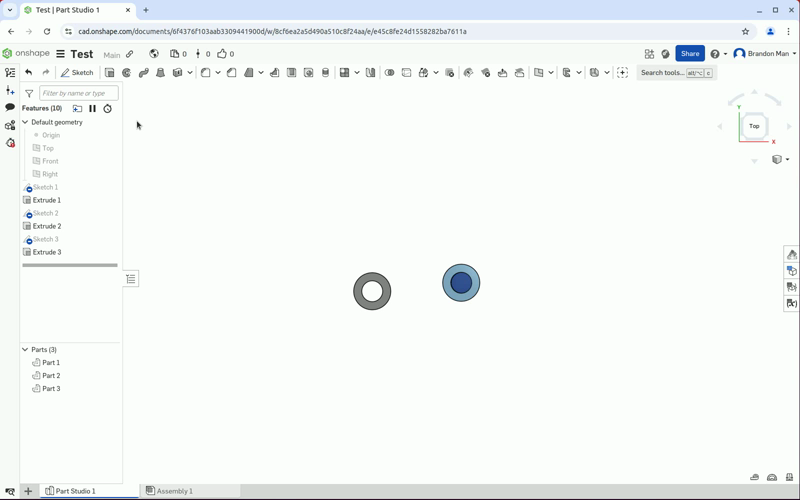
key(shift+h)
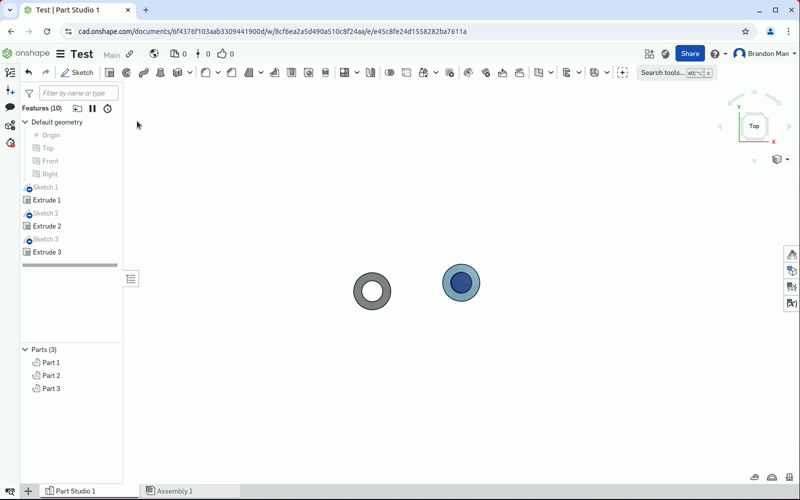
key(shift+h)
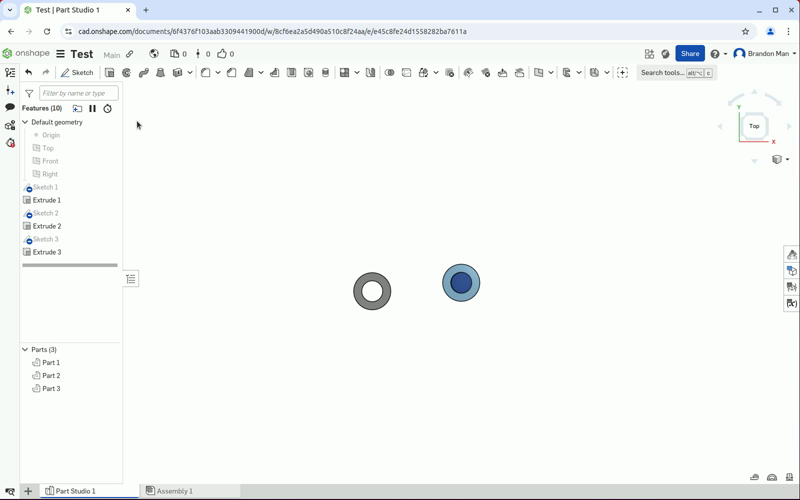
mouse_move(73, 189)
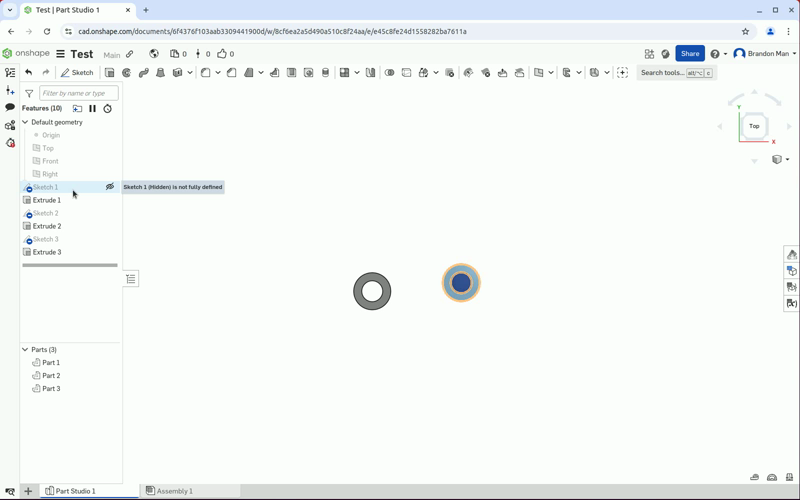
click(73, 189)
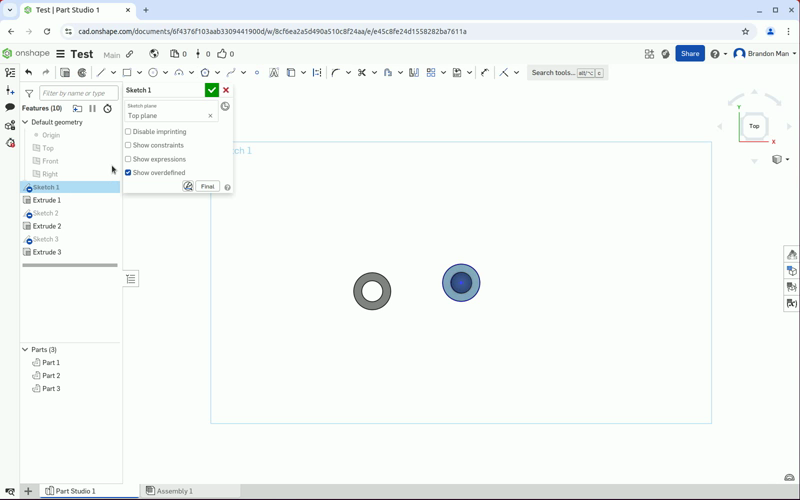
mouse_move(229, 92)
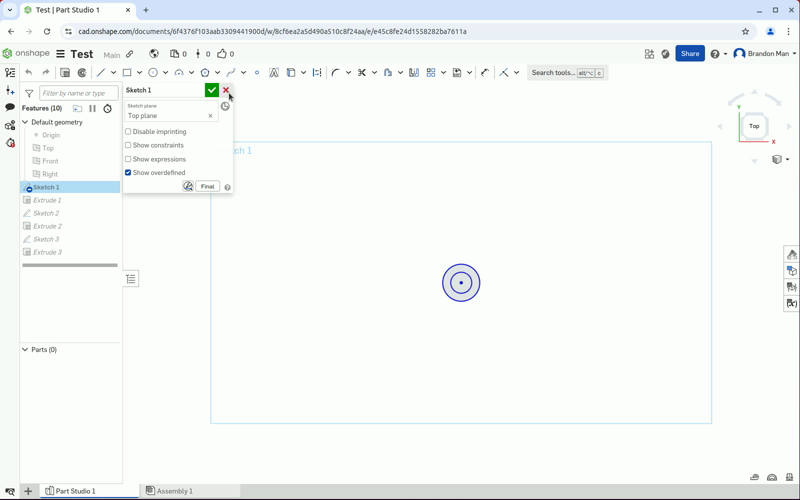
click(229, 92)
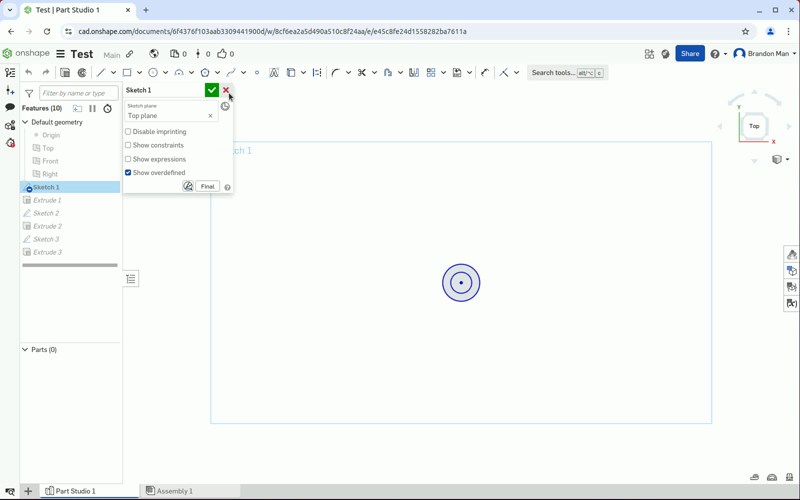
key(shift+s)
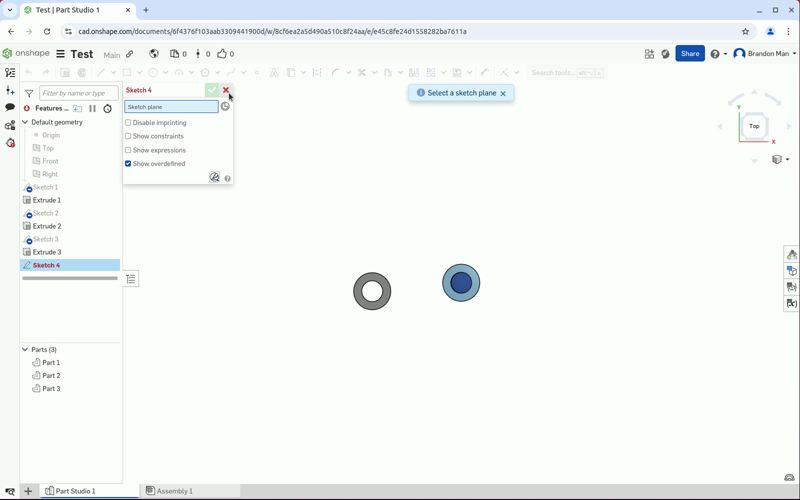
mouse_move(73, 150)
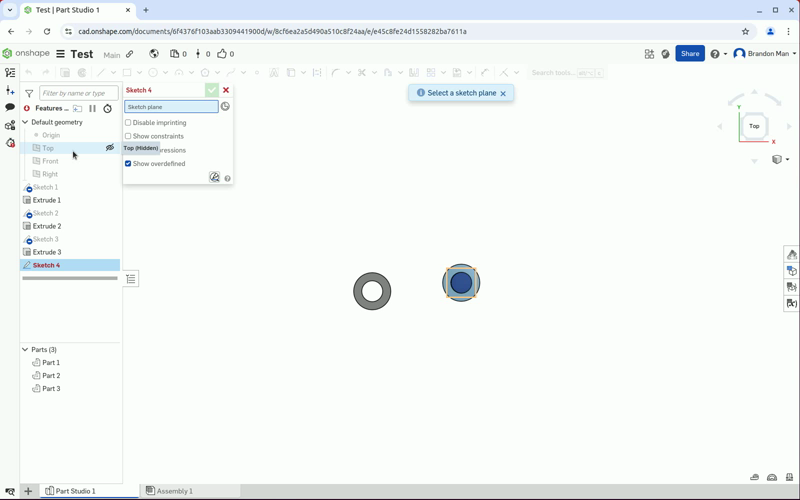
click(73, 150)
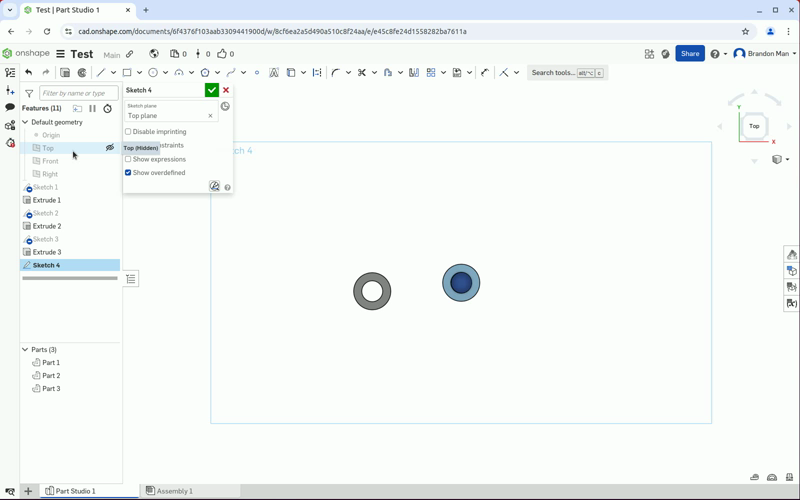
mouse_move(73, 352)
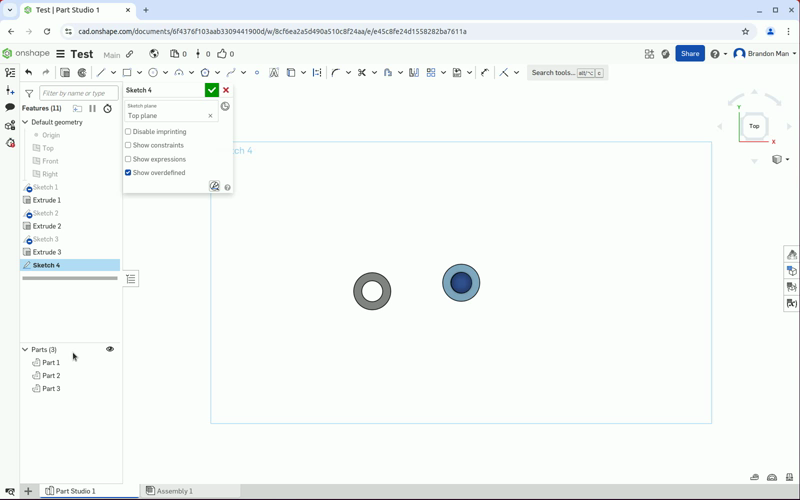
key(y)
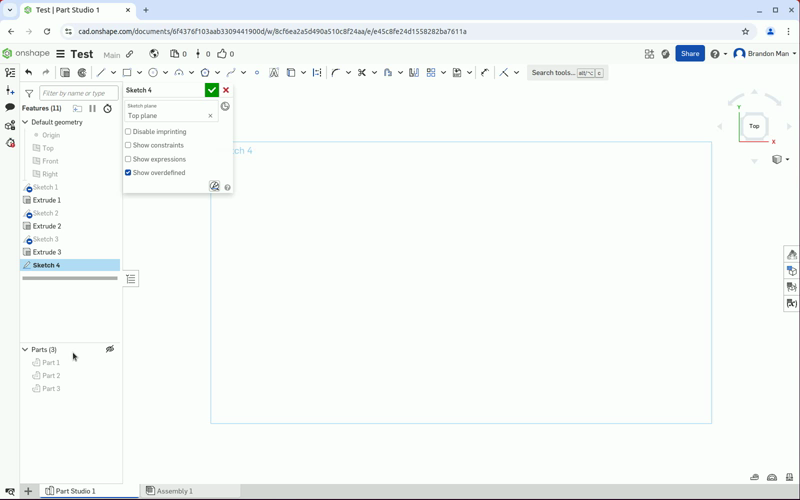
key(c)
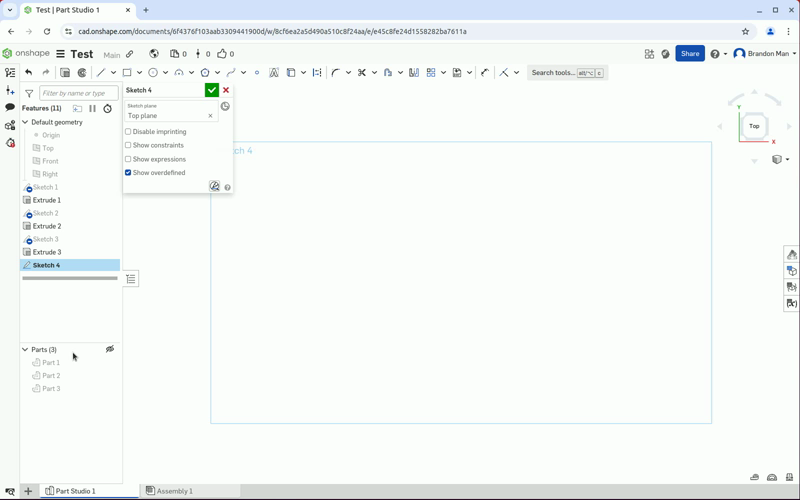
key_down(shift)
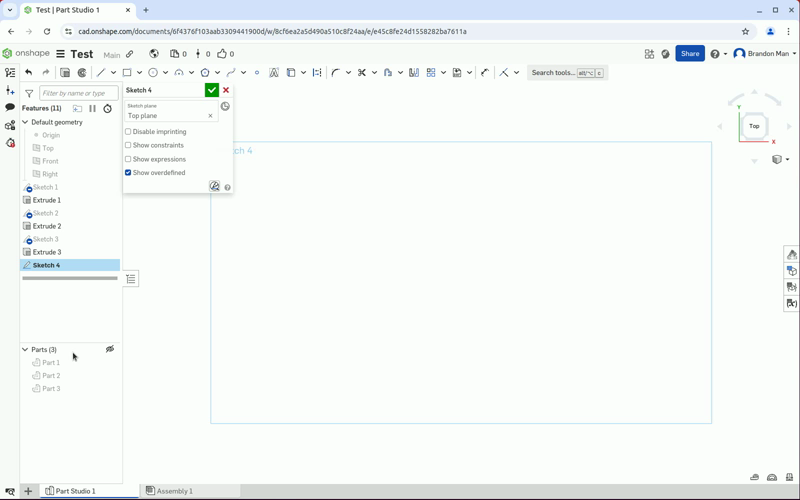
mouse_move(371, 291)
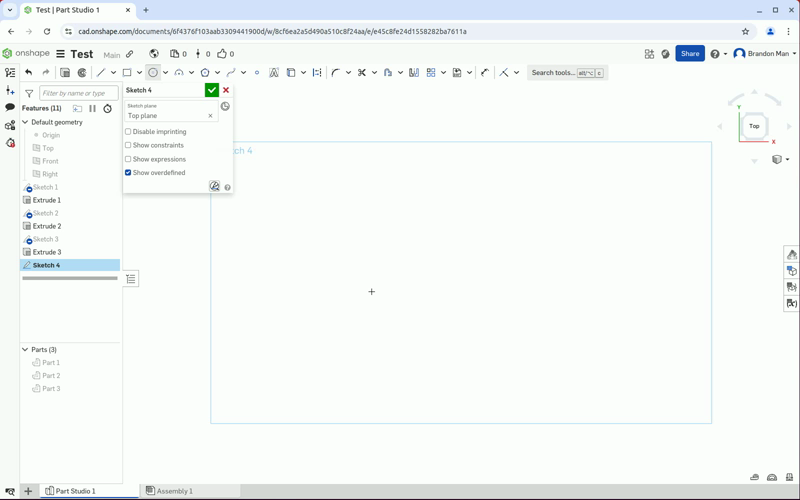
click(371, 291)
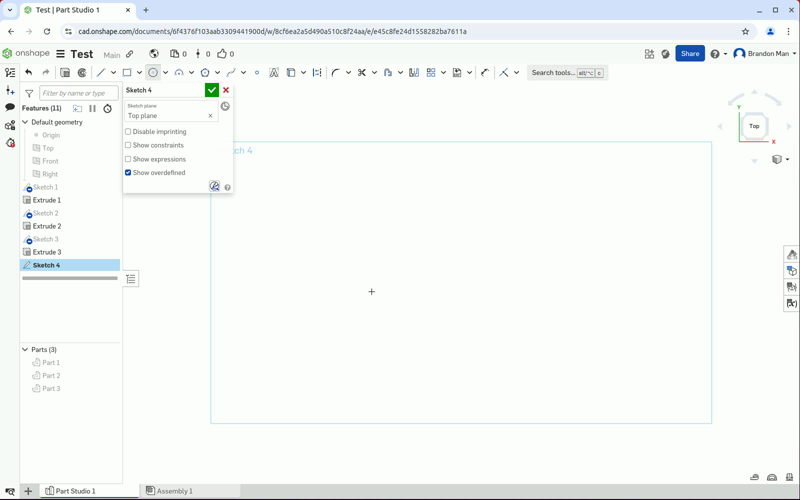
key_up(shift)
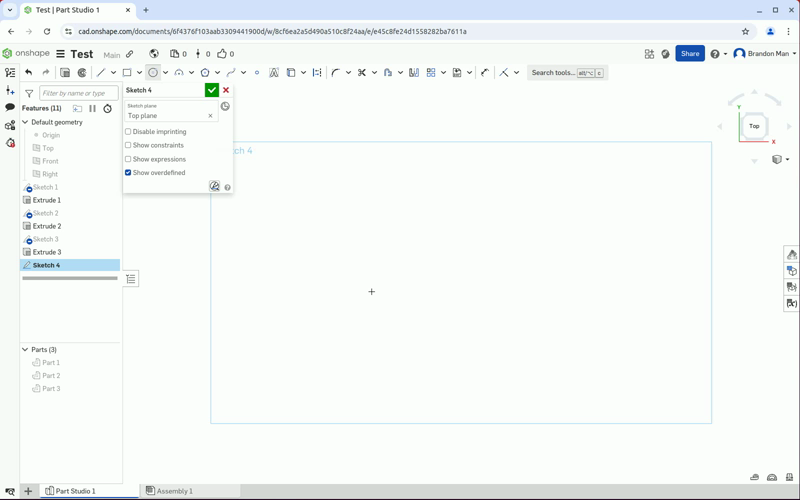
mouse_move(382, 291)
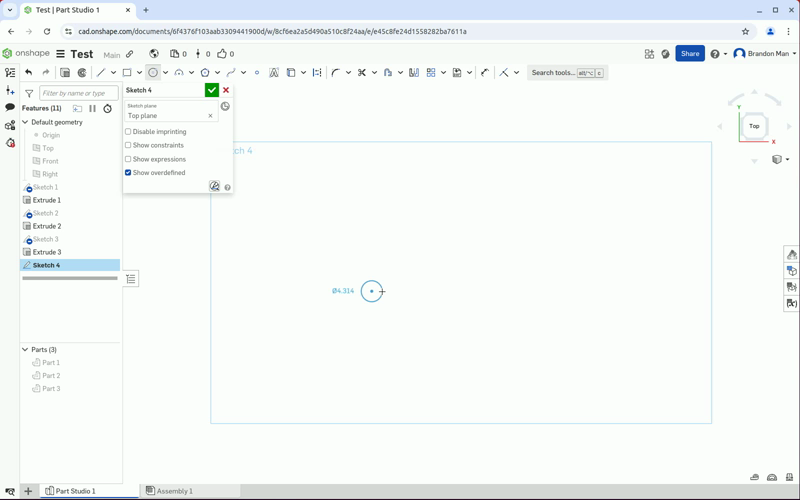
click(382, 291)
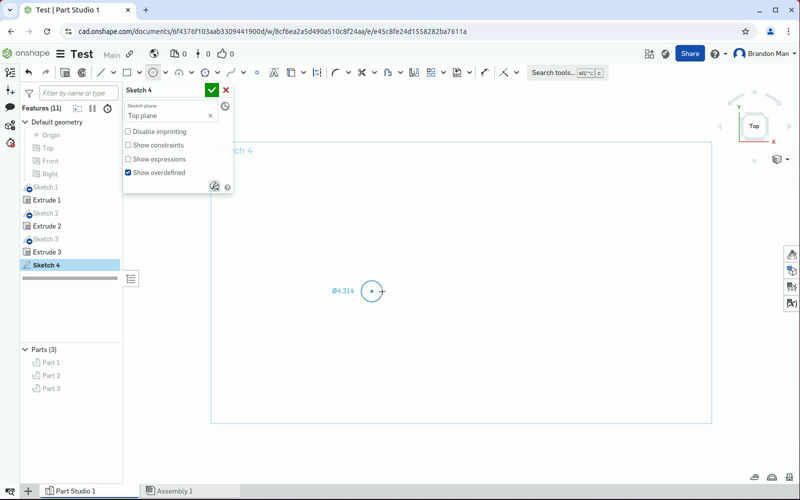
key(esc)
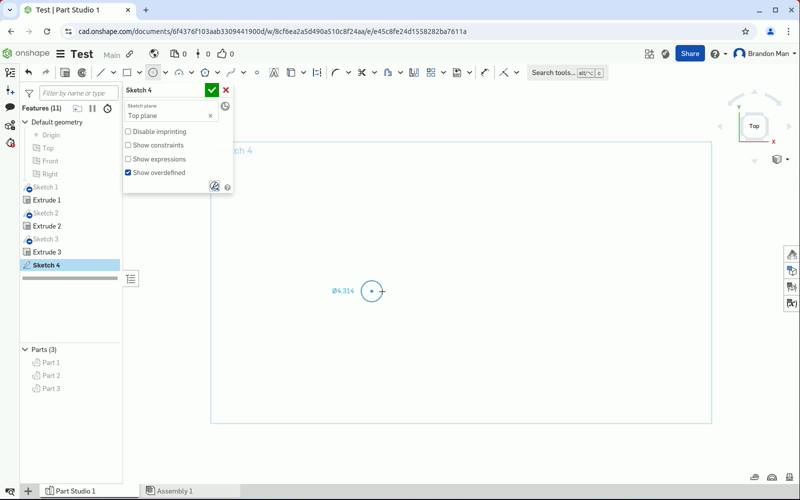
mouse_move(364, 292)
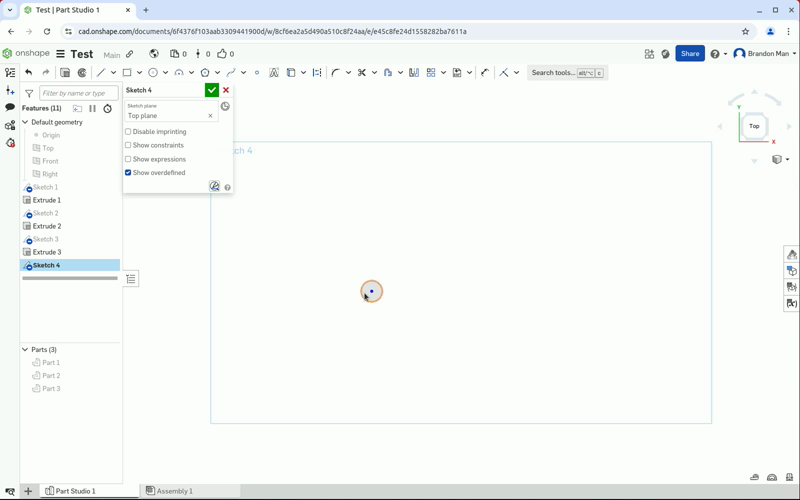
scroll(6)
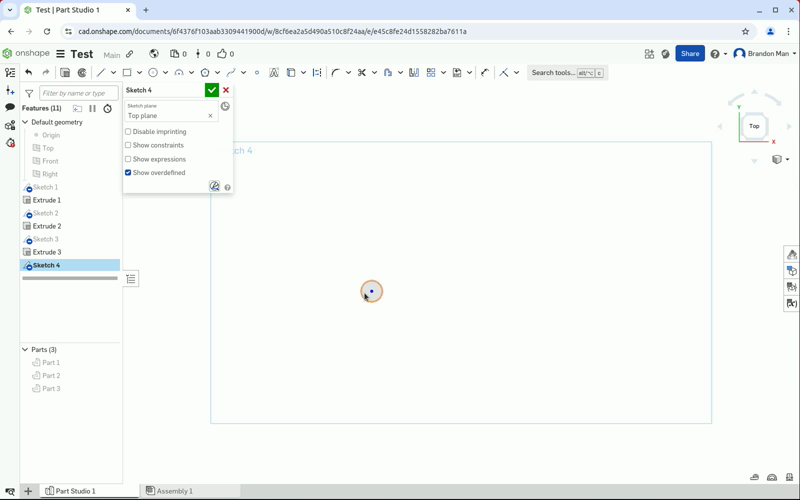
scroll(6)
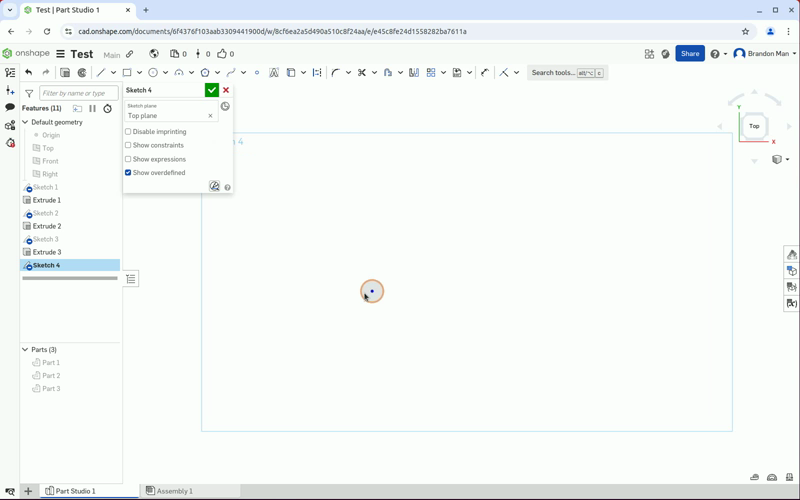
scroll(6)
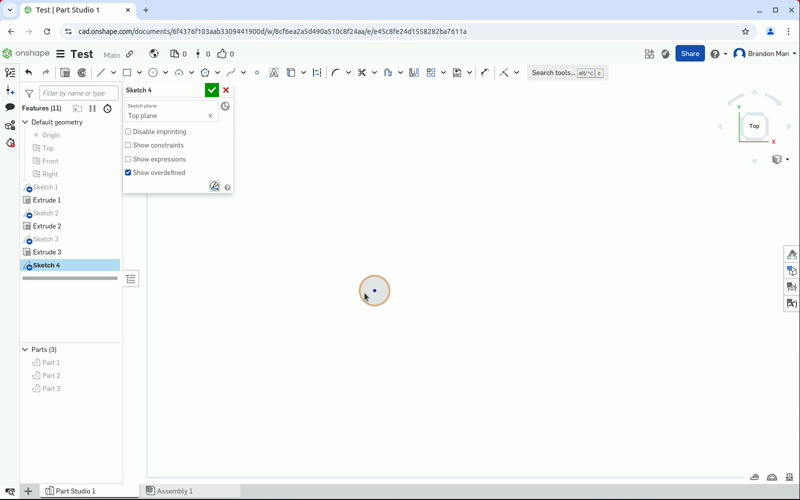
scroll(6)
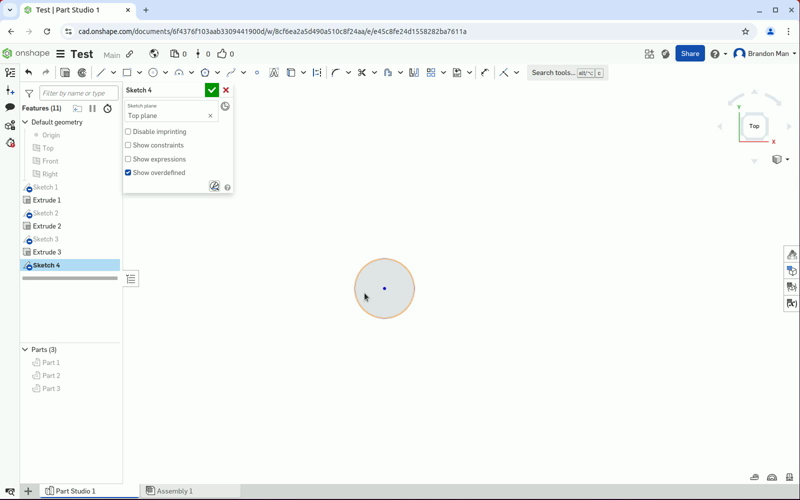
scroll(6)
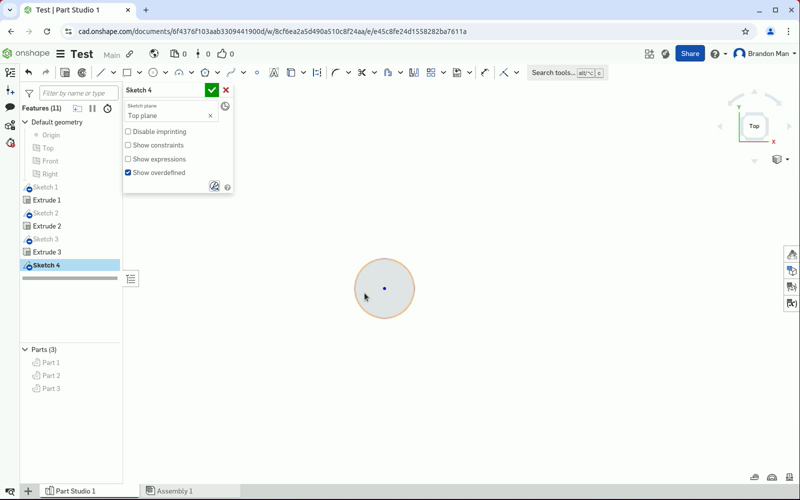
scroll(6)
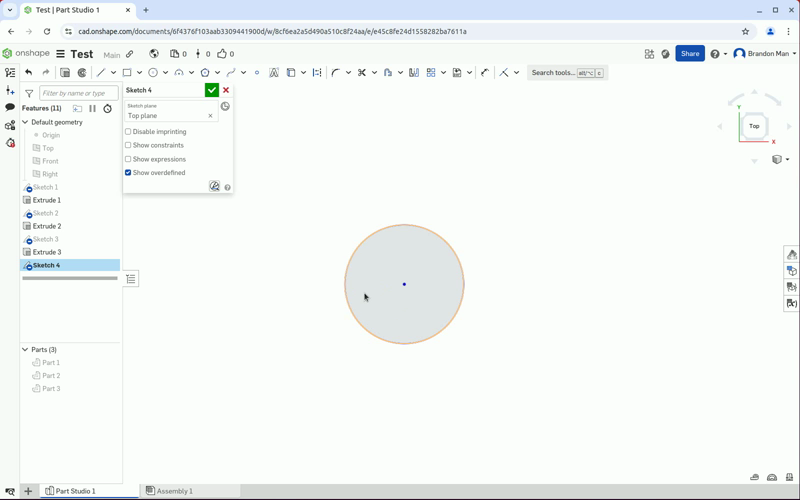
scroll(6)
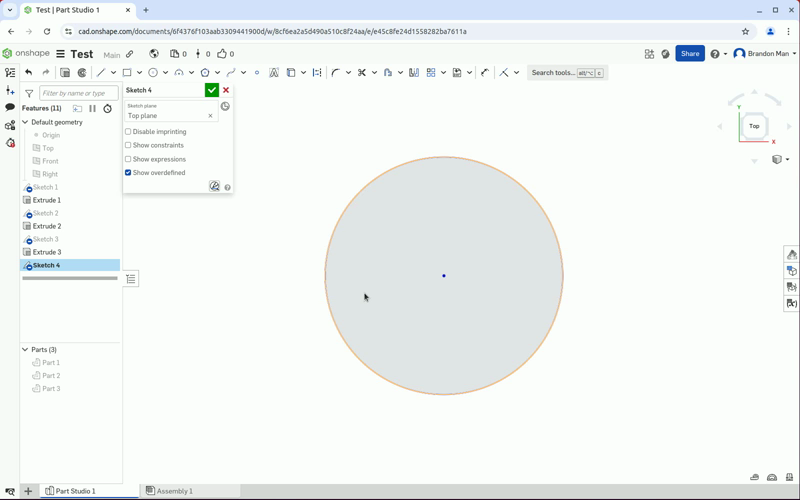
click(364, 292)
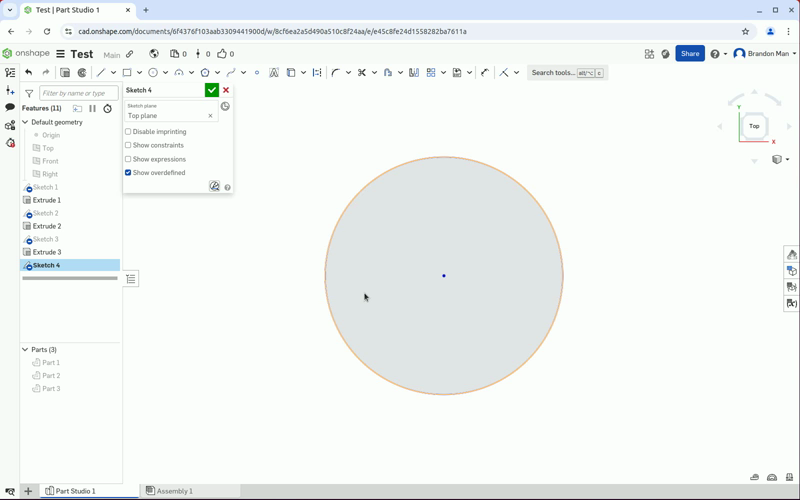
scroll(-6)
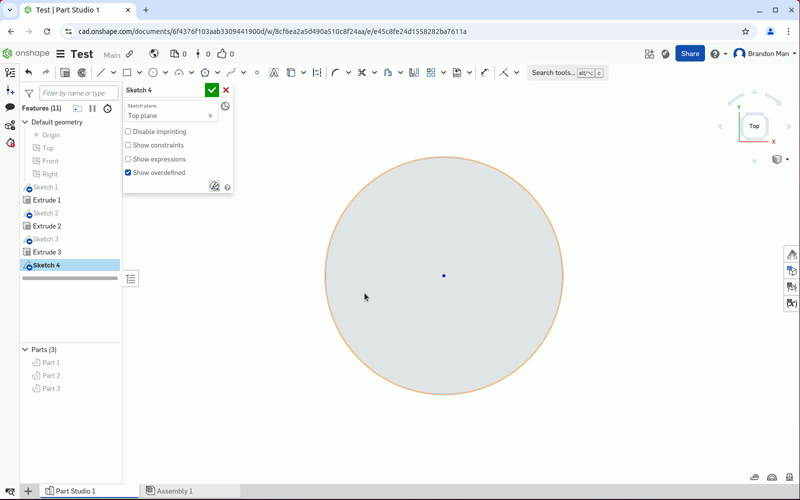
scroll(-6)
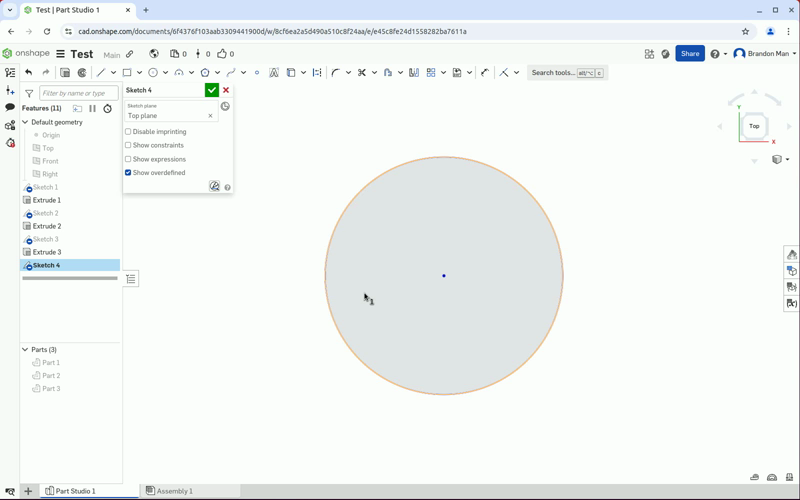
scroll(-6)
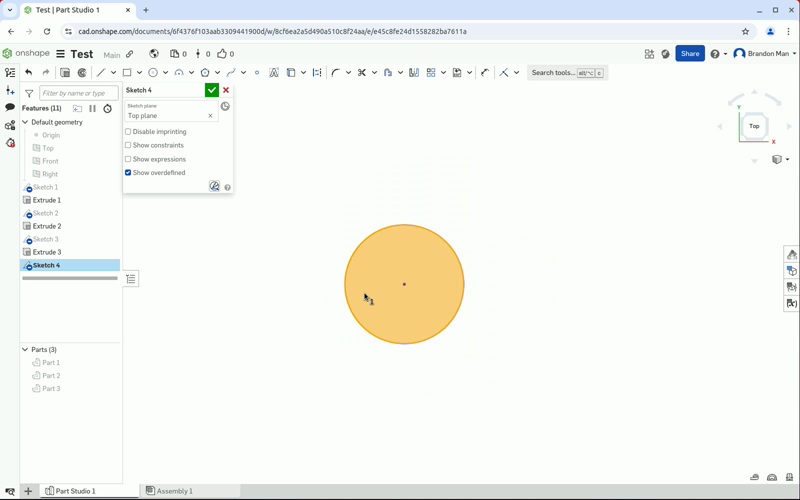
scroll(-6)
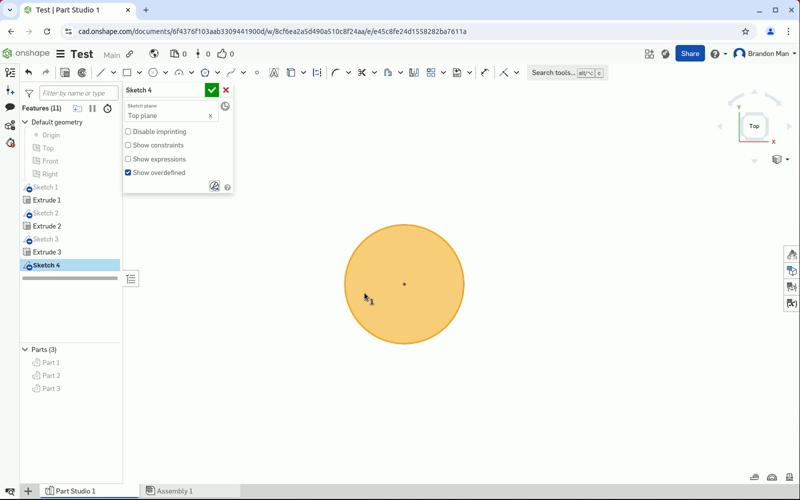
scroll(-6)
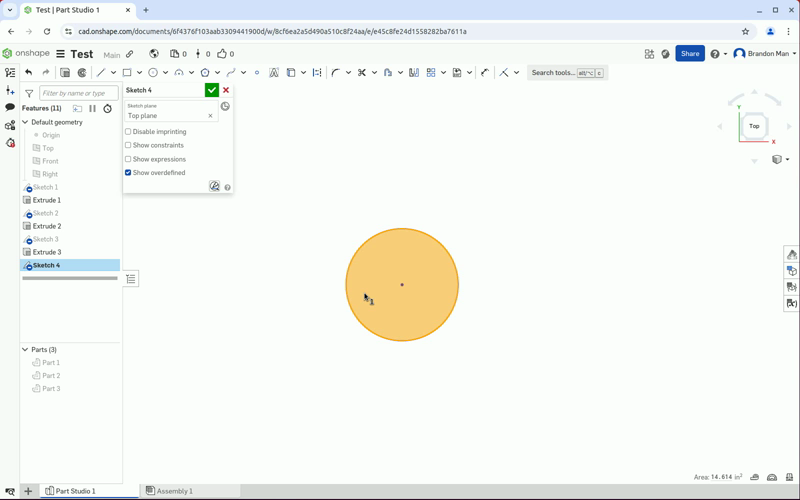
scroll(-6)
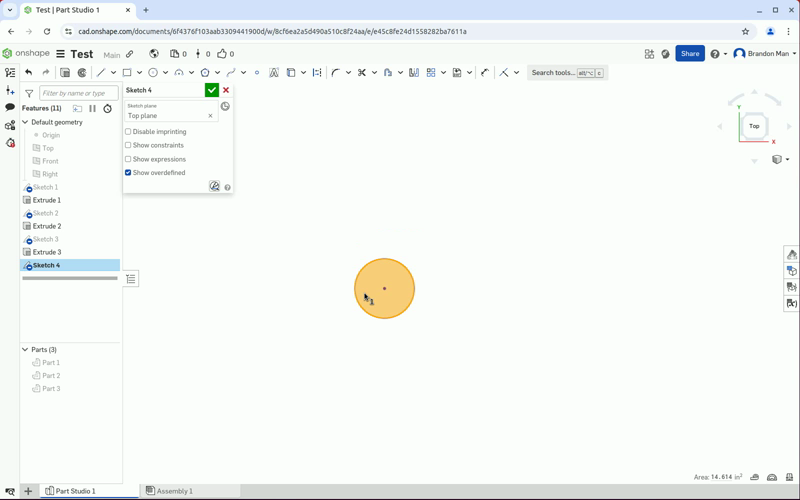
scroll(-6)
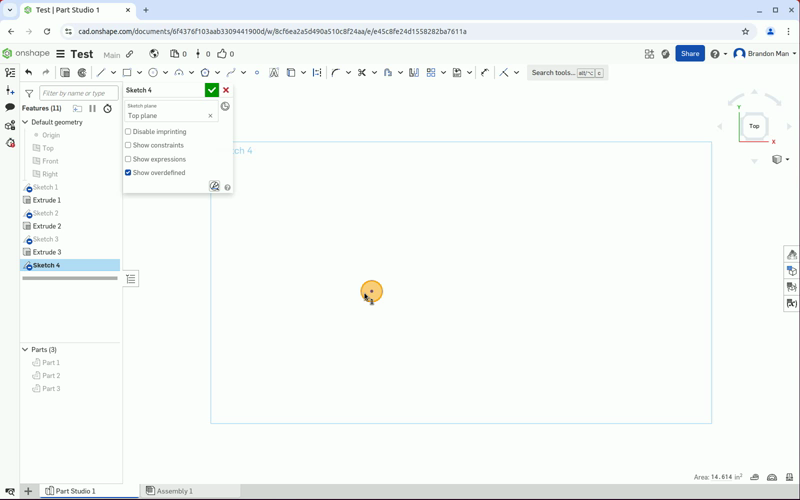
mouse_move(73, 352)
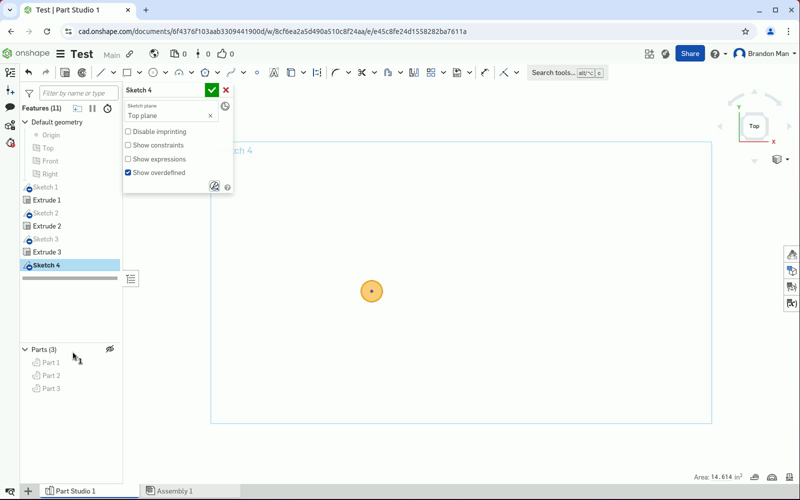
key(shift+y)
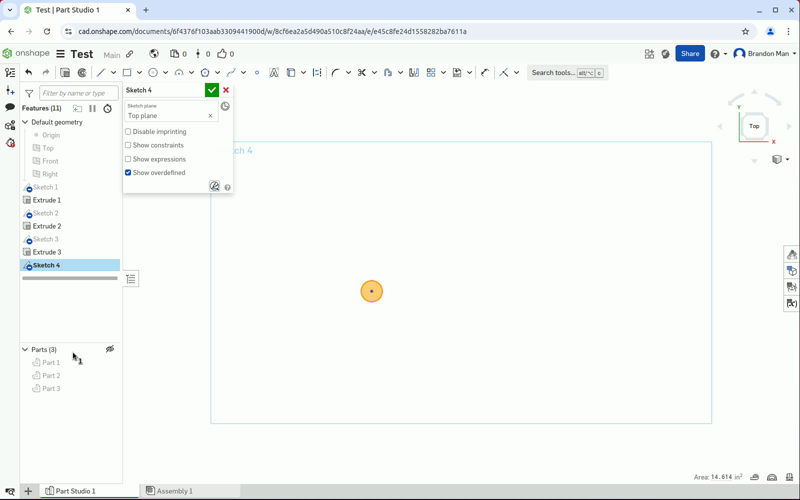
key(shift+e)
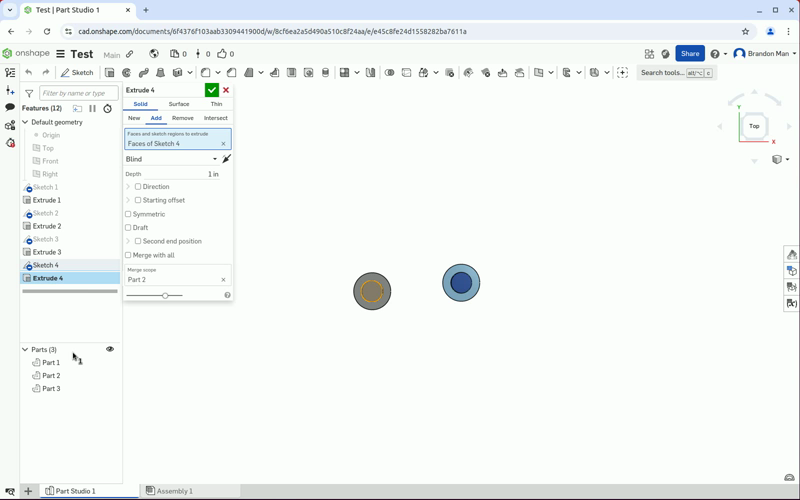
mouse_move(143, 106)
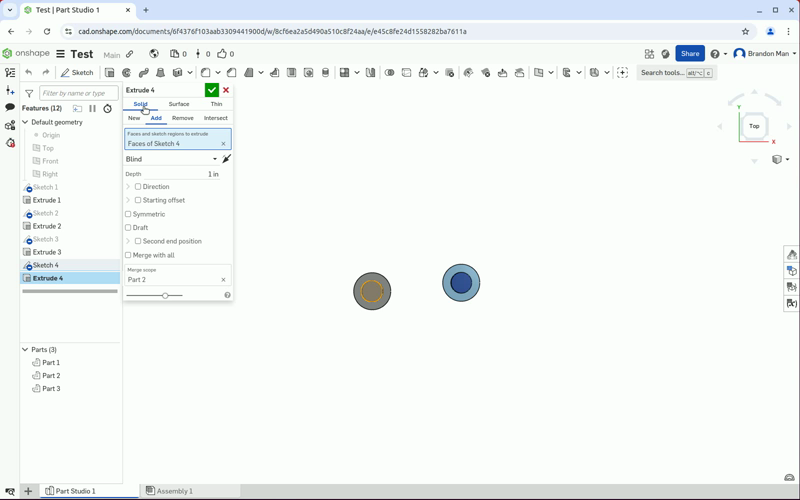
click(143, 106)
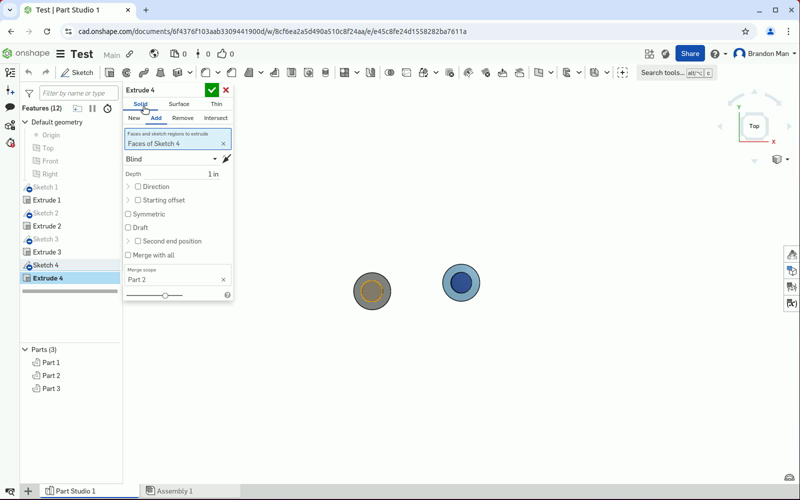
mouse_move(137, 120)
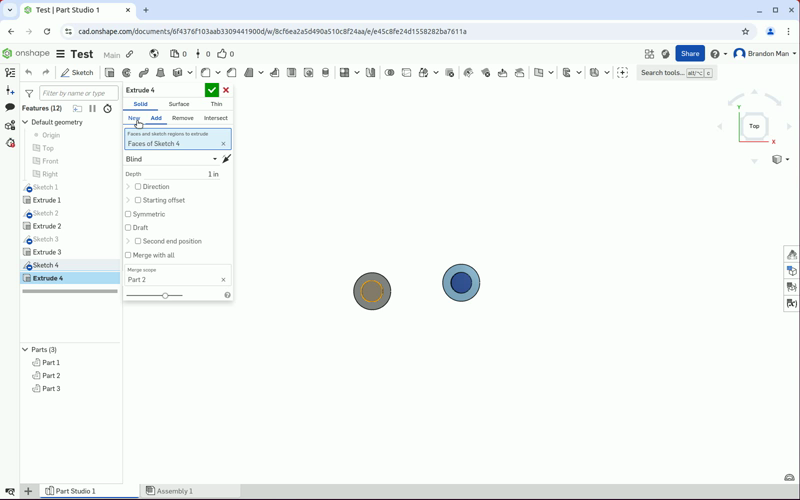
click(137, 120)
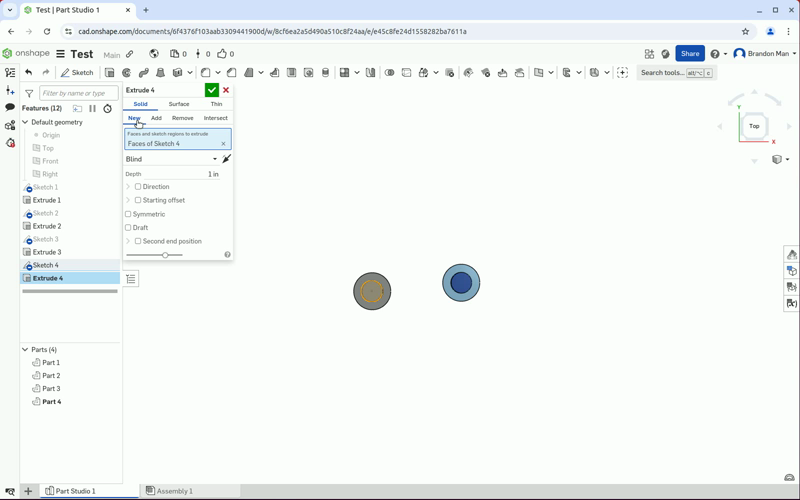
key(tab, 4)
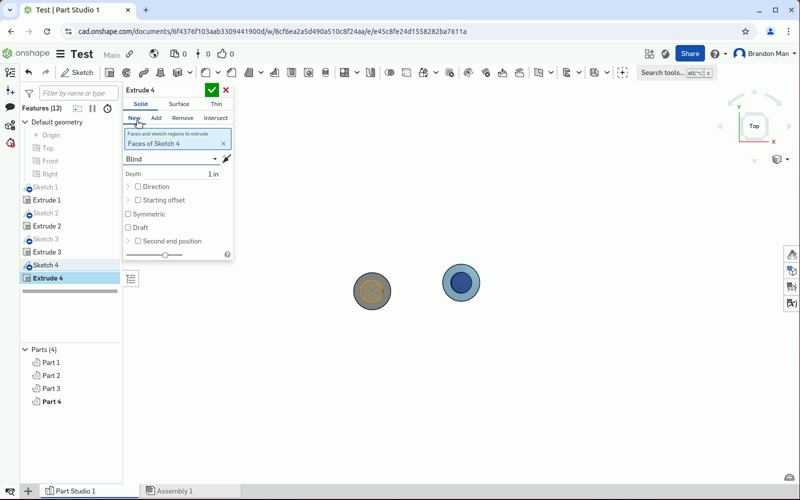
text(1.444)
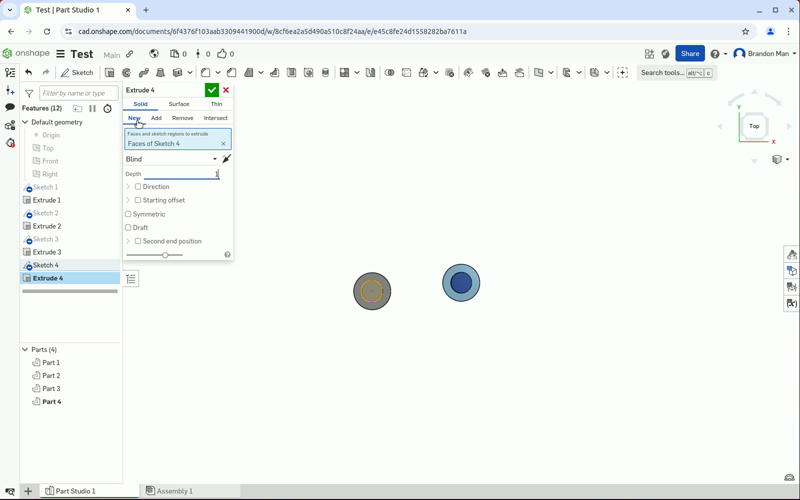
key(enter)
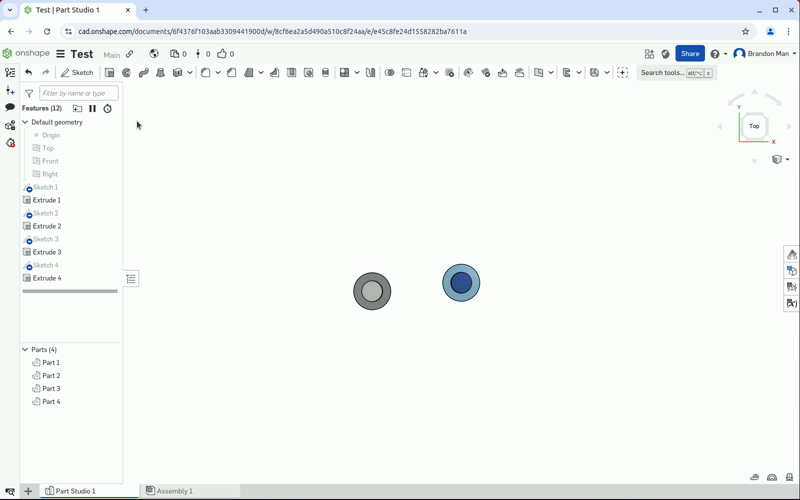
key(shift+h)
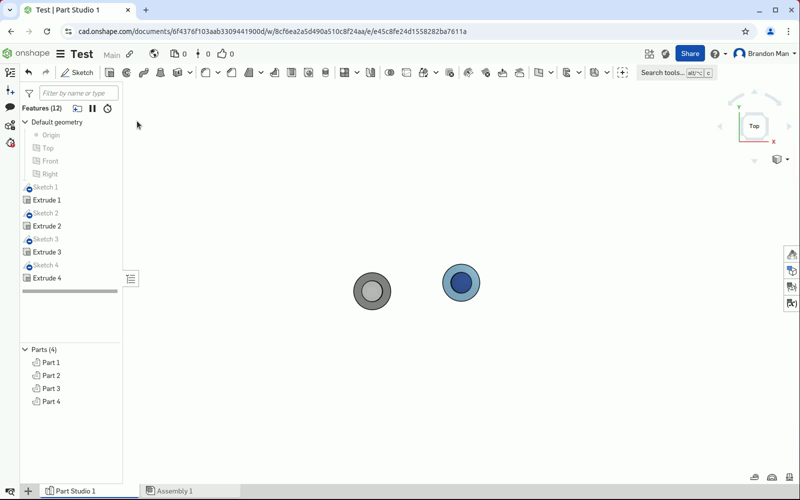
key(shift+h)
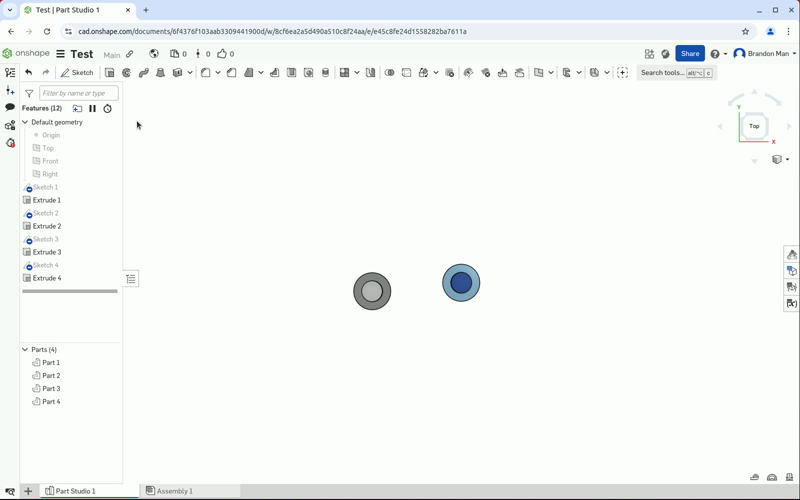
mouse_move(73, 189)
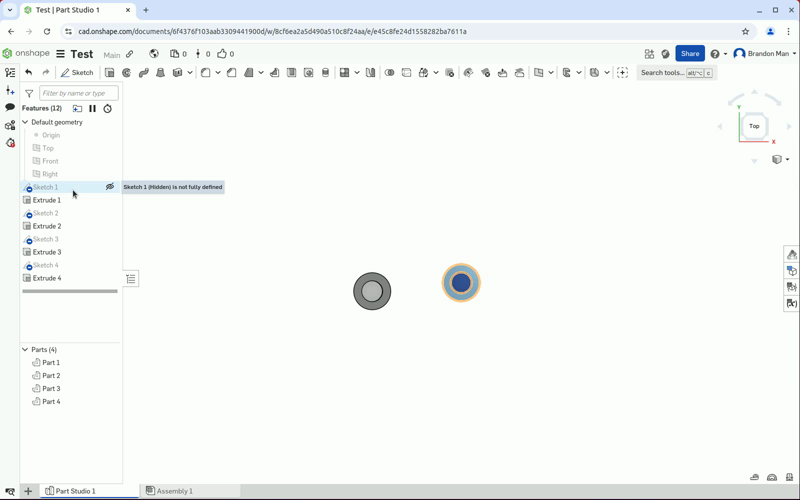
click(73, 189)
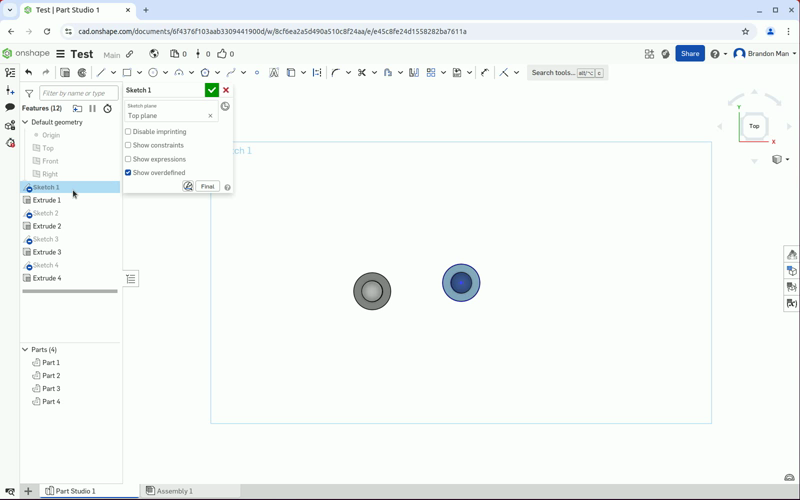
mouse_move(229, 92)
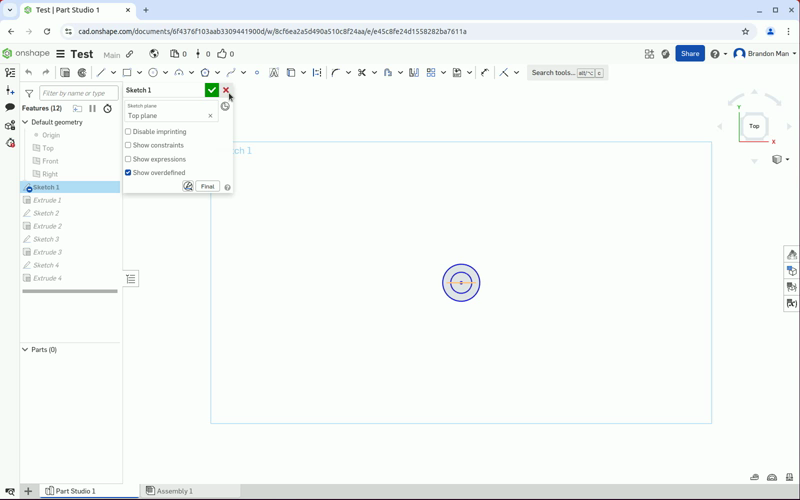
click(229, 92)
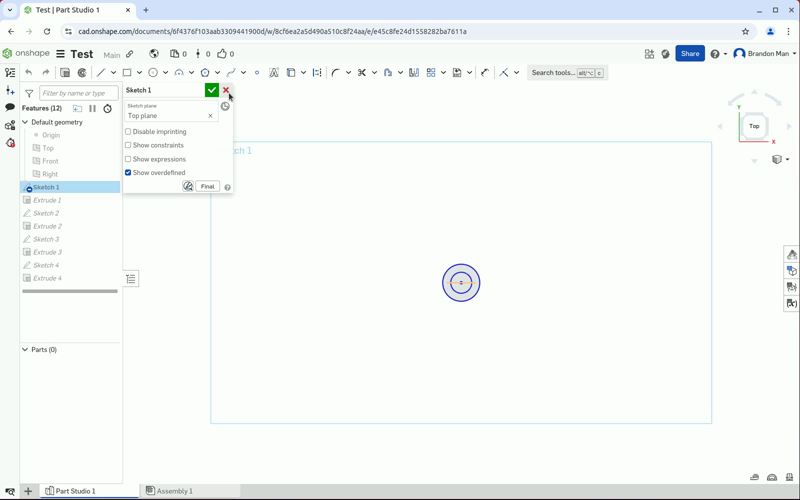
key(shift+s)
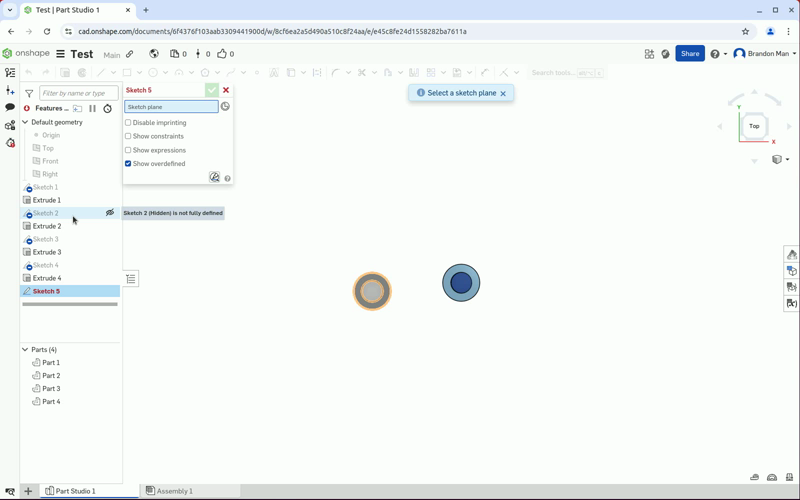
scroll(3)
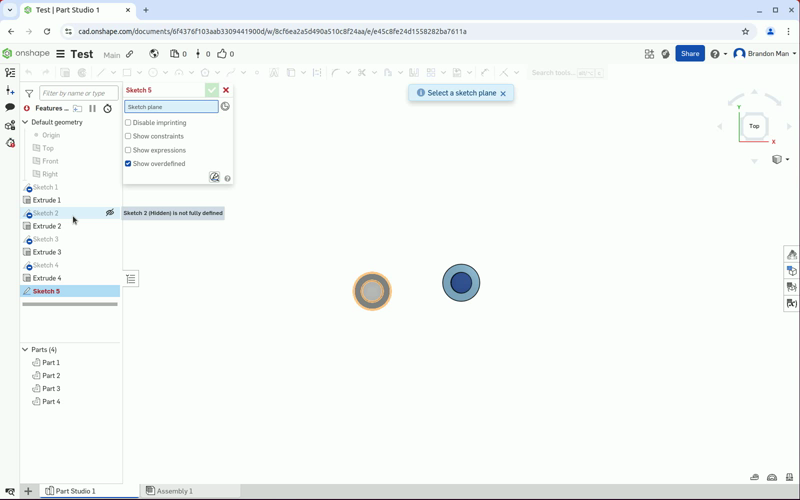
mouse_move(73, 150)
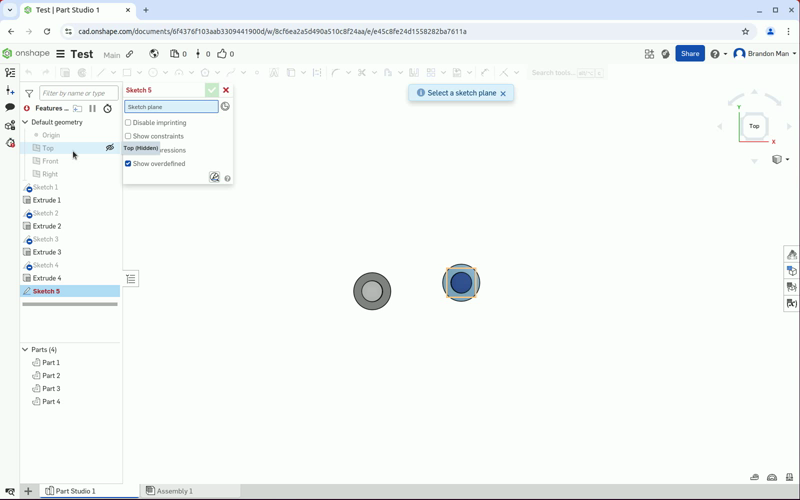
click(73, 150)
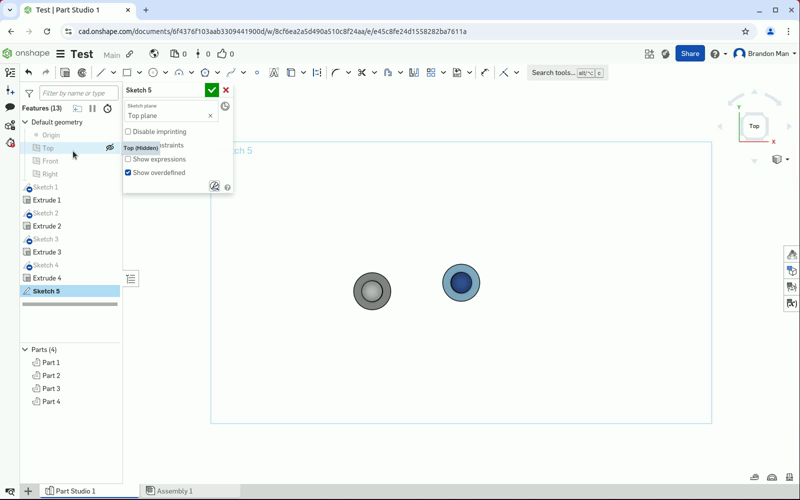
mouse_move(73, 352)
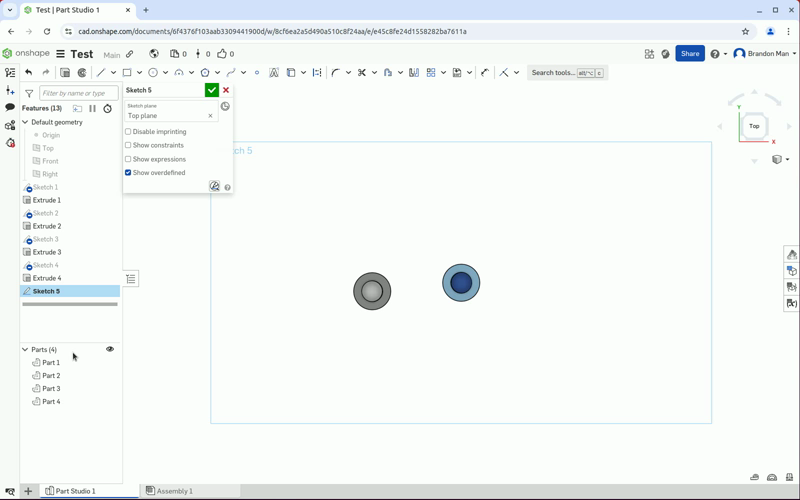
key(y)
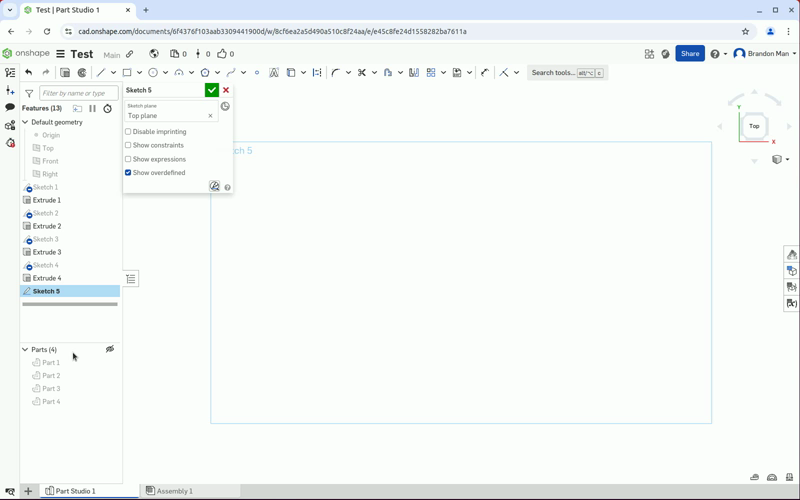
key(c)
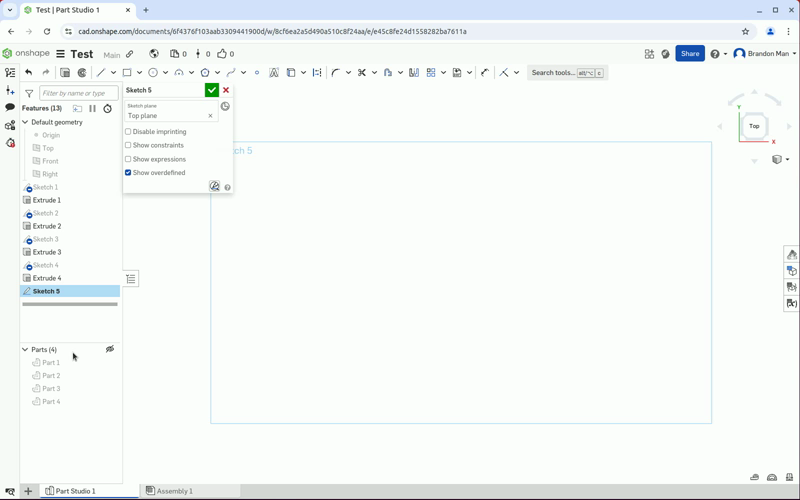
key_down(shift)
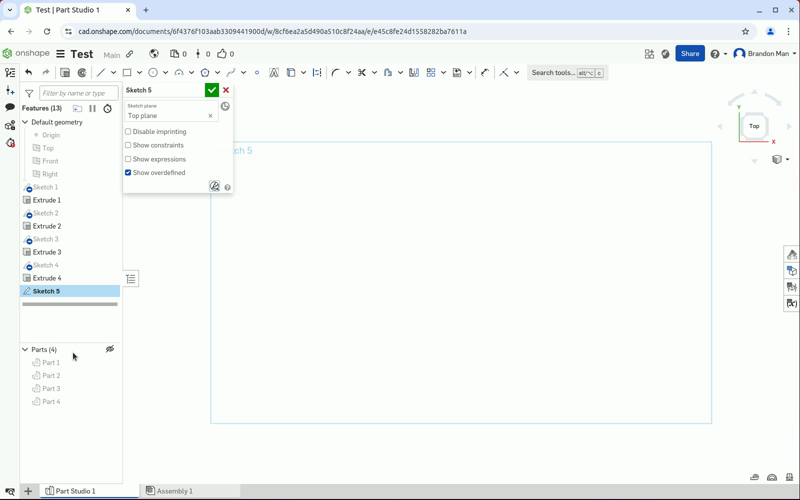
mouse_move(371, 291)
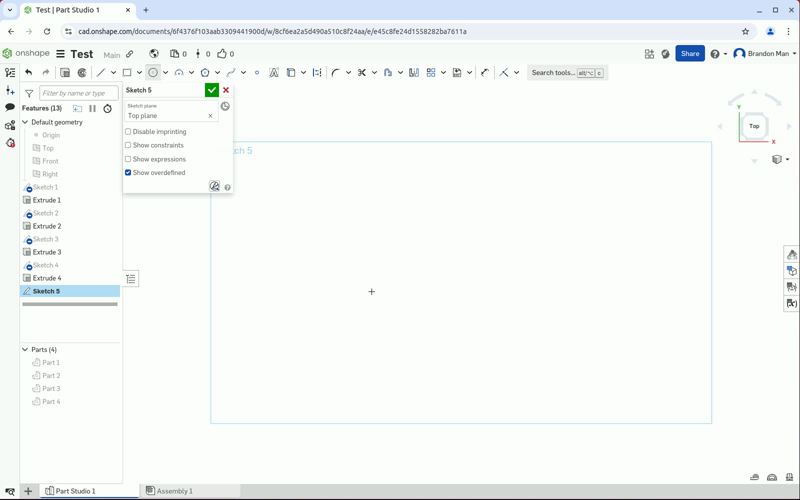
click(371, 291)
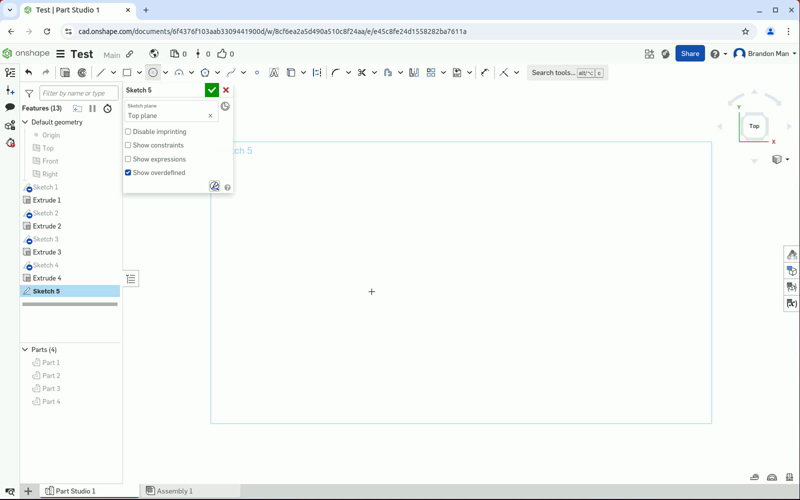
key_up(shift)
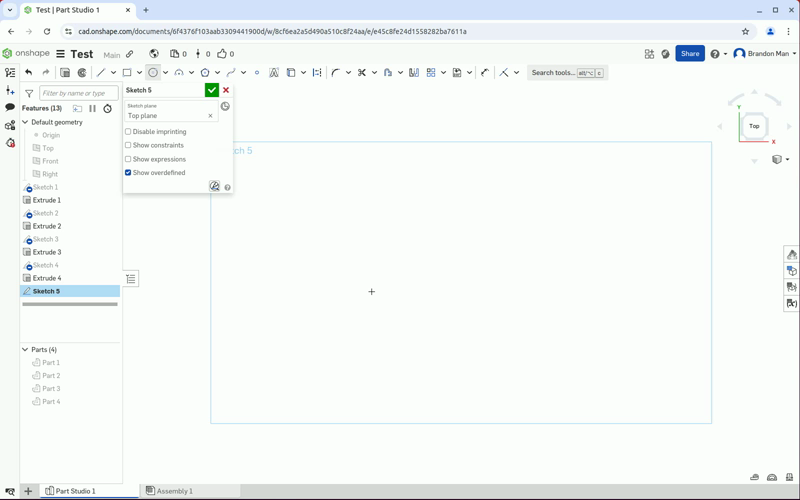
mouse_move(394, 291)
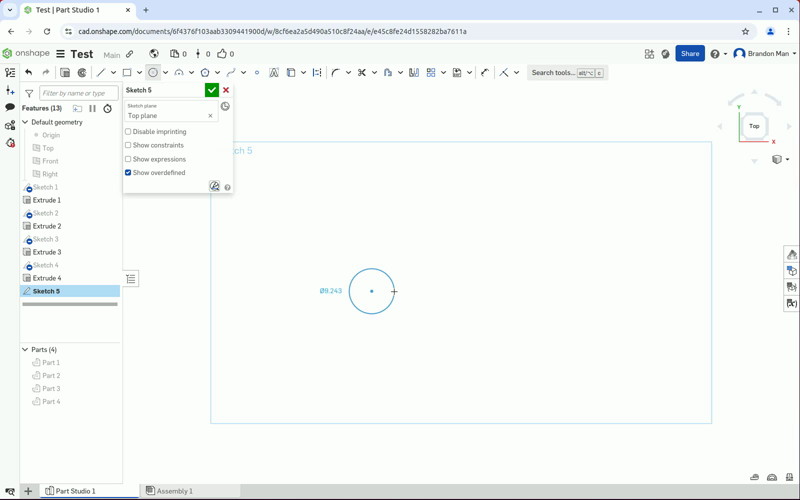
click(394, 291)
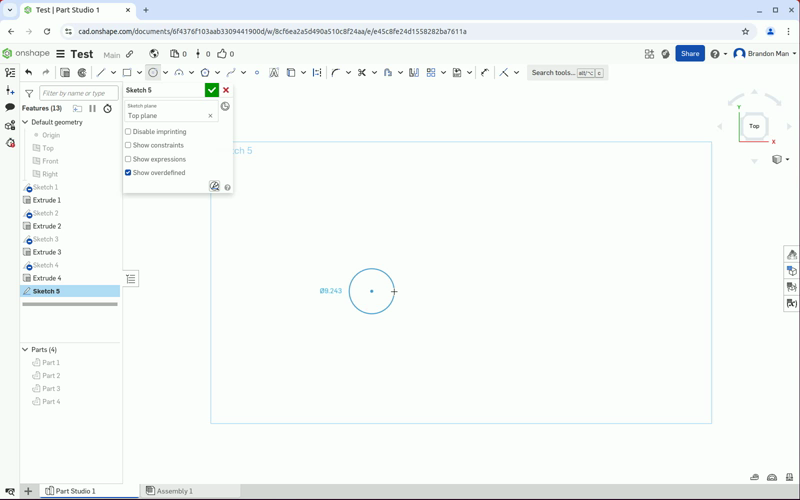
key(esc)
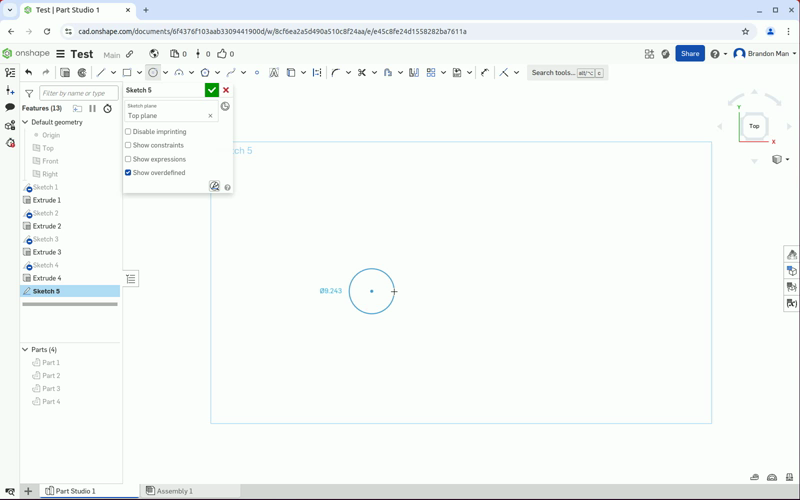
key(c)
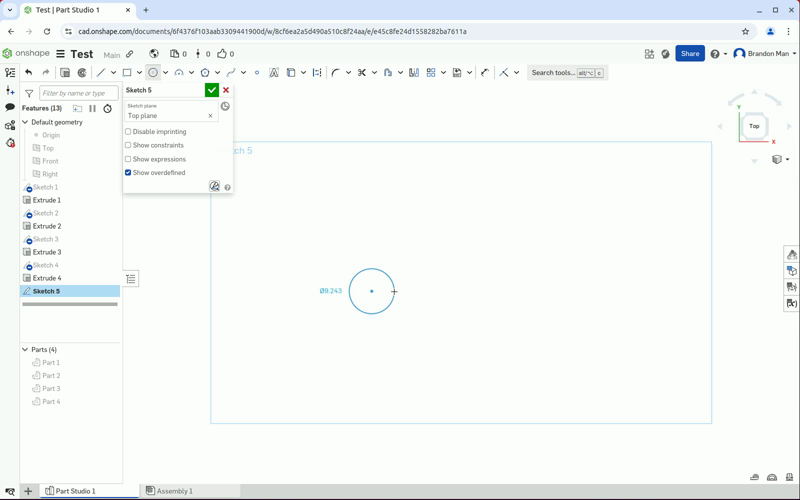
key_down(shift)
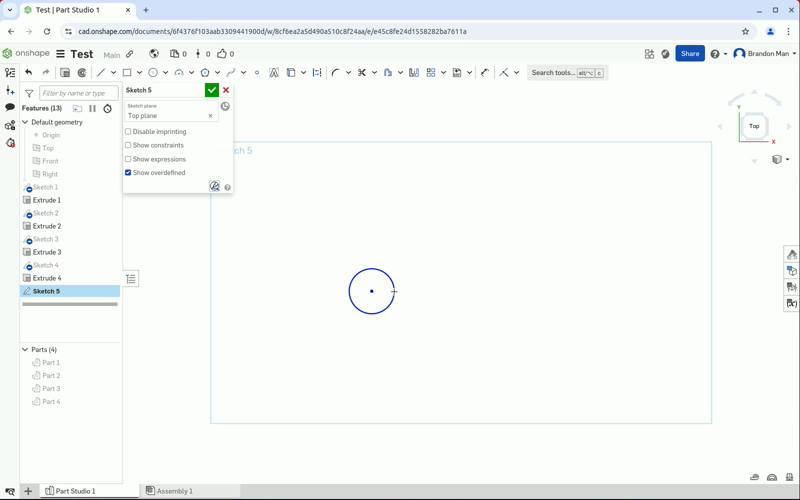
mouse_move(371, 291)
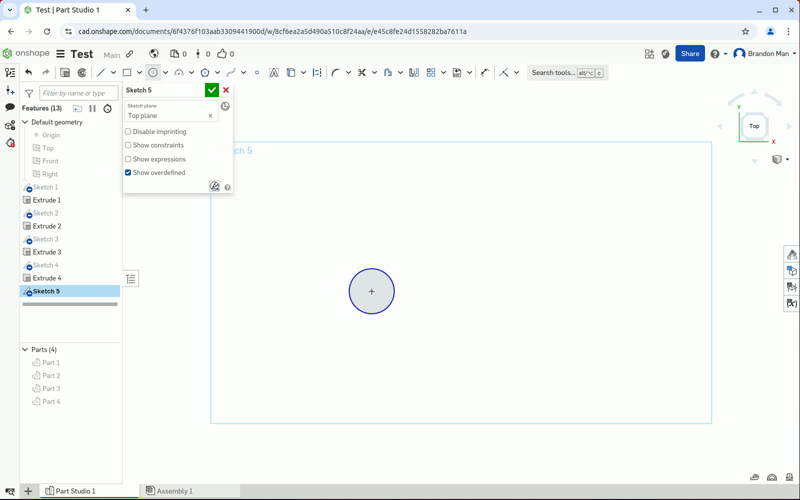
click(371, 291)
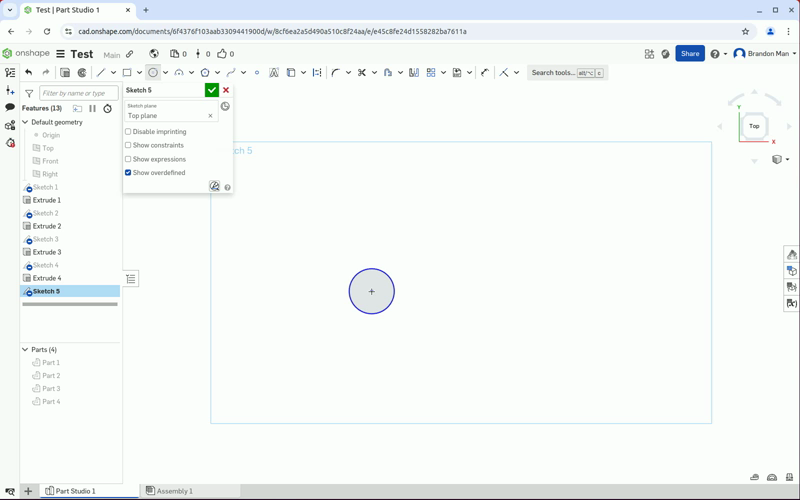
key_up(shift)
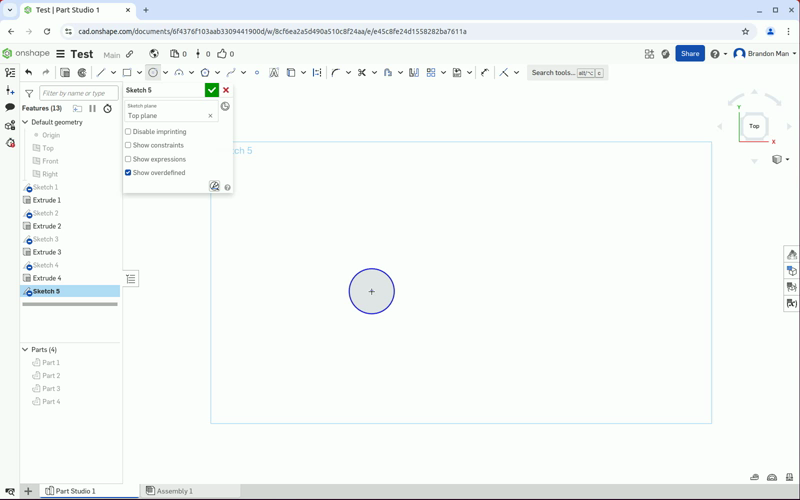
mouse_move(389, 291)
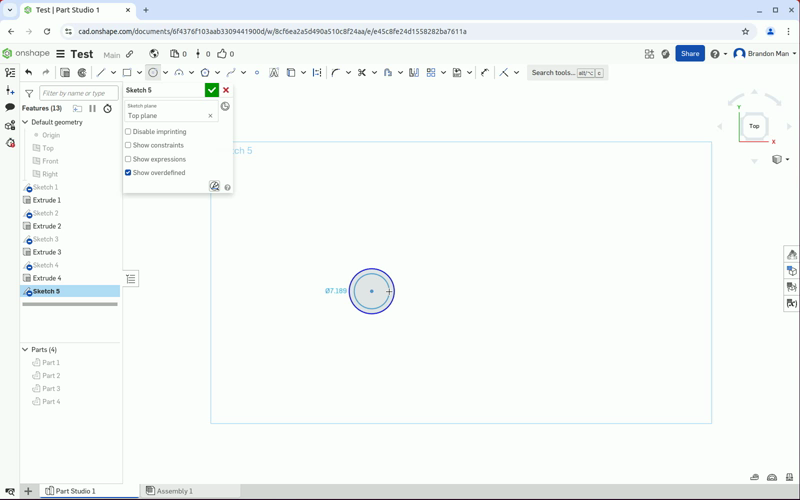
click(389, 291)
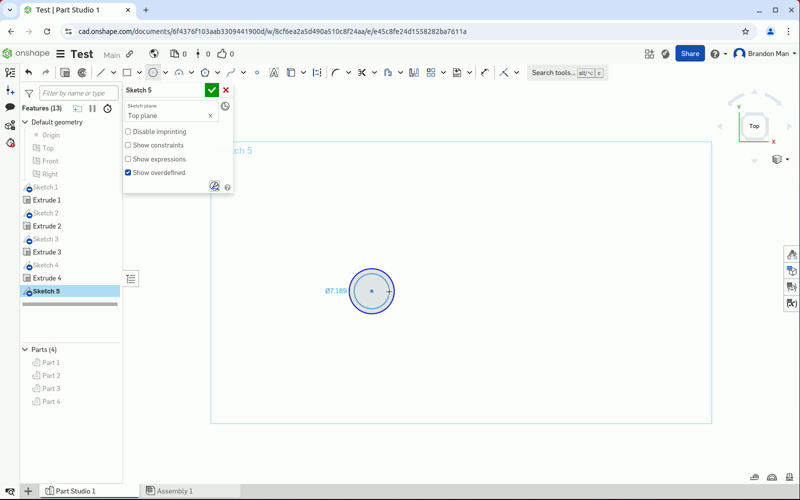
key(esc)
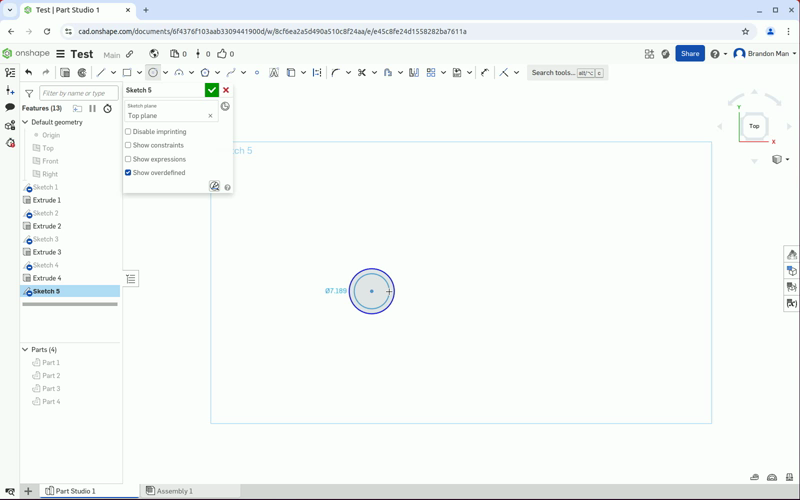
mouse_move(380, 275)
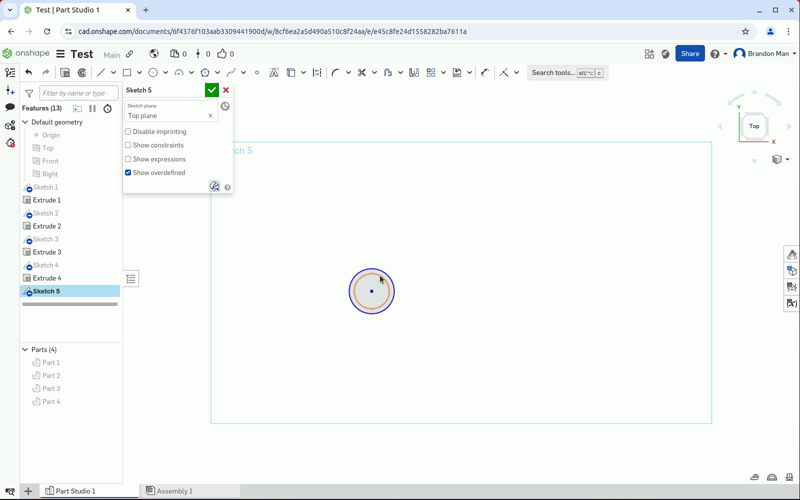
scroll(6)
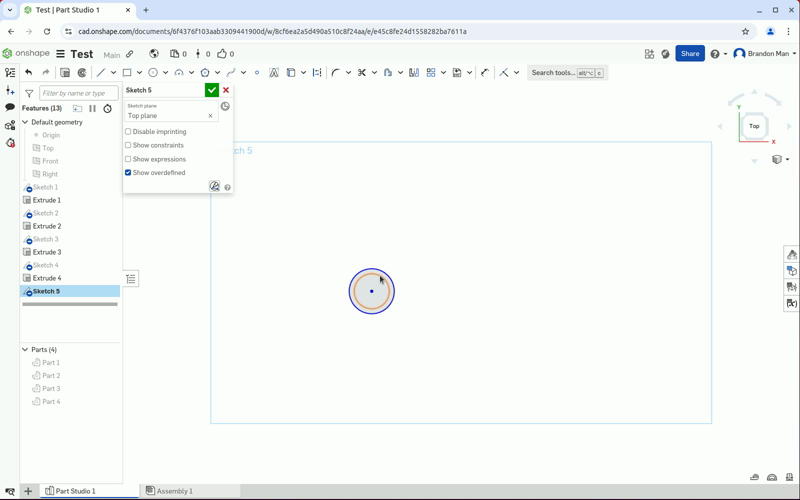
scroll(6)
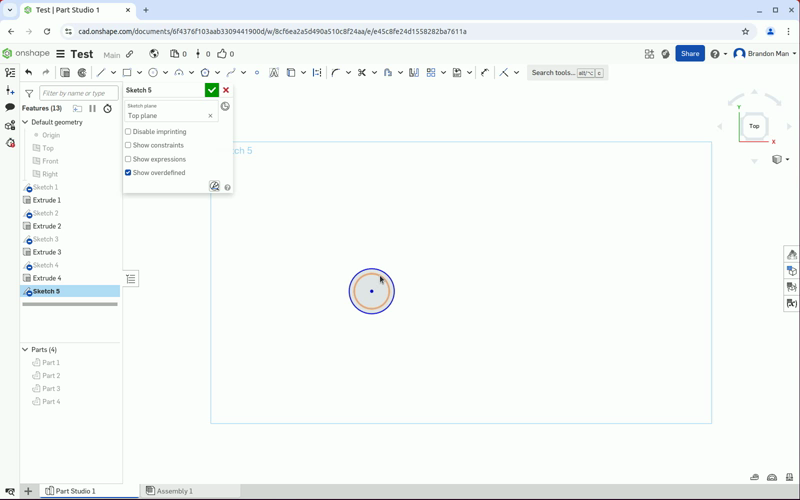
scroll(6)
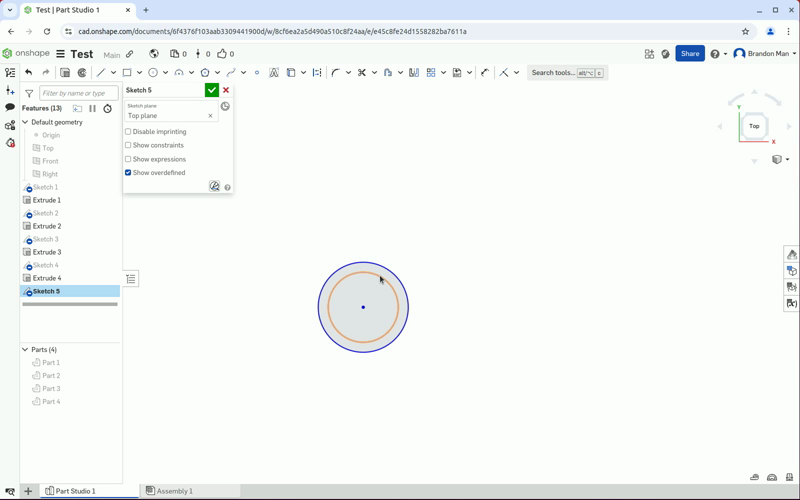
scroll(6)
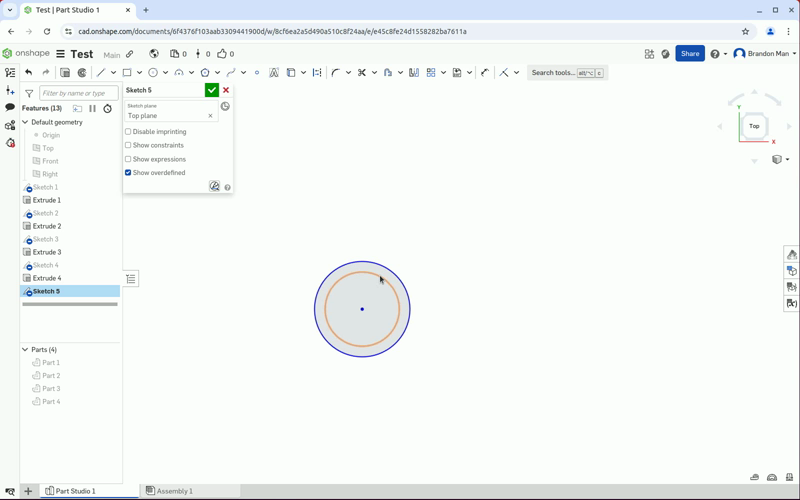
scroll(6)
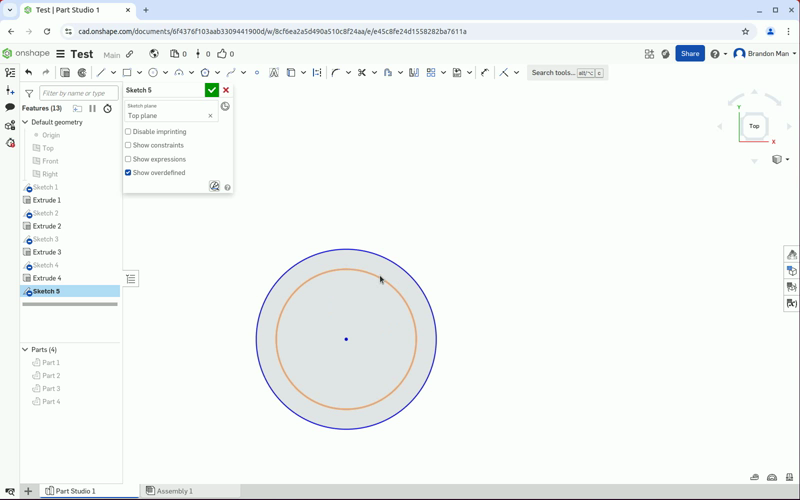
scroll(6)
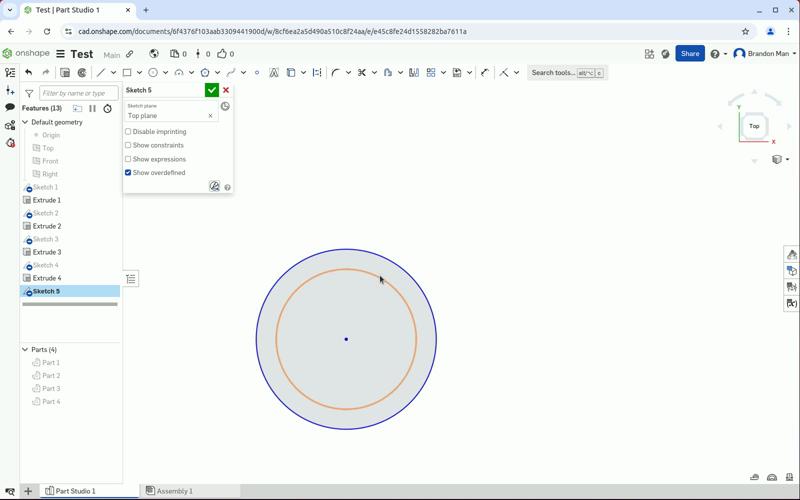
scroll(6)
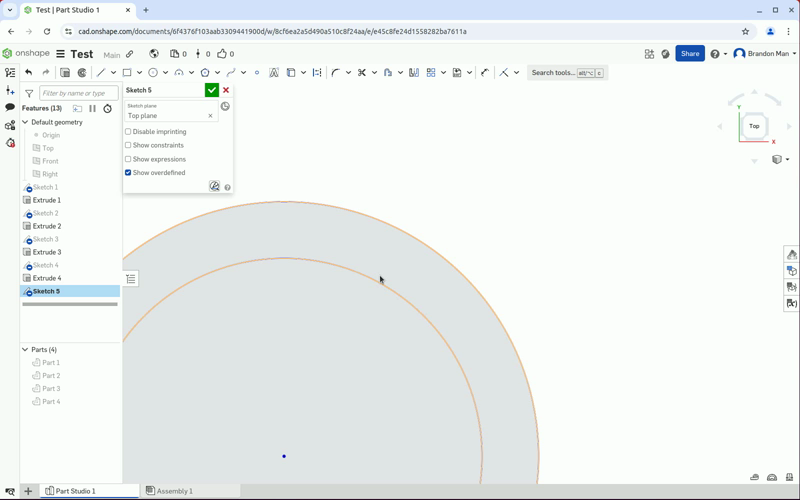
click(380, 275)
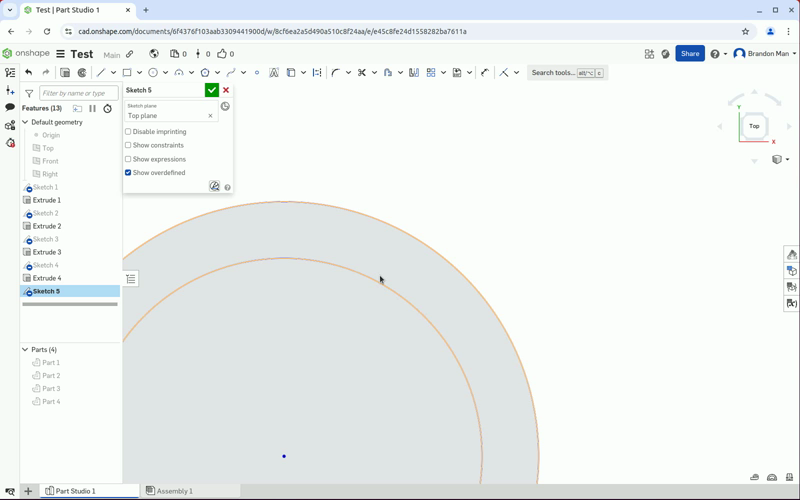
scroll(-6)
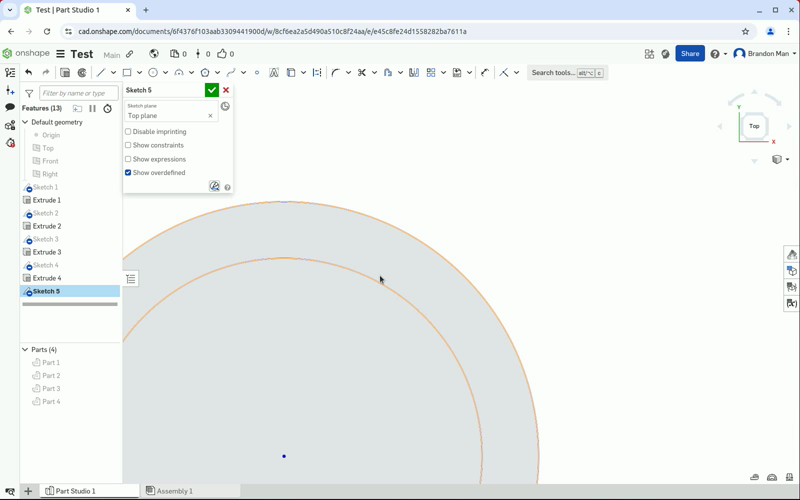
scroll(-6)
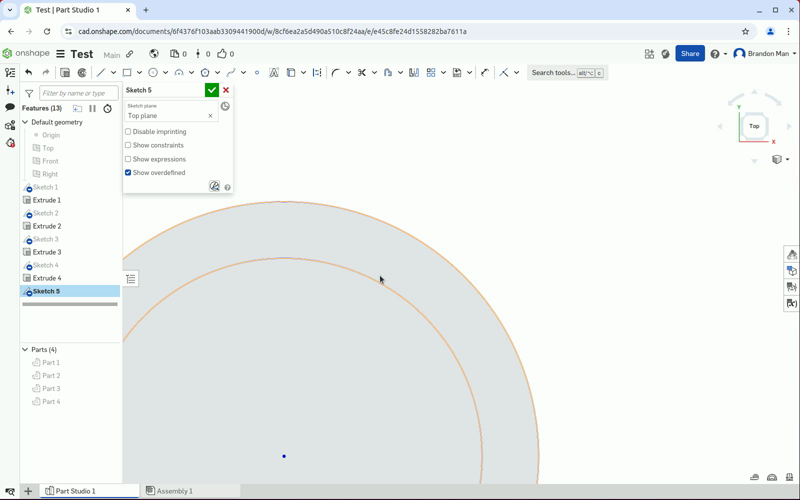
scroll(-6)
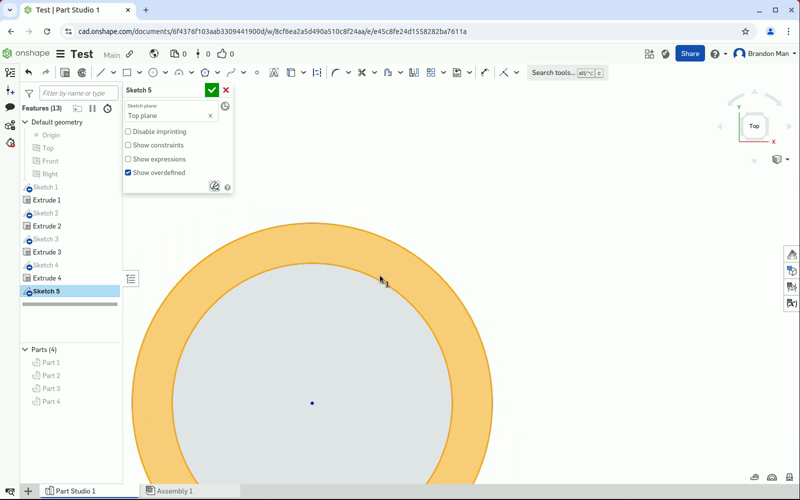
scroll(-6)
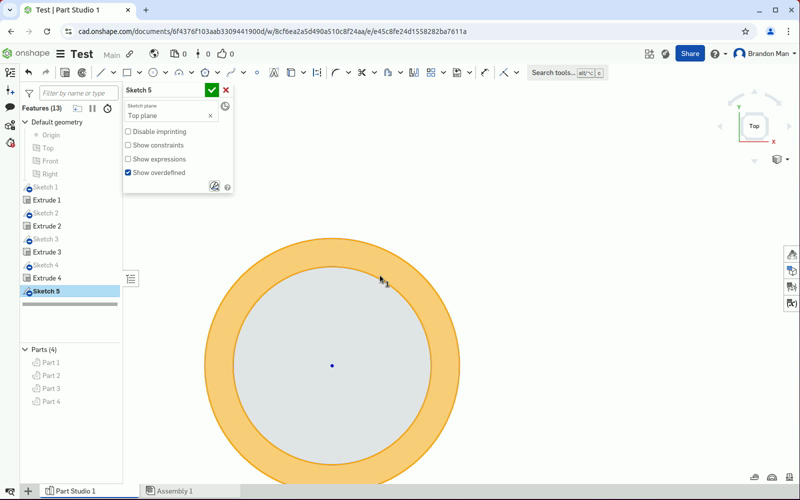
scroll(-6)
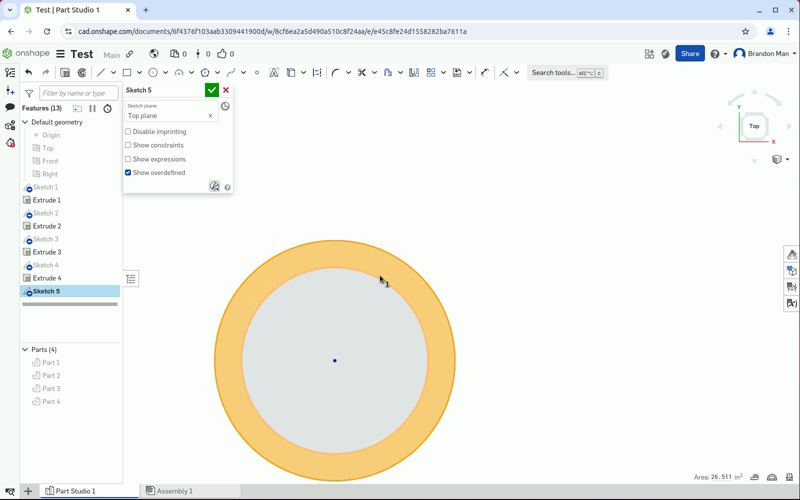
scroll(-6)
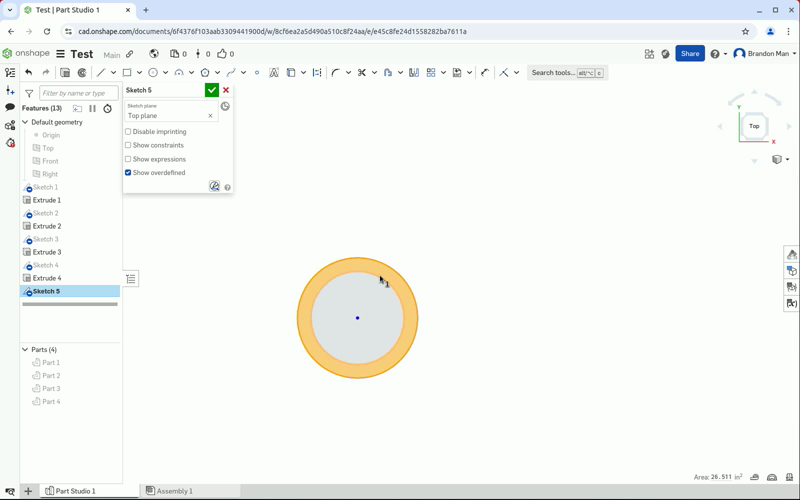
scroll(-6)
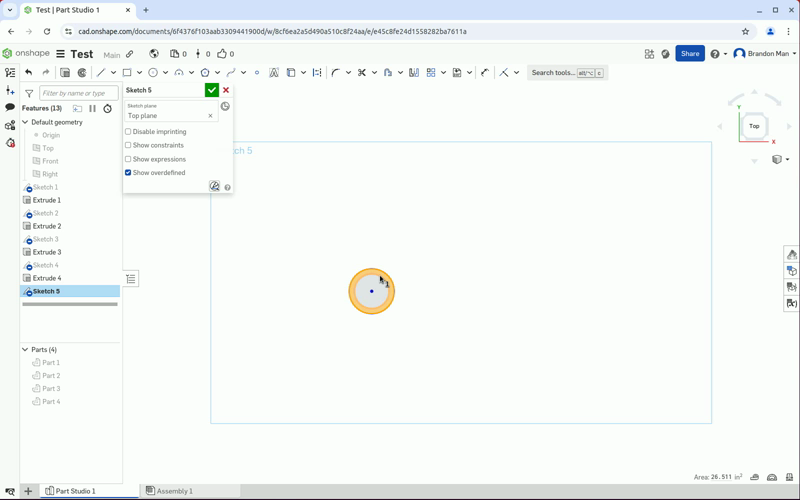
mouse_move(73, 352)
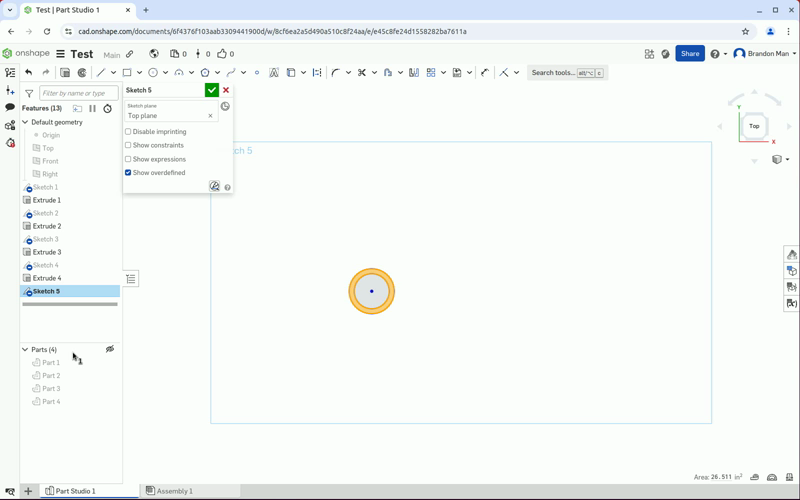
key(shift+y)
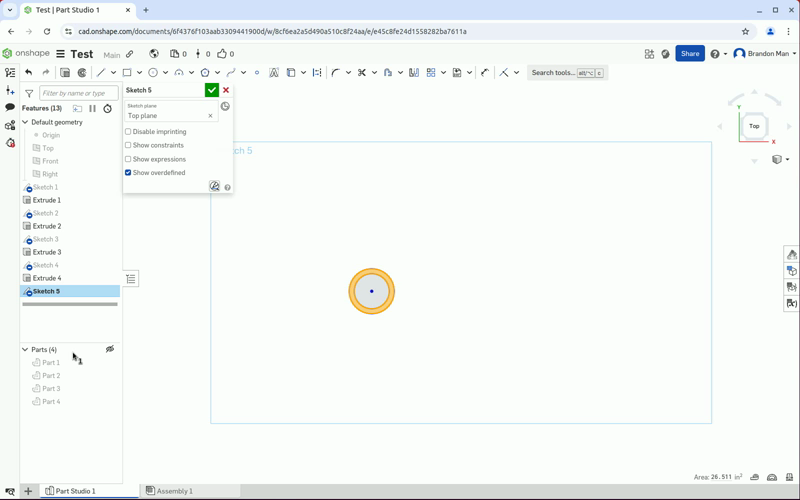
key(shift+e)
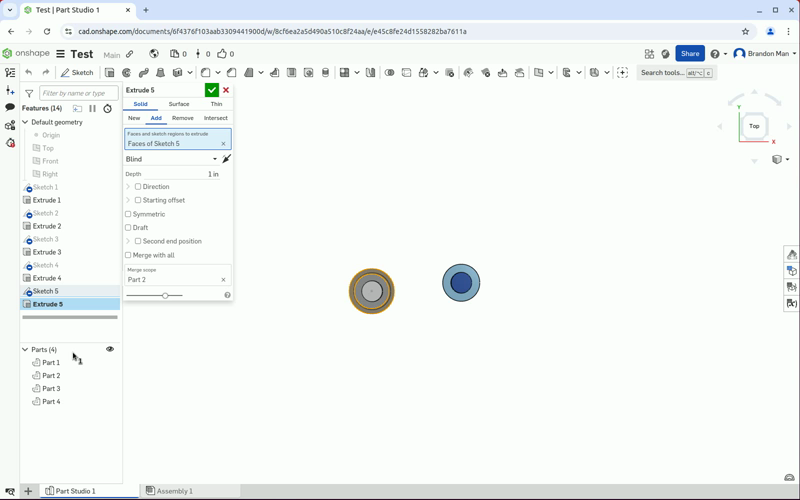
mouse_move(143, 106)
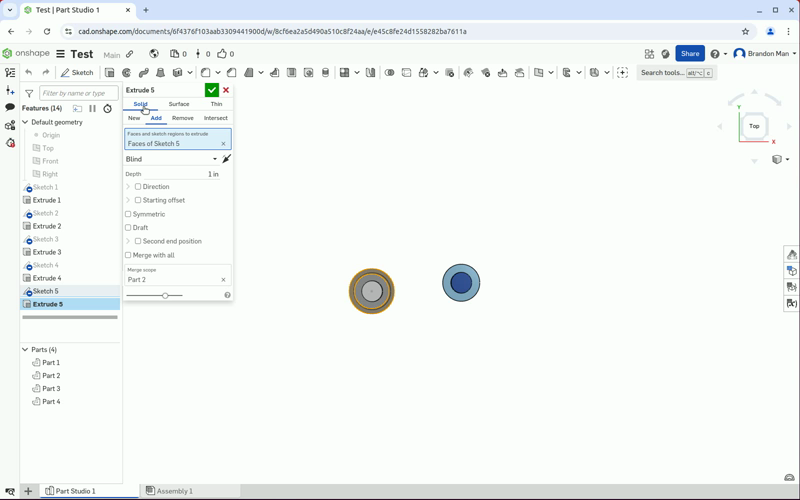
click(143, 106)
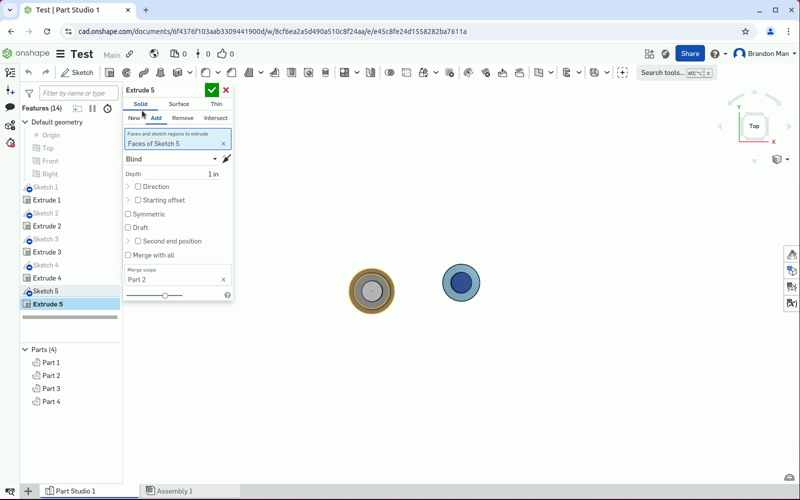
mouse_move(137, 120)
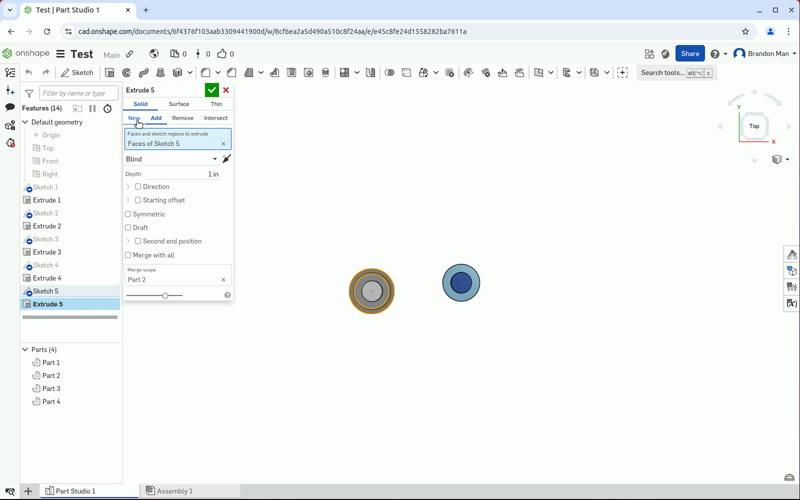
click(137, 120)
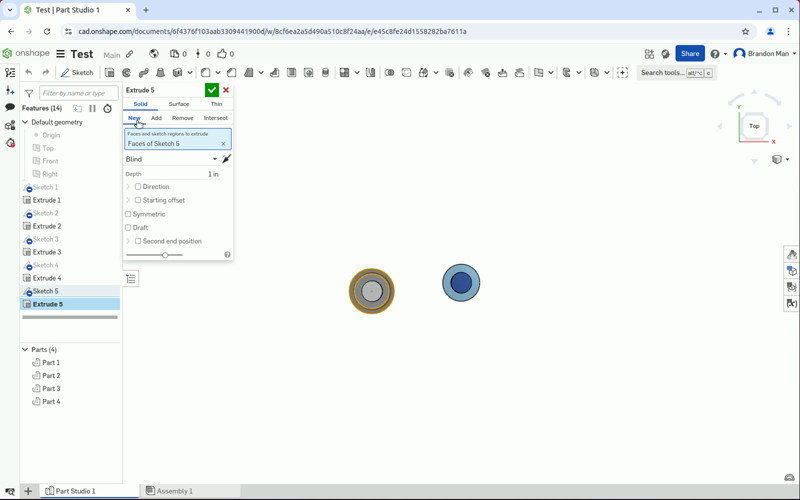
key(tab, 4)
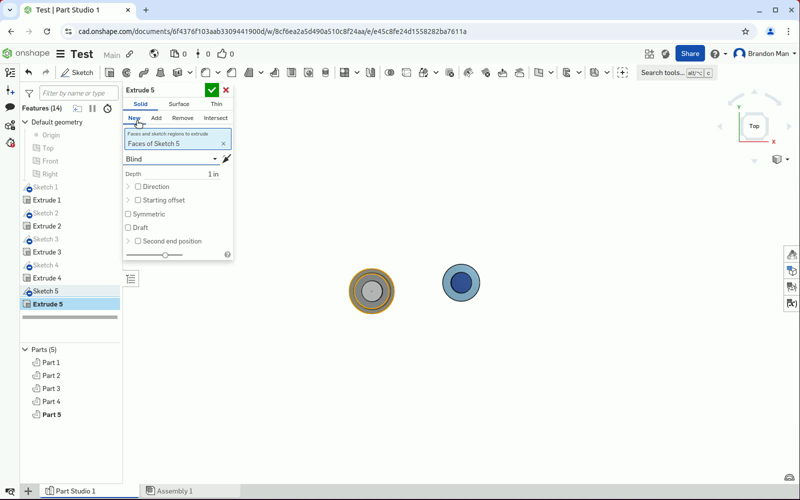
text(1.926)
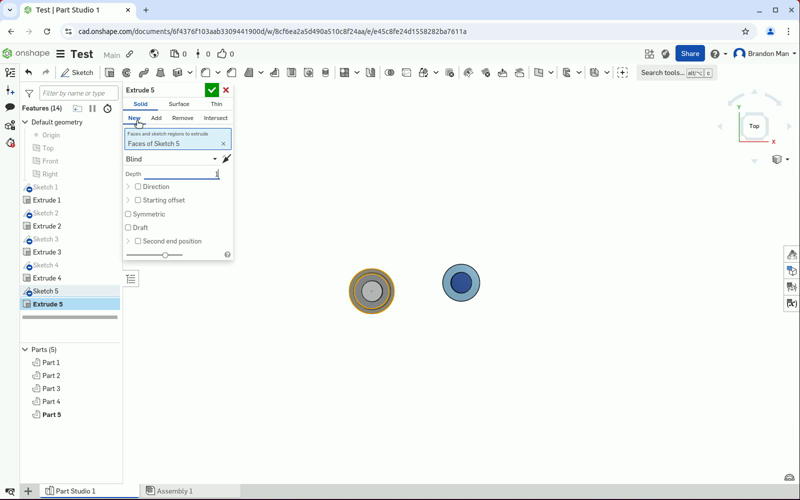
key(enter)
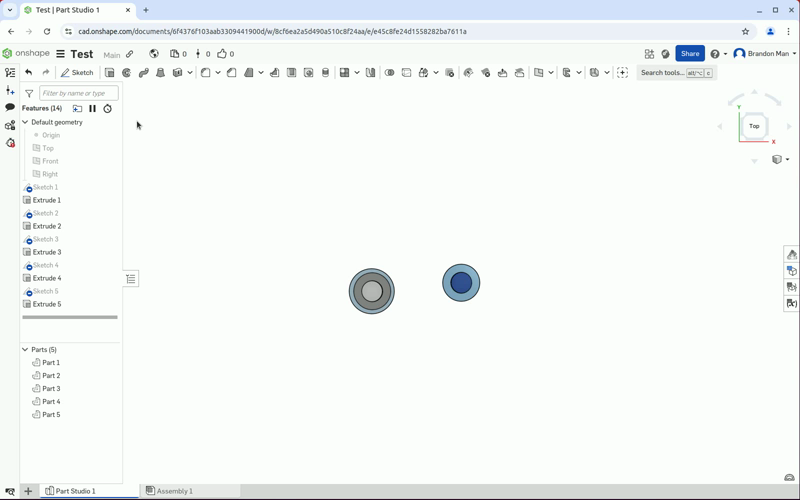
key(shift+h)
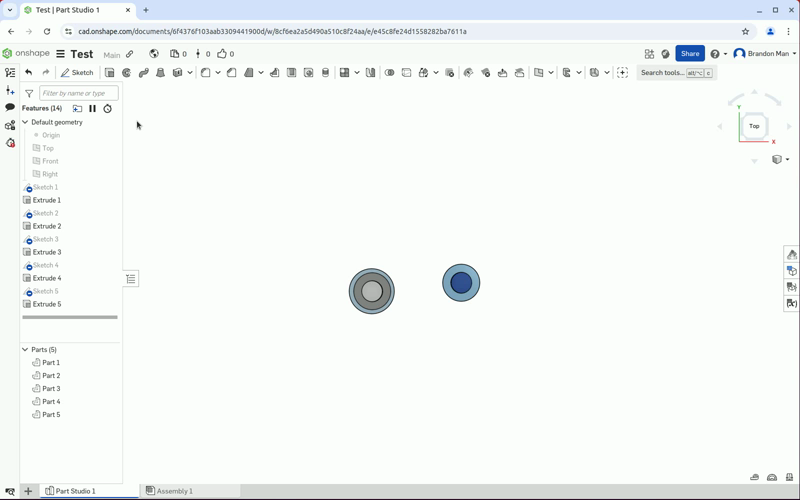
key(shift+h)
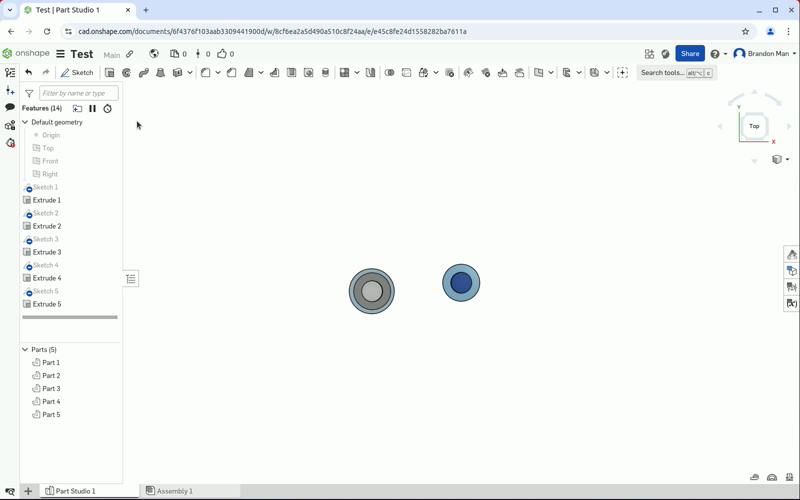
key(shift+7)
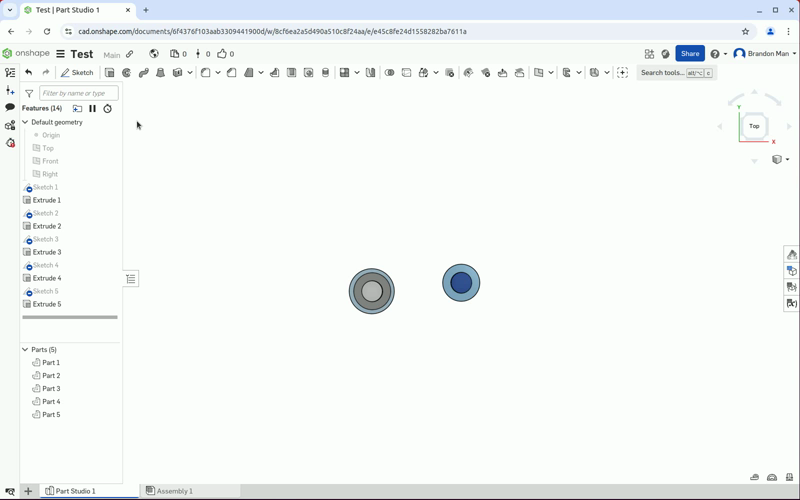
key(up, 3)
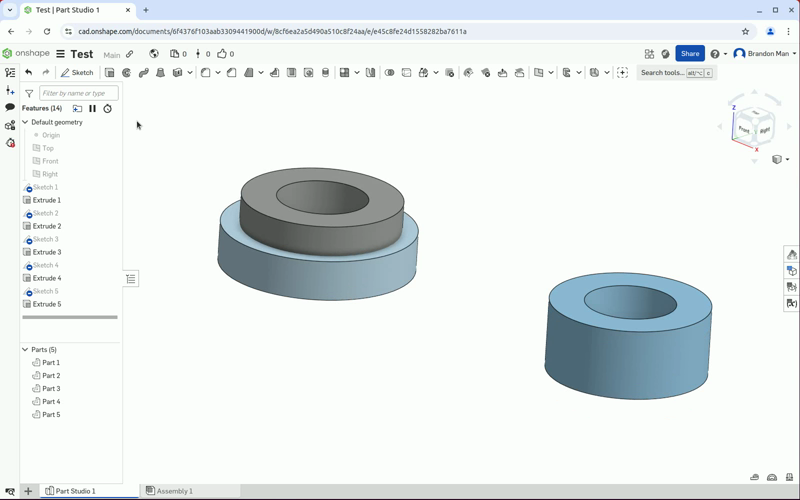
key(left, 3)
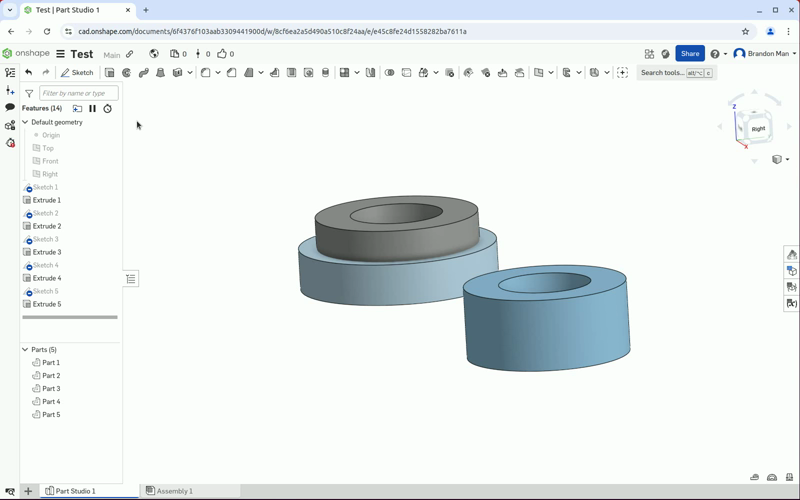
key(right, 3)
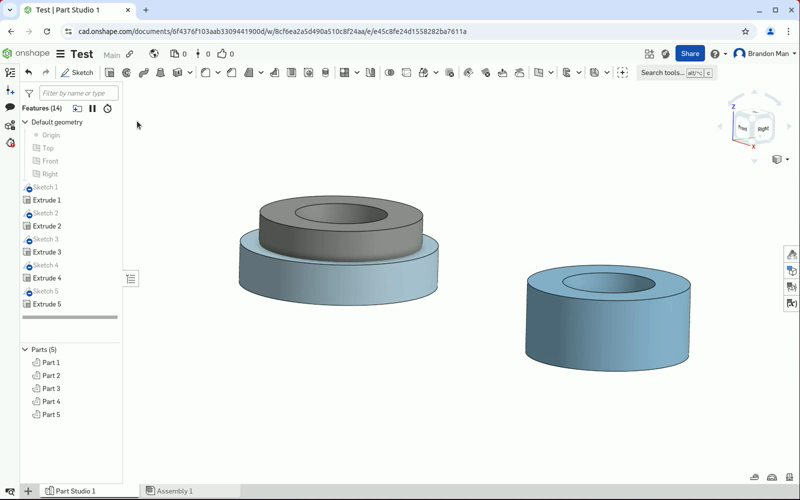
key(down, 3)
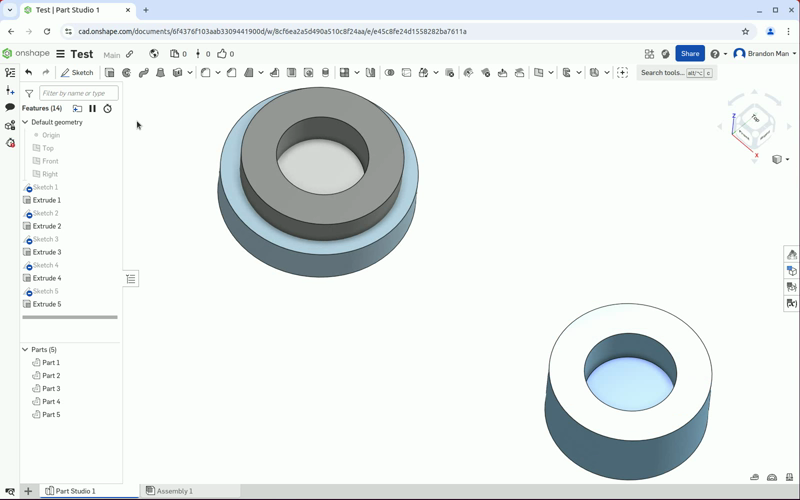
mouse_move(73, 189)
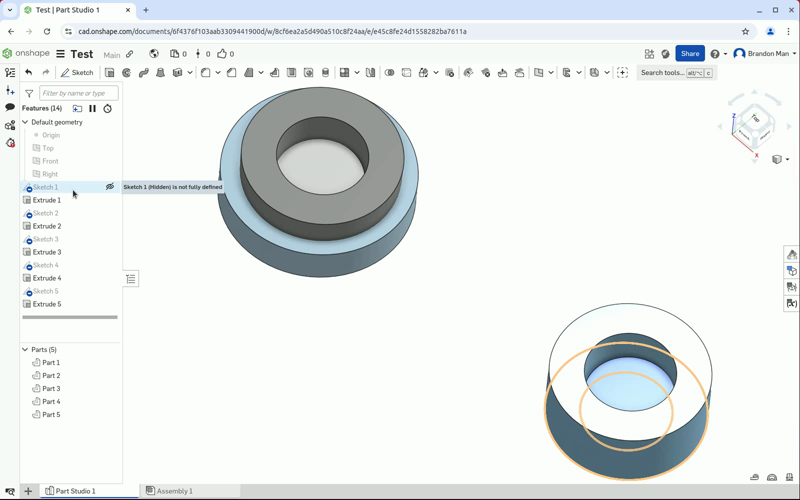
click(73, 189)